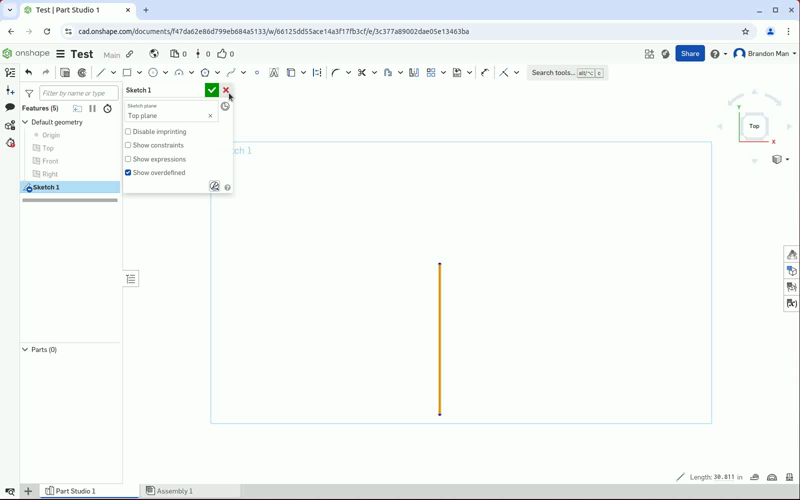
key(shift+h)
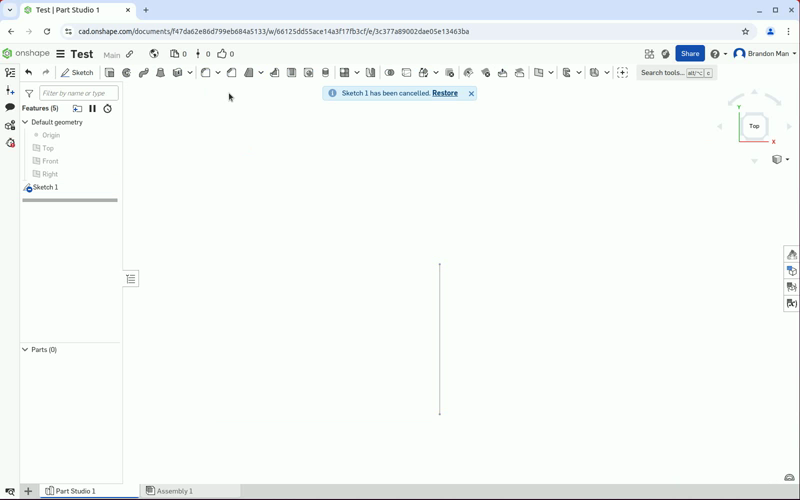
key(shift+s)
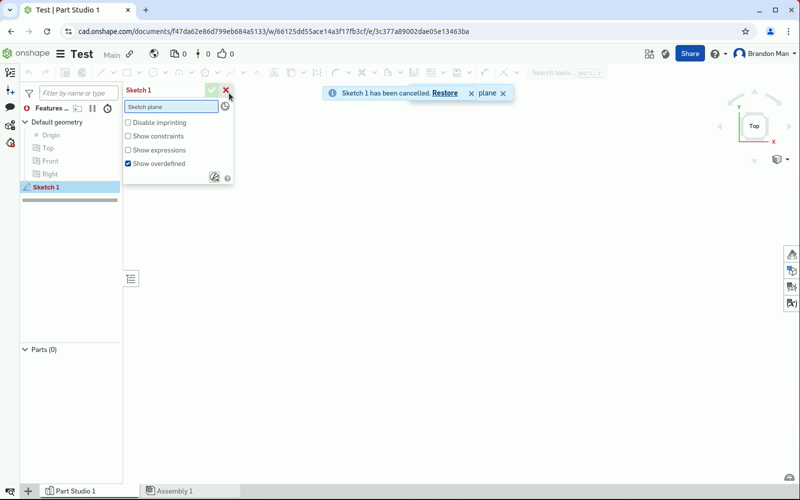
mouse_move(73, 150)
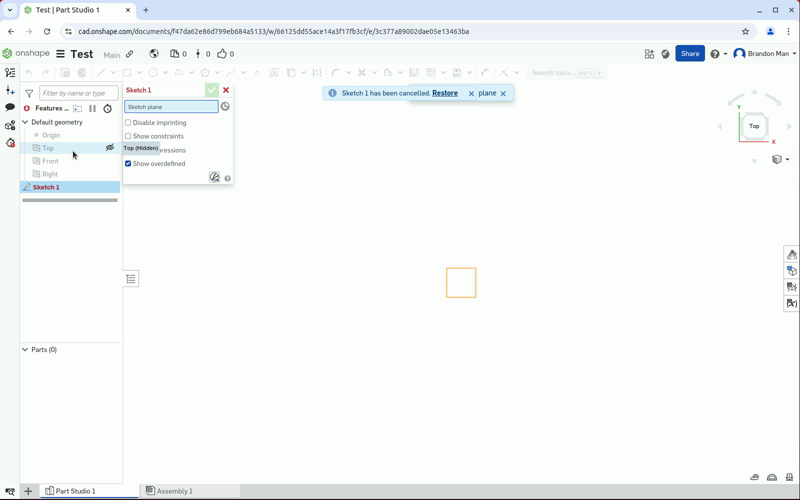
click(73, 150)
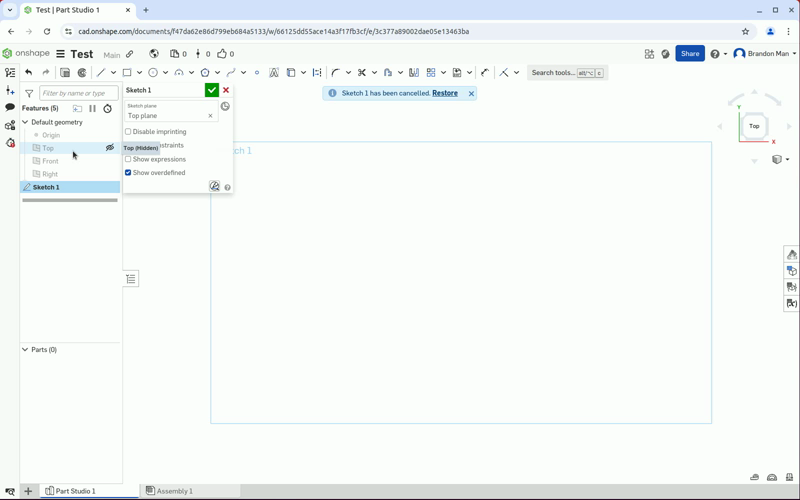
mouse_move(73, 352)
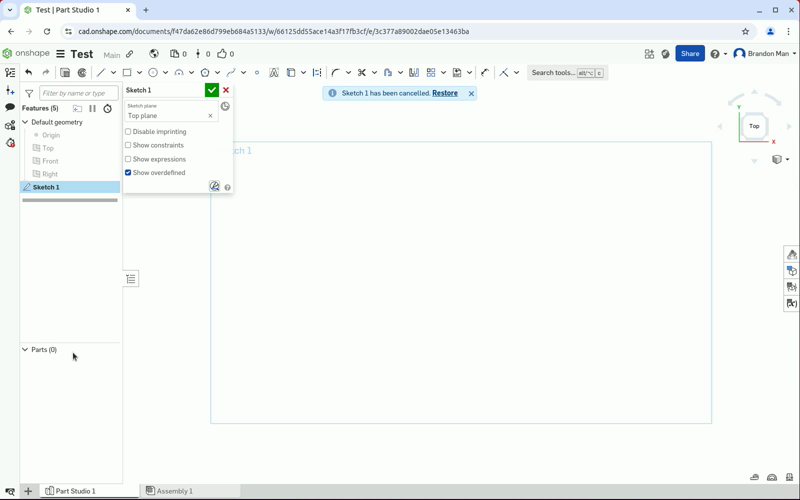
key(y)
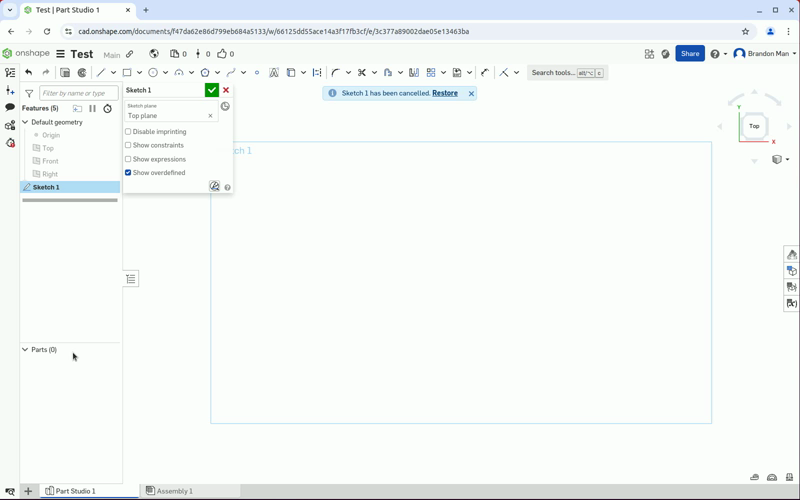
key(a)
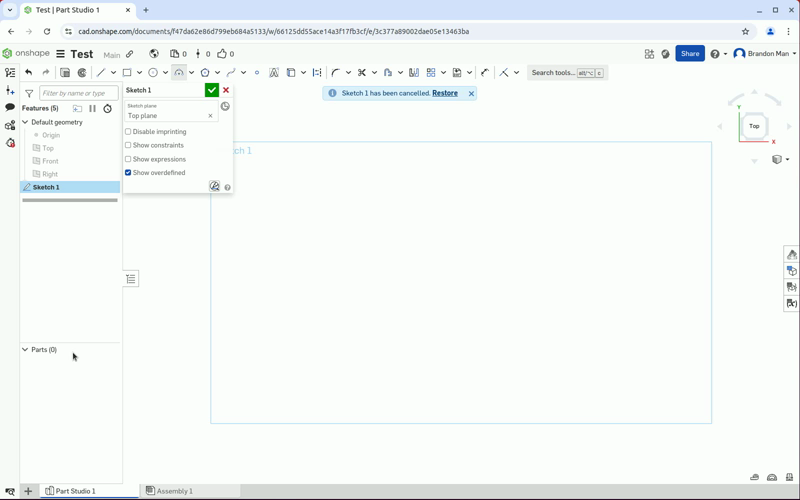
key_down(shift)
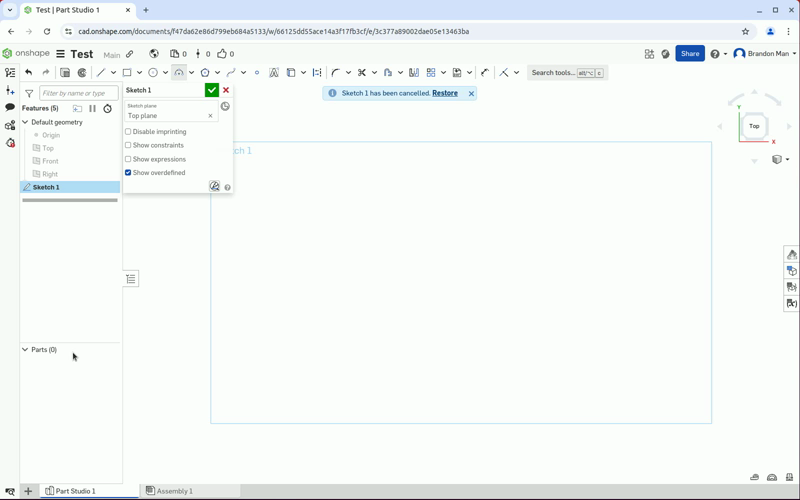
mouse_move(348, 368)
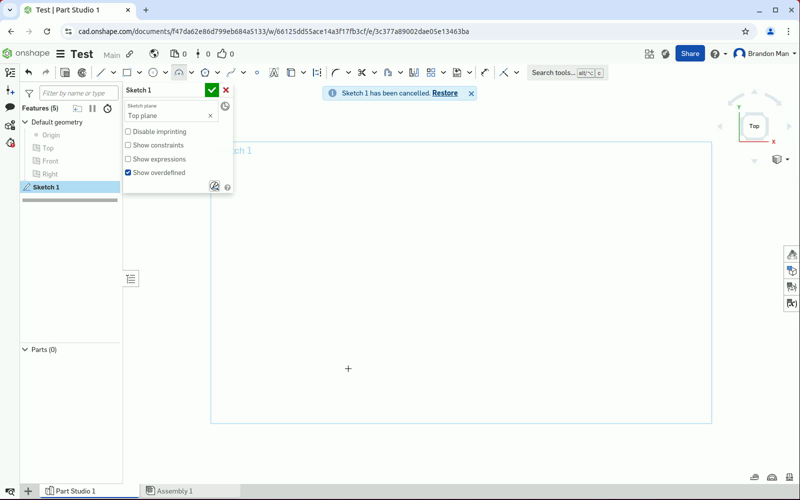
click(348, 368)
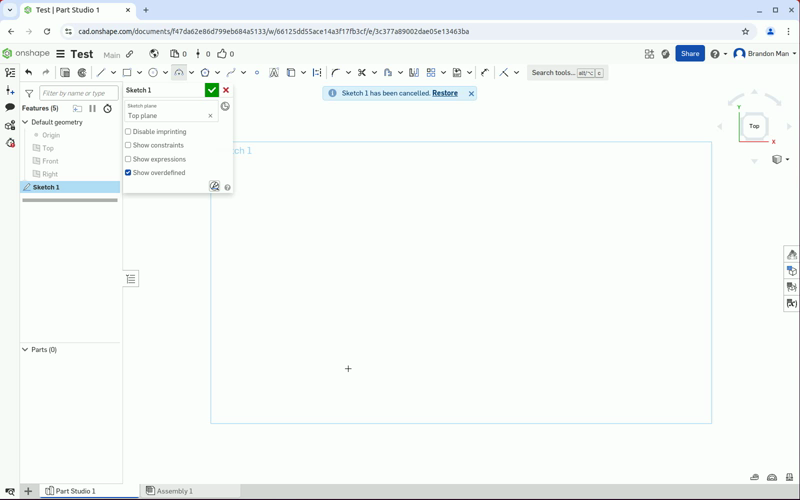
key_up(shift)
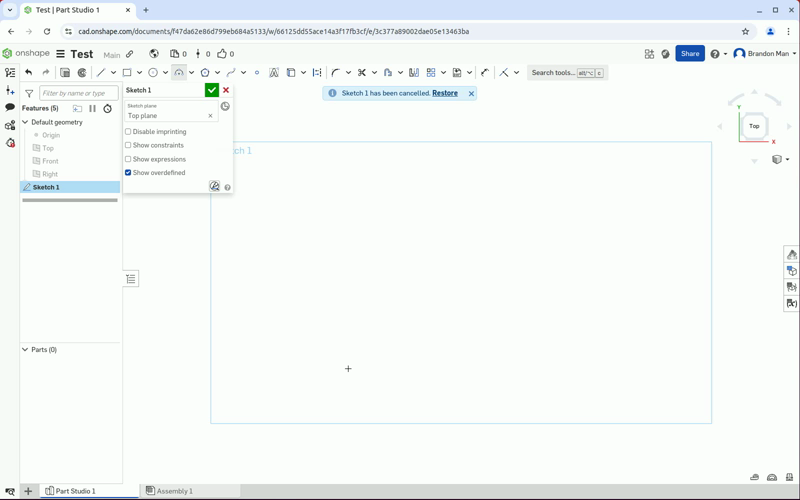
key_down(shift)
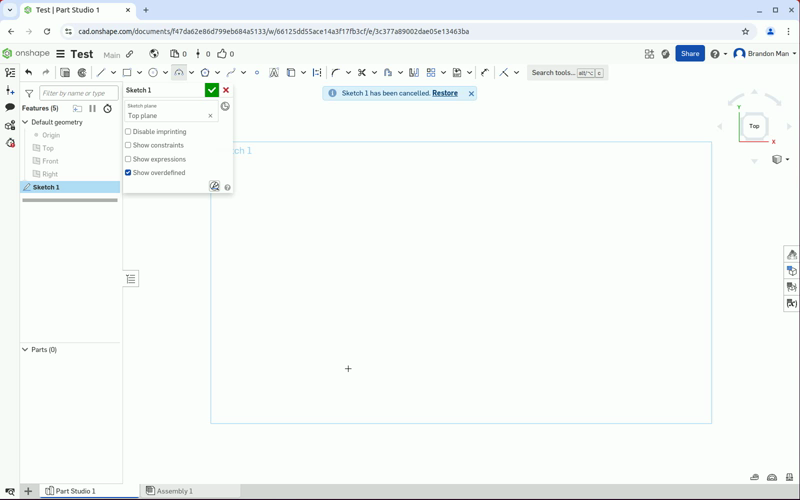
mouse_move(374, 394)
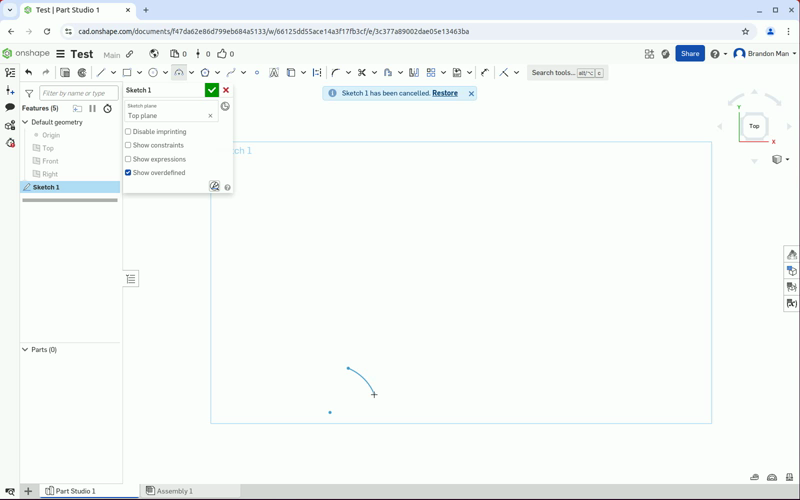
click(374, 394)
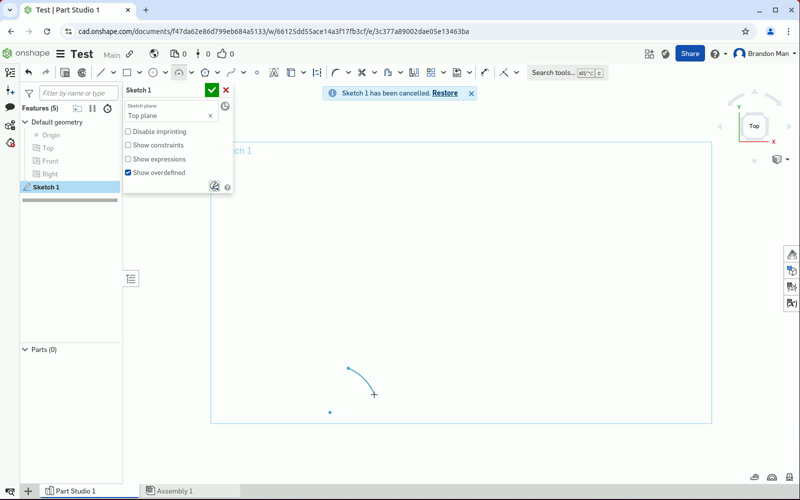
mouse_move(355, 386)
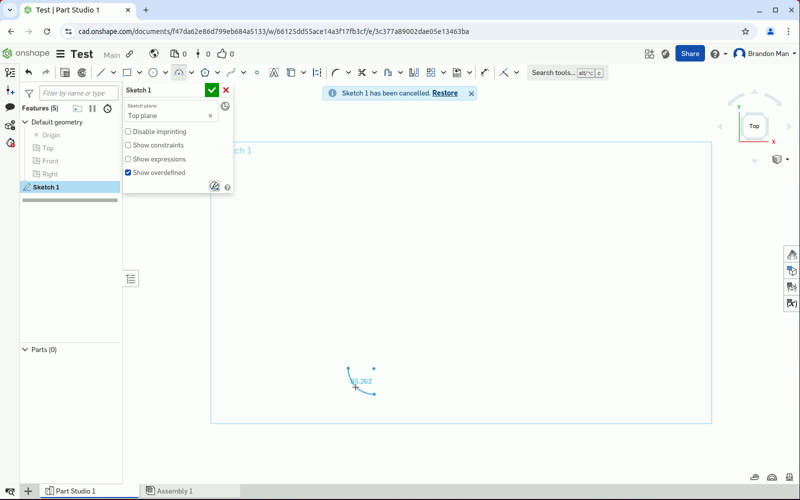
click(355, 386)
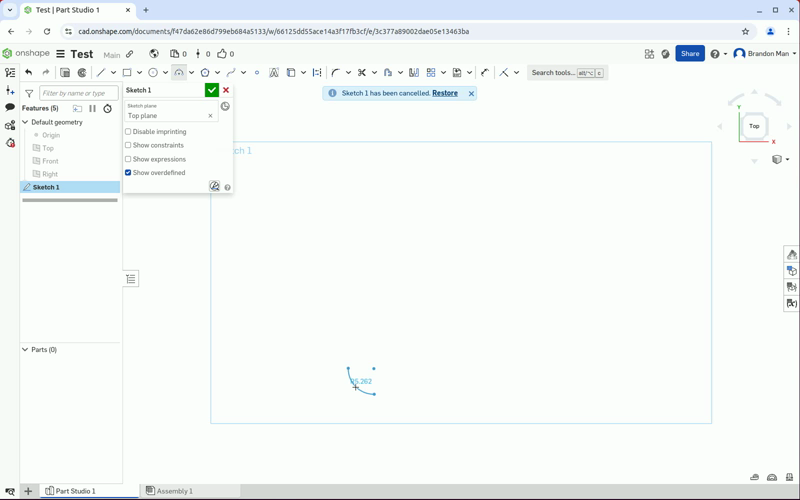
key_up(shift)
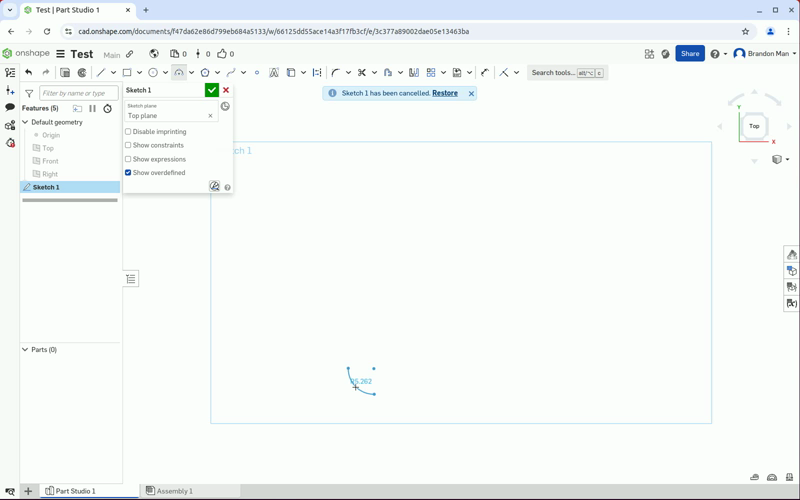
key(esc)
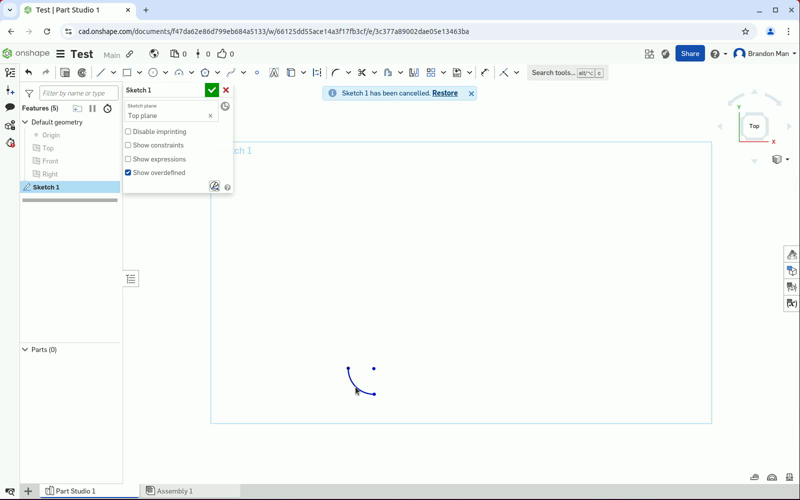
key(l)
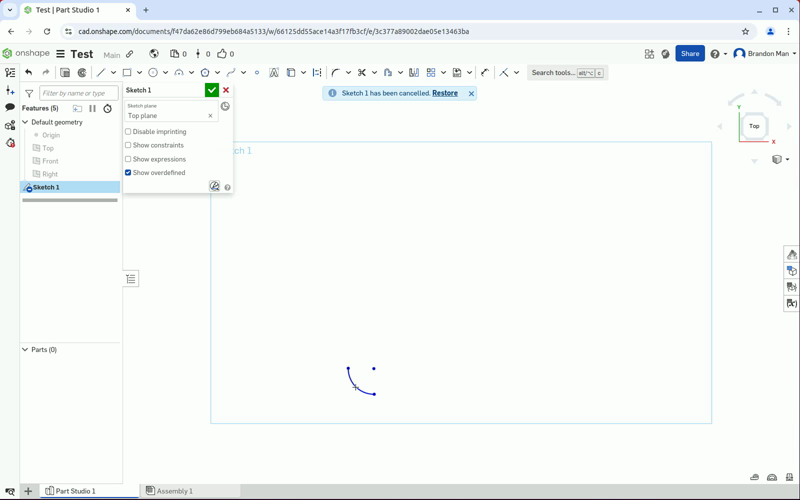
mouse_move(374, 394)
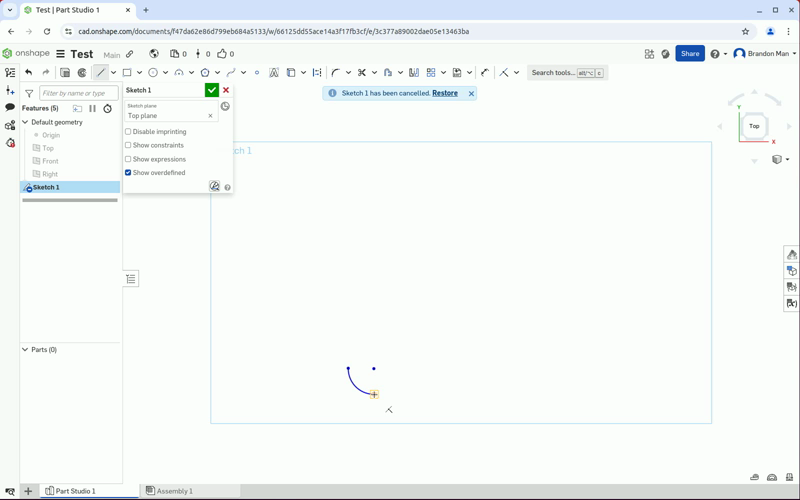
click(374, 394)
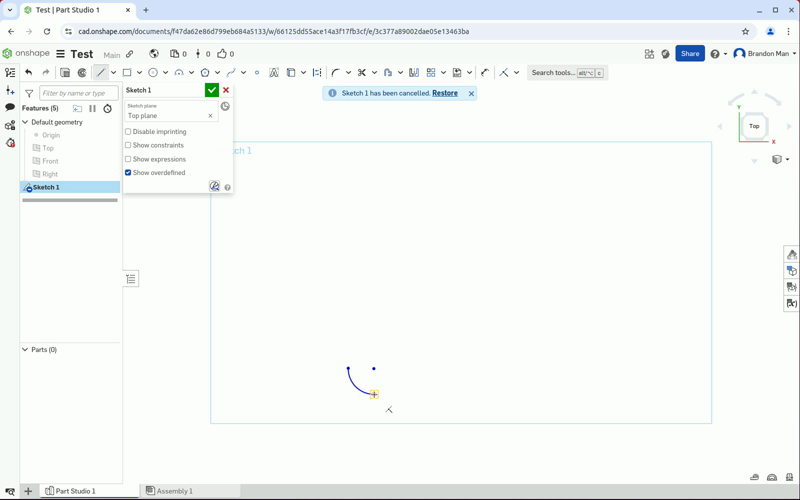
key_down(shift)
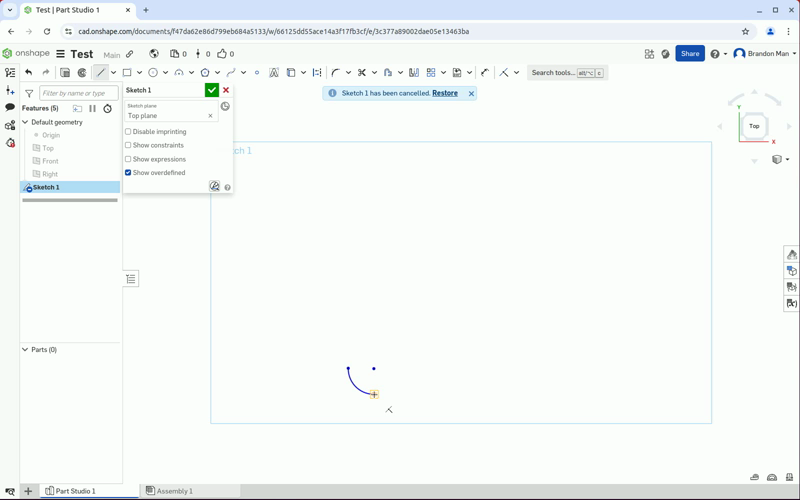
mouse_move(546, 394)
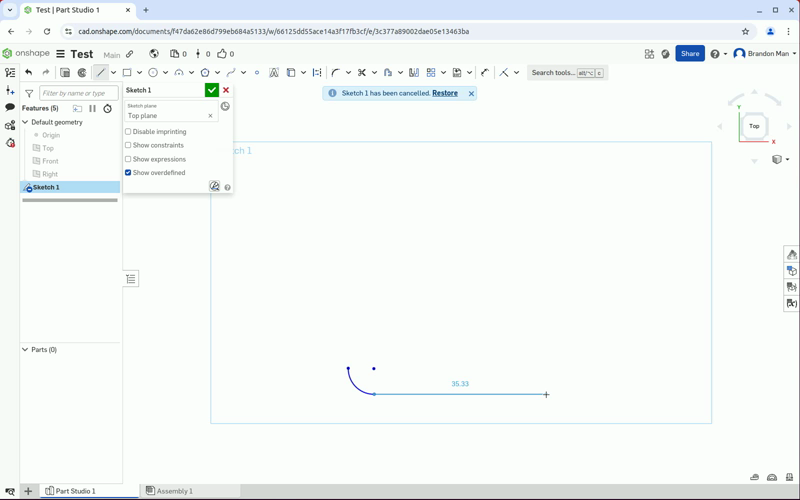
click(546, 394)
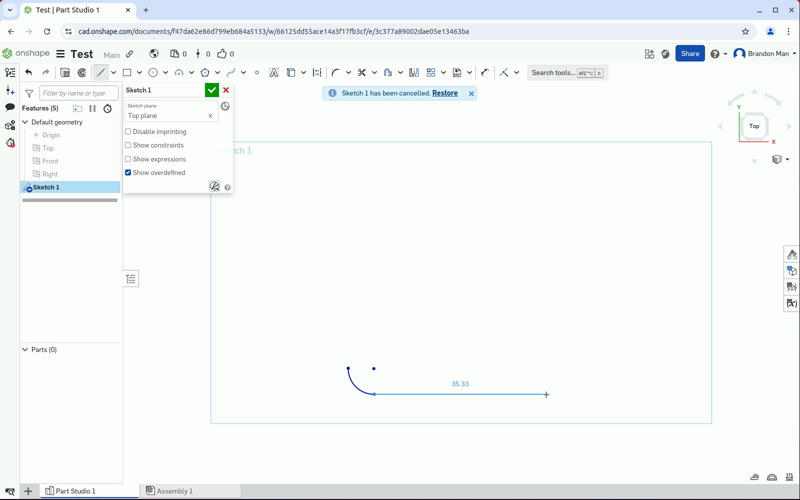
key_up(shift)
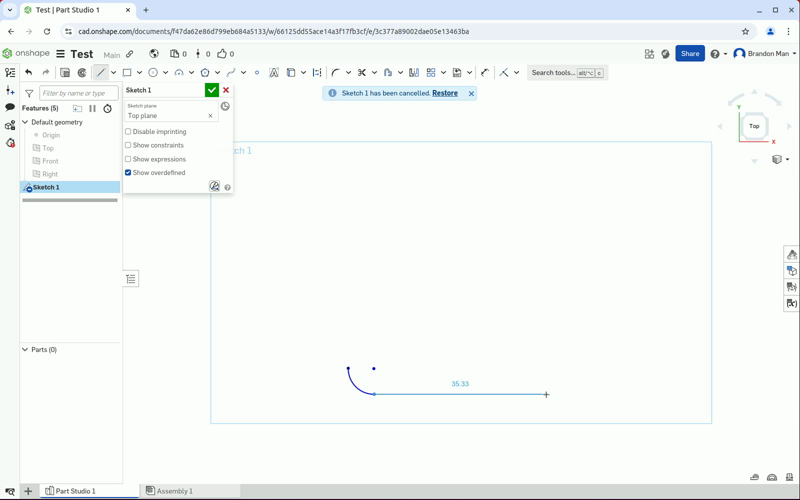
key(esc)
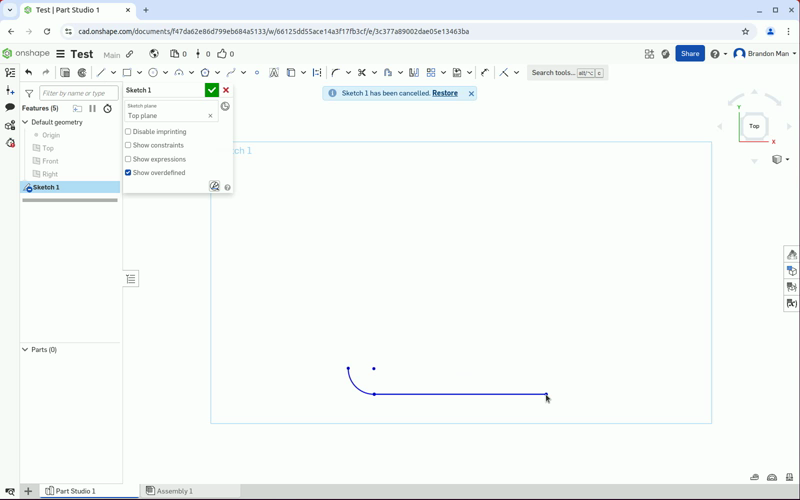
key(a)
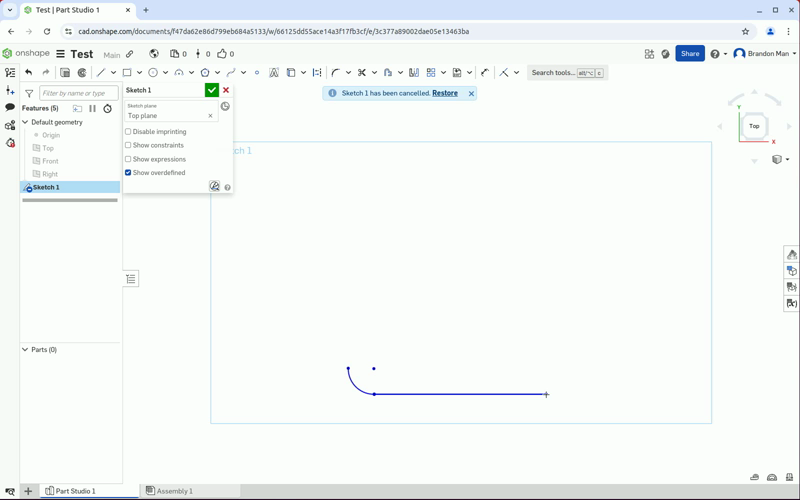
mouse_move(546, 394)
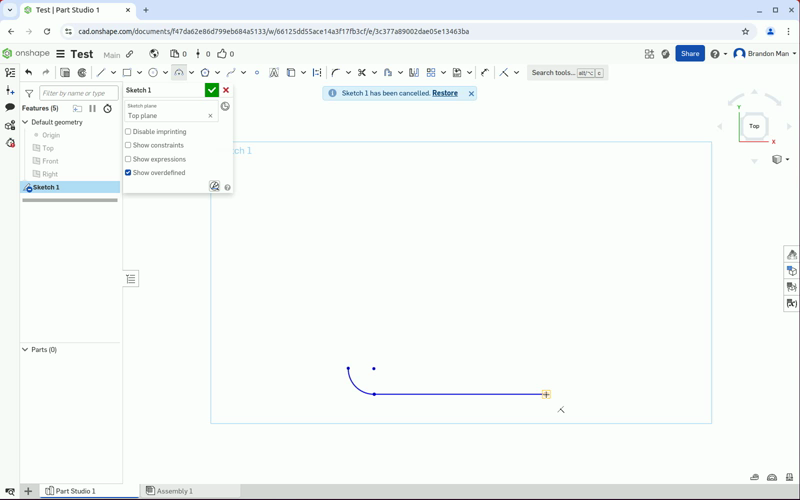
click(546, 394)
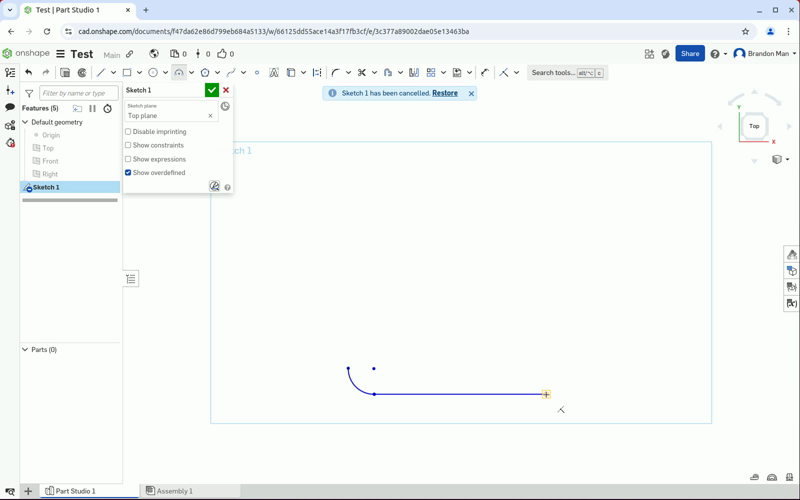
key_down(shift)
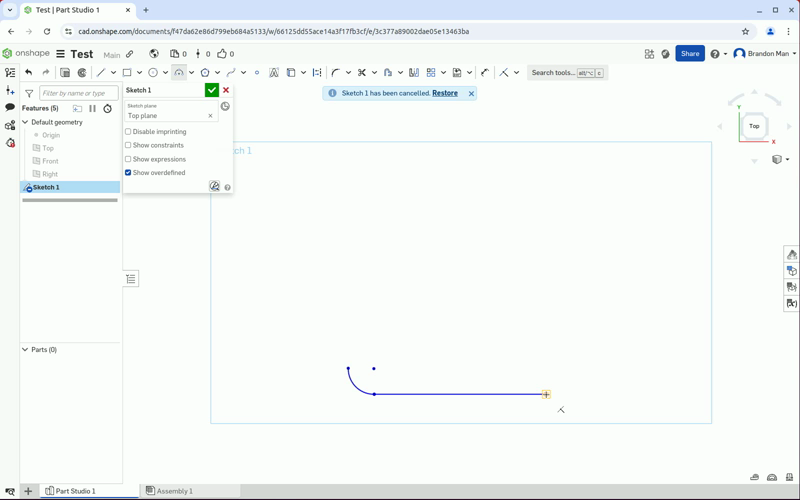
mouse_move(572, 368)
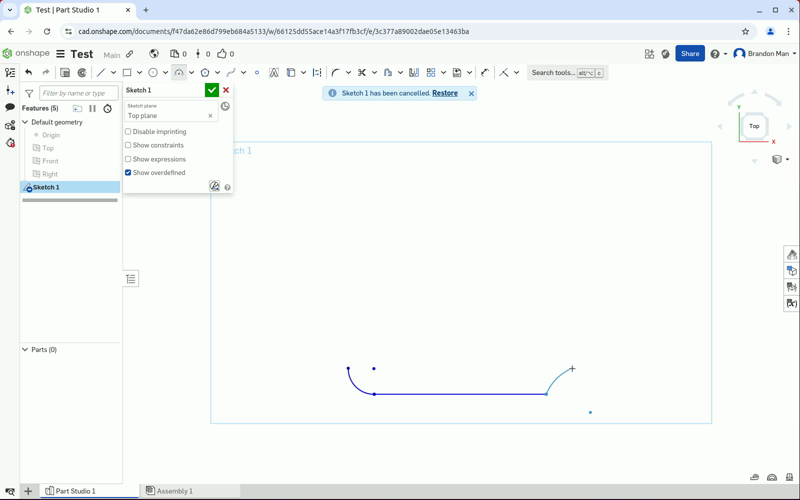
click(572, 368)
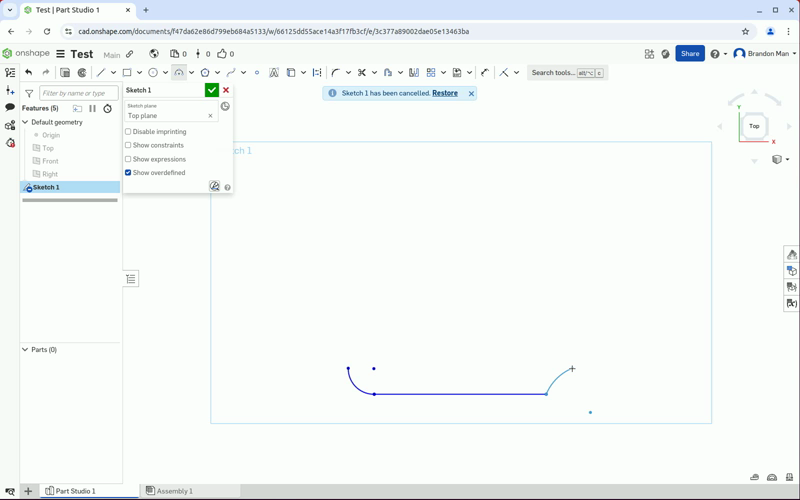
mouse_move(564, 386)
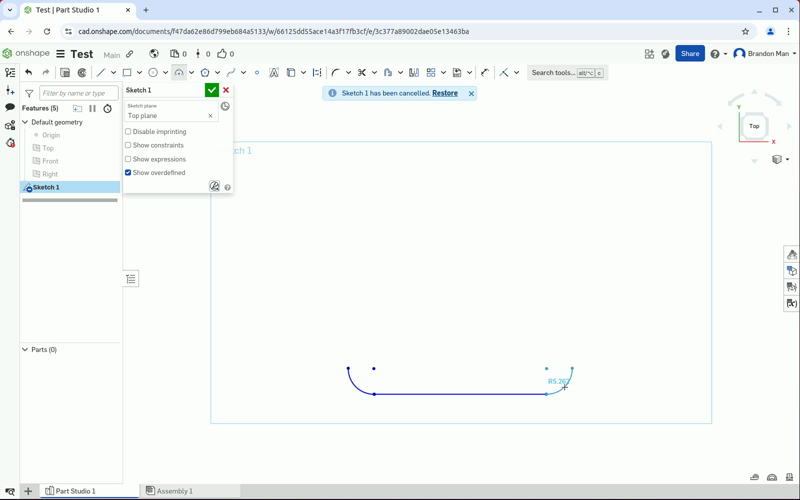
click(564, 386)
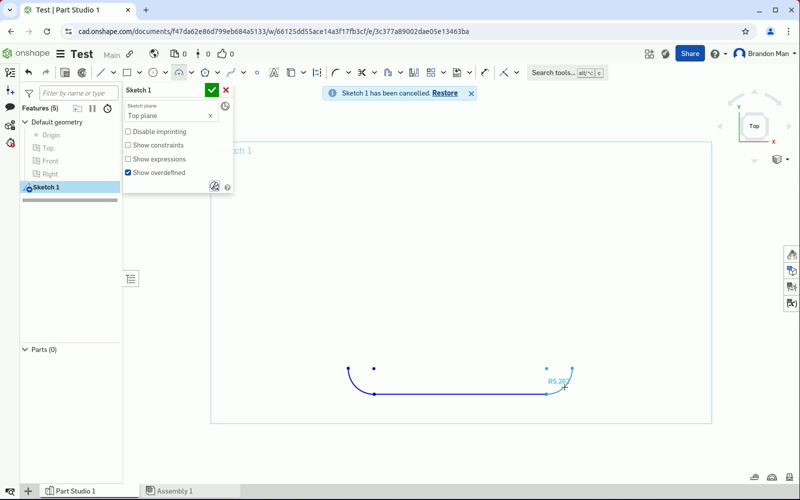
key_up(shift)
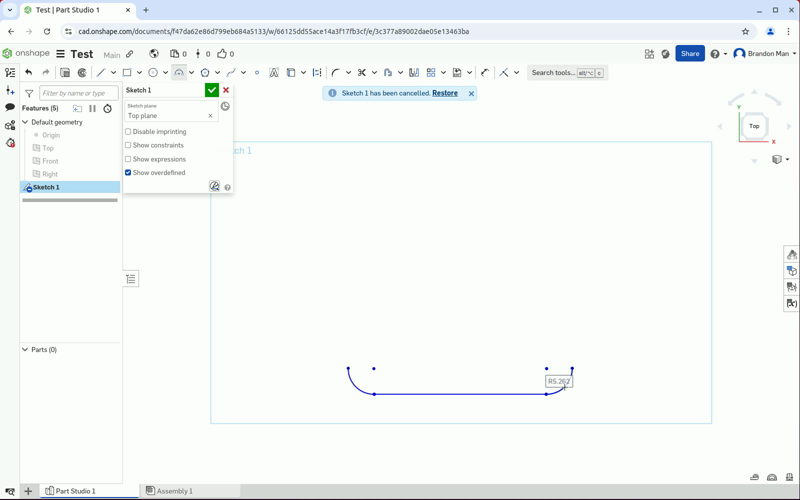
key(esc)
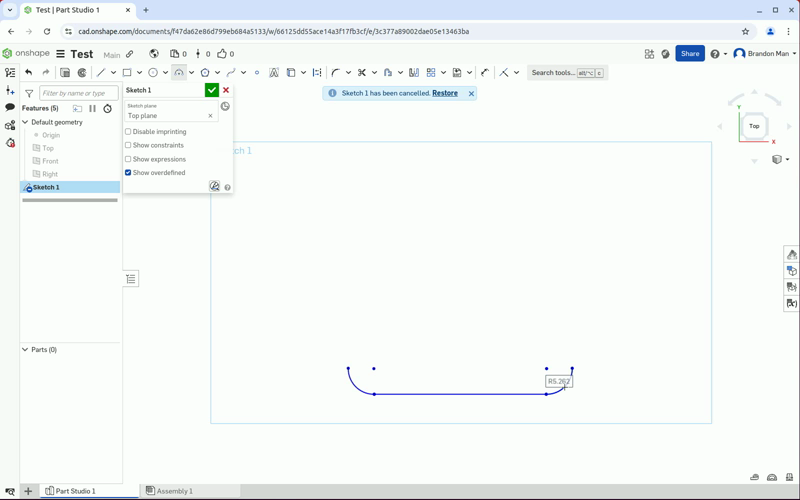
key(l)
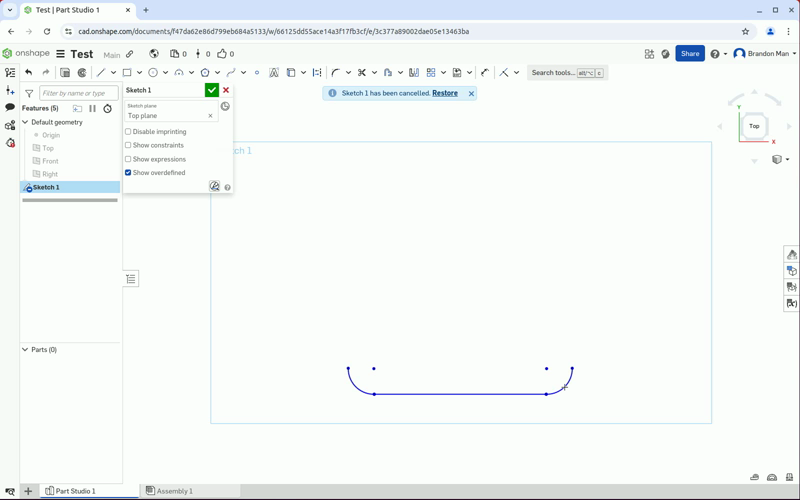
mouse_move(572, 368)
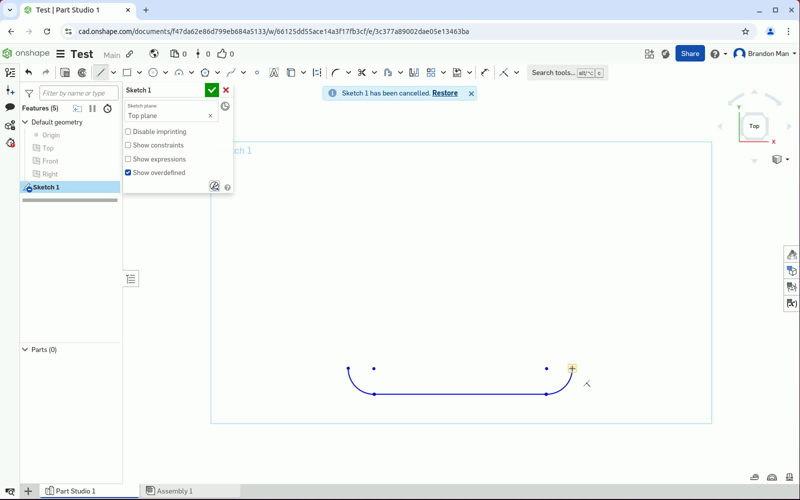
click(572, 368)
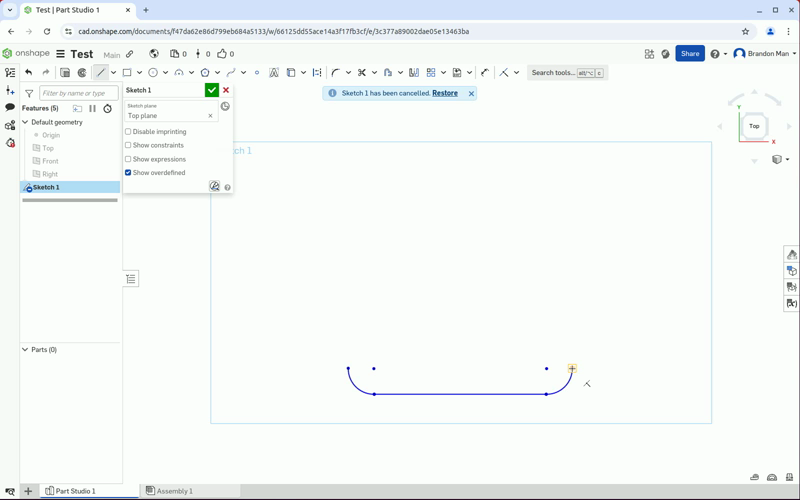
key_down(shift)
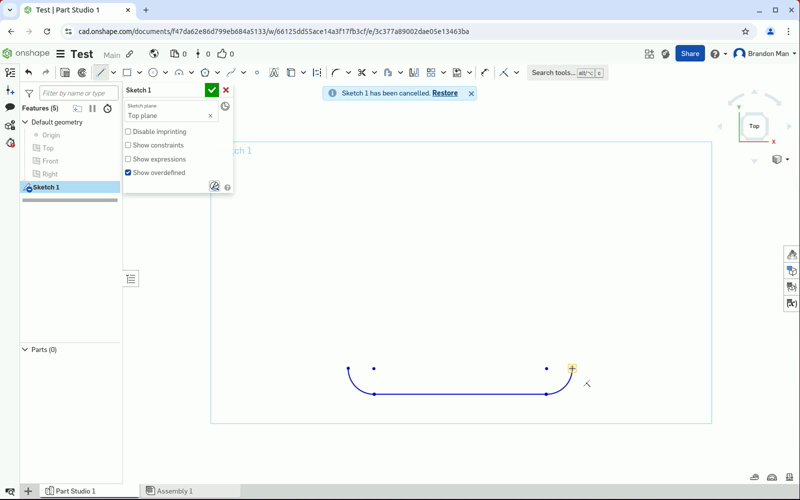
mouse_move(572, 196)
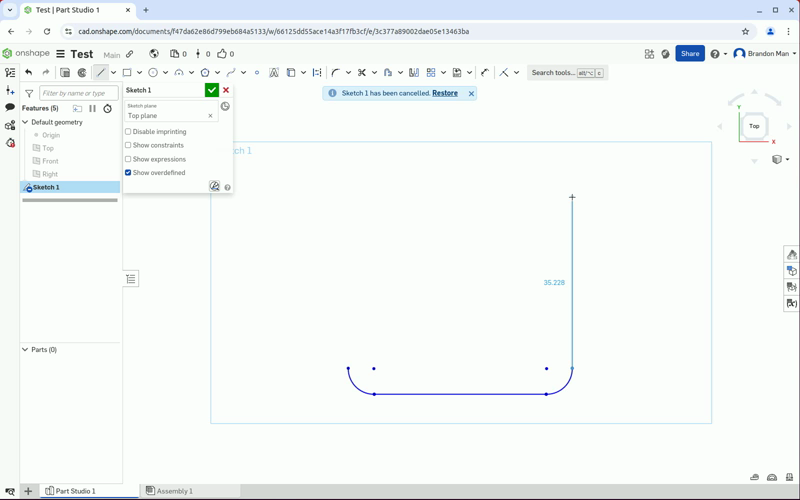
click(572, 196)
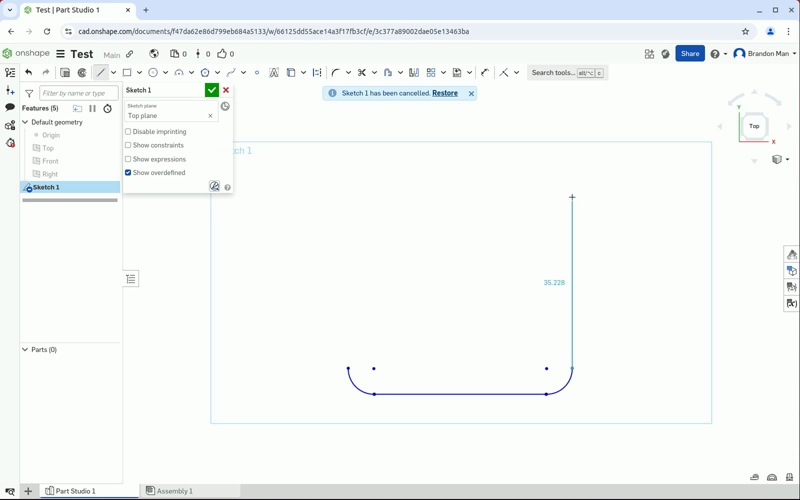
key_up(shift)
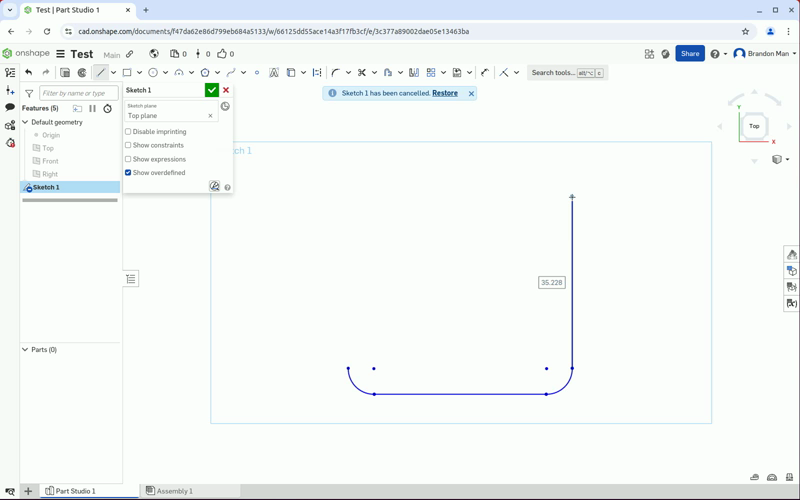
key(esc)
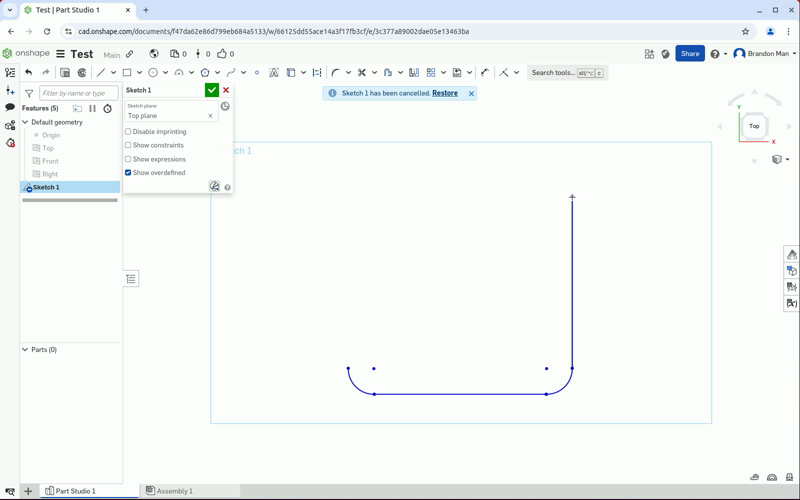
key(a)
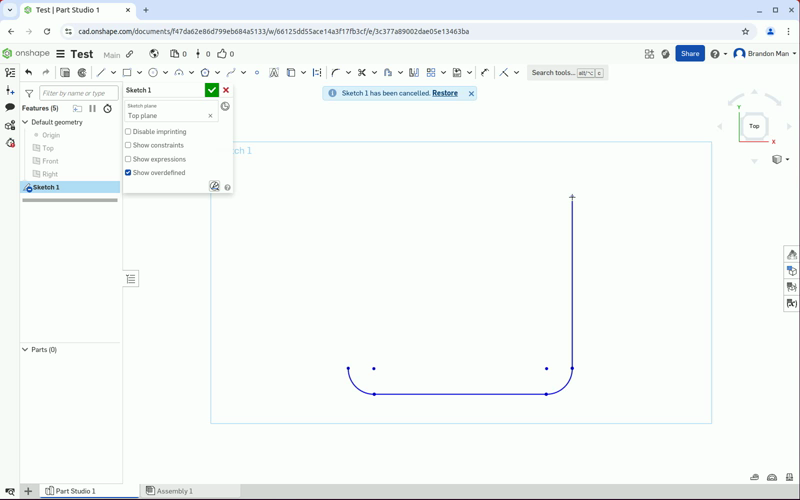
mouse_move(572, 196)
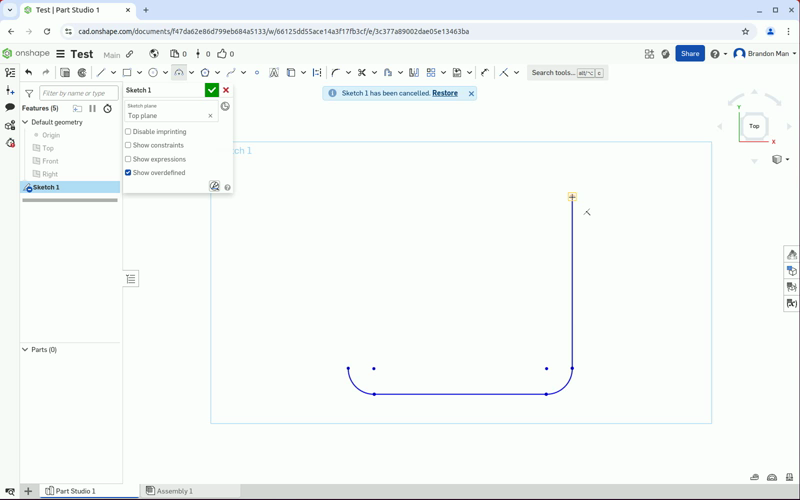
click(572, 196)
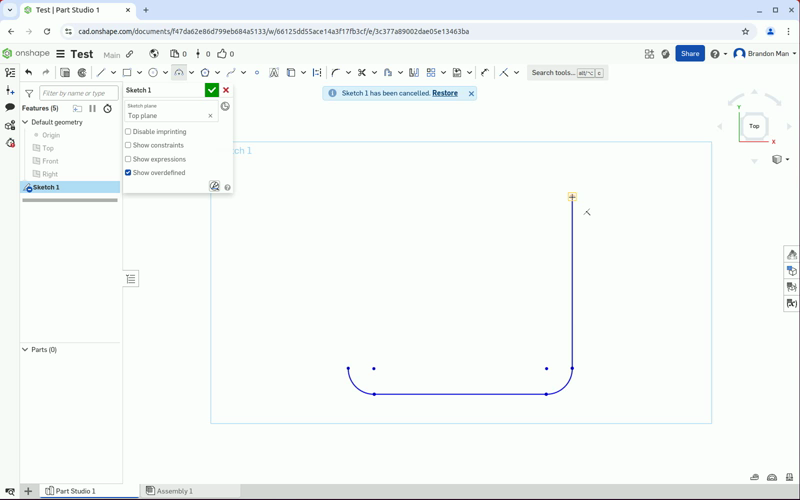
key_down(shift)
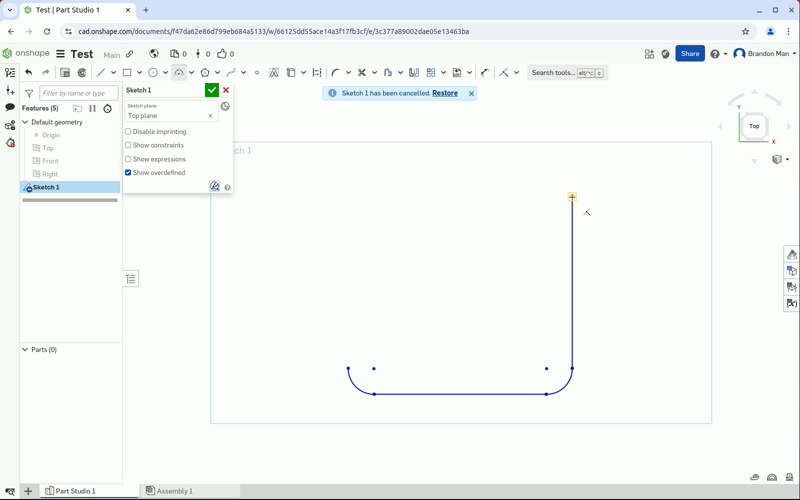
mouse_move(546, 170)
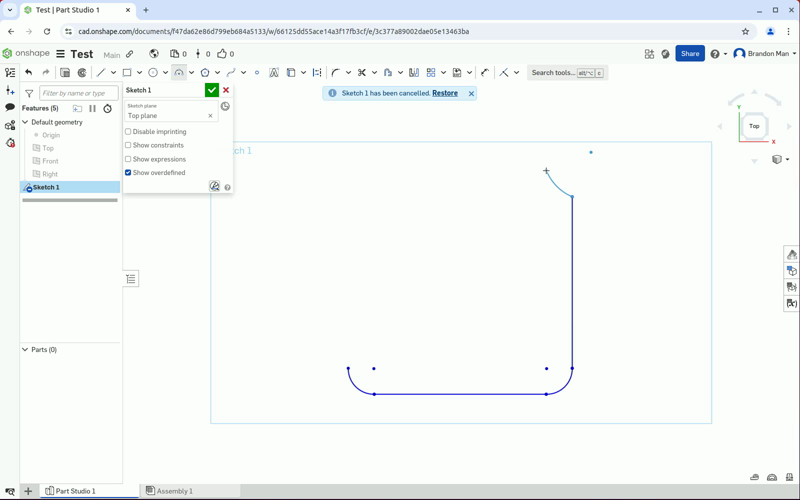
click(546, 170)
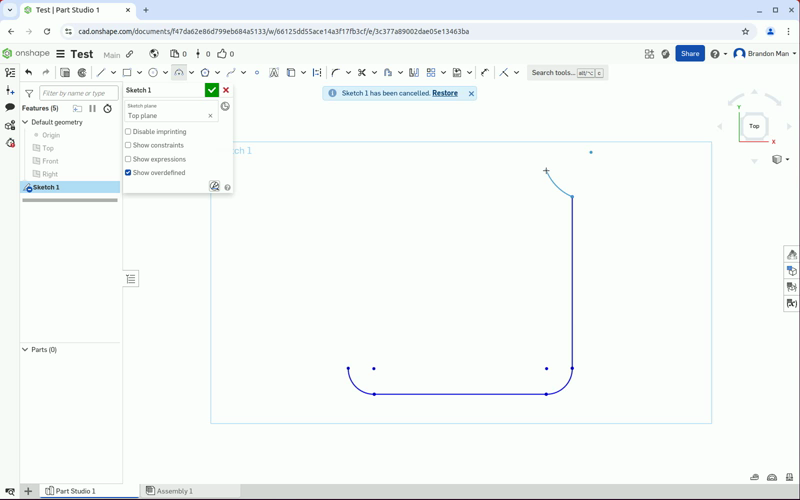
mouse_move(564, 178)
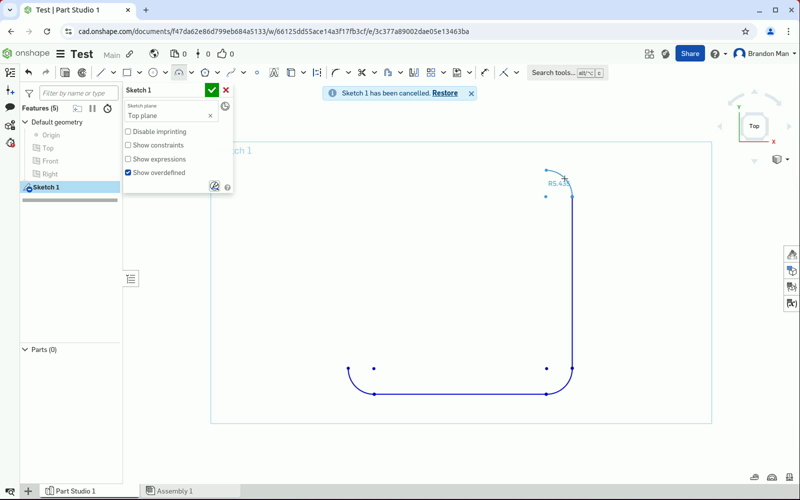
click(564, 178)
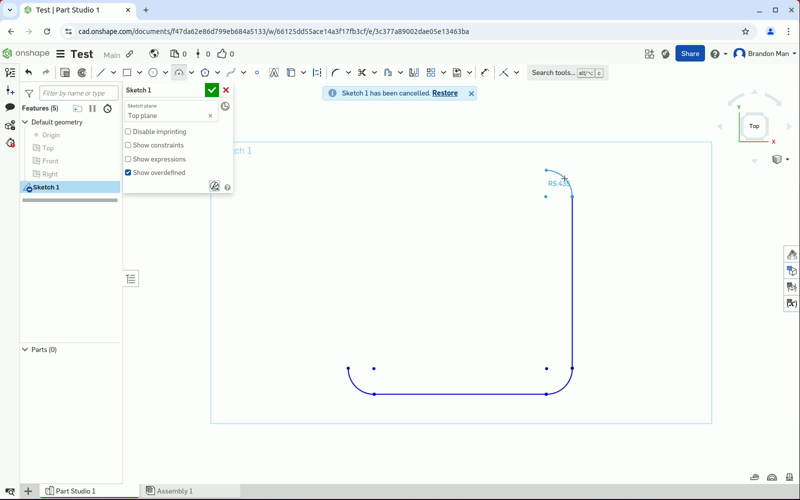
key_up(shift)
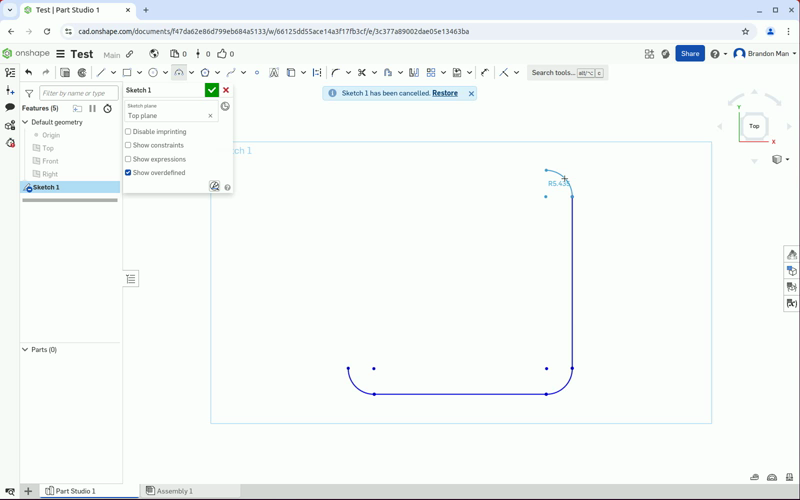
key(esc)
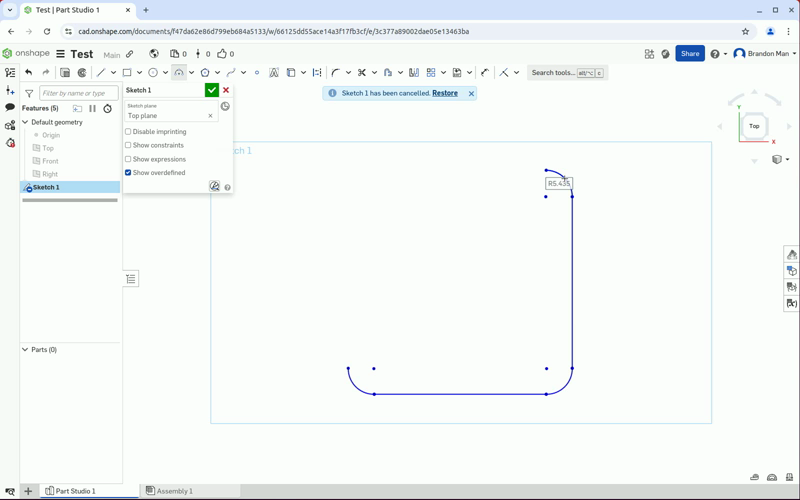
key(l)
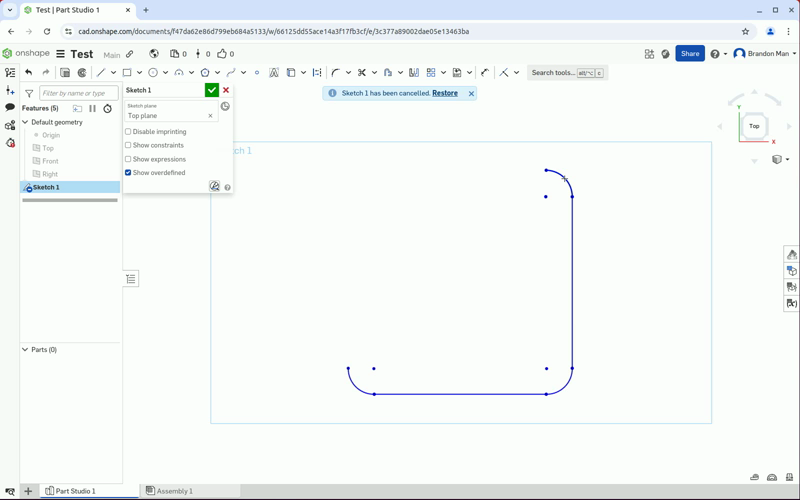
mouse_move(546, 170)
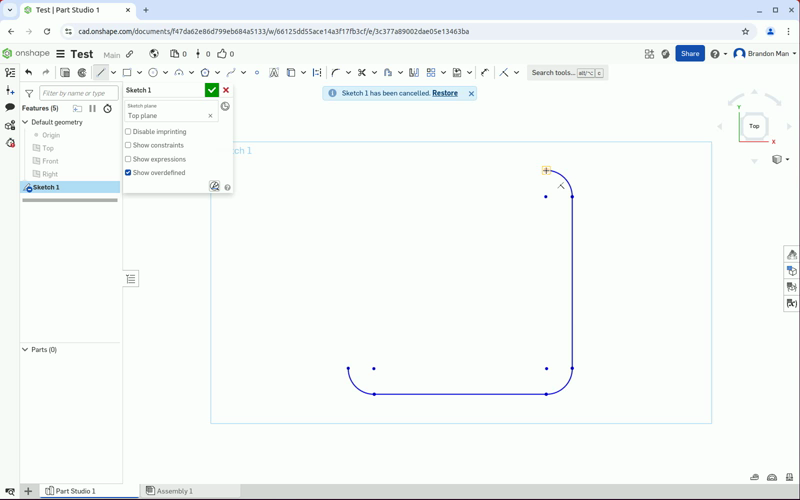
click(546, 170)
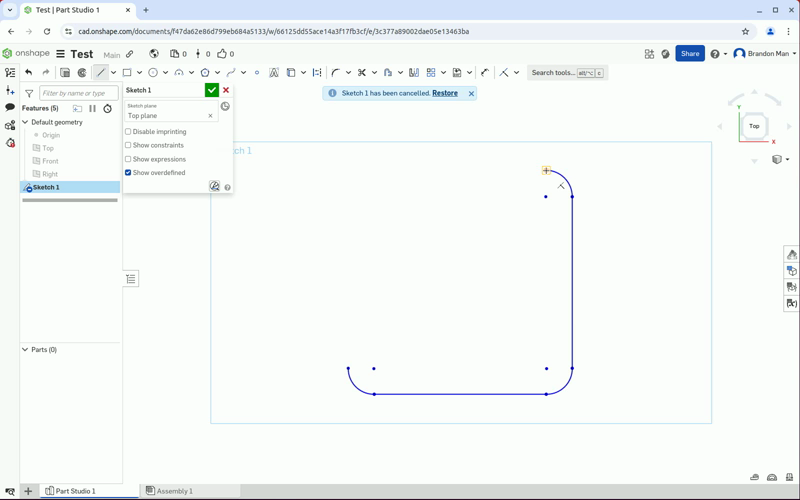
key_down(shift)
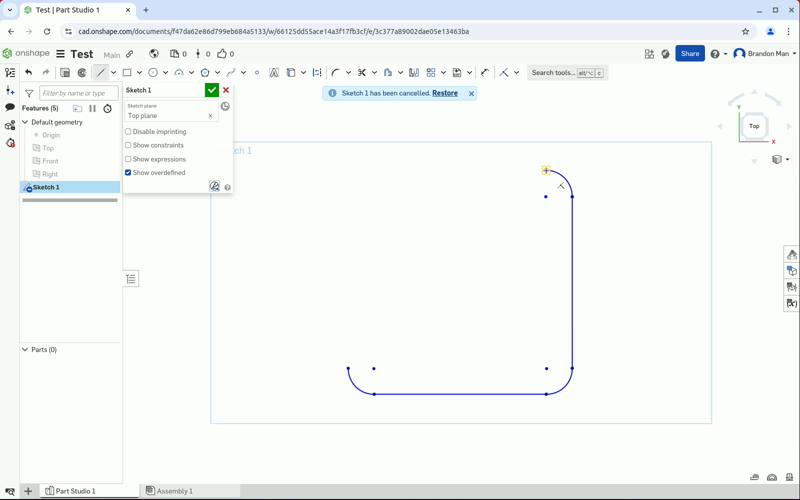
mouse_move(374, 170)
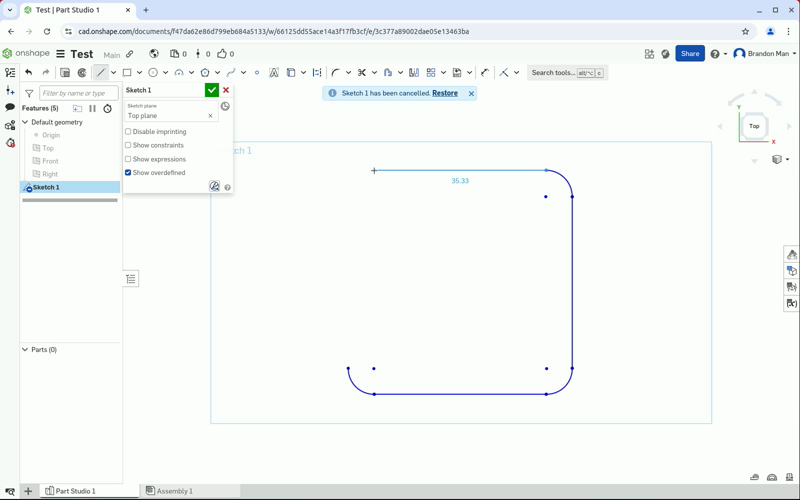
click(374, 170)
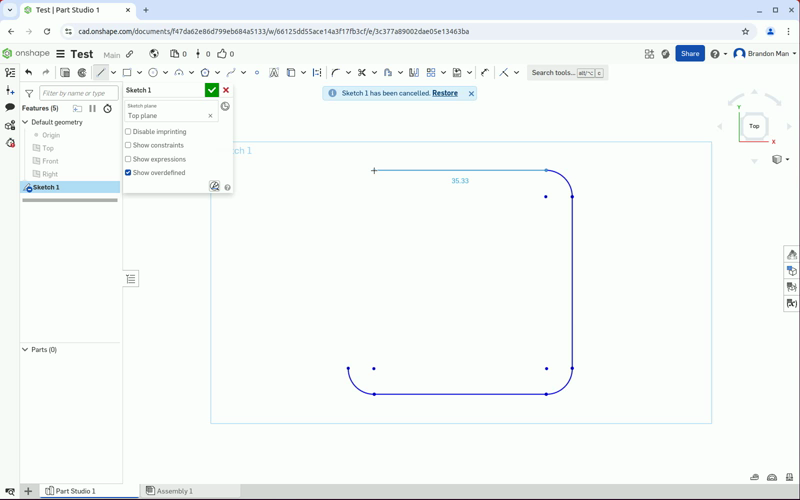
key_up(shift)
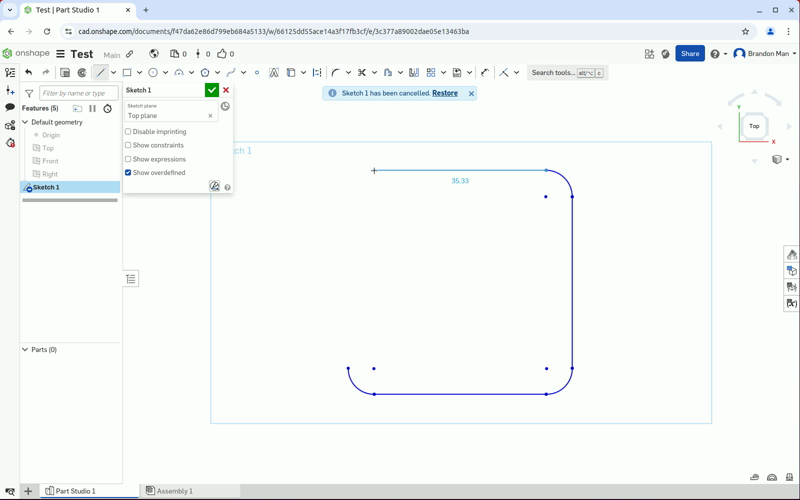
key(esc)
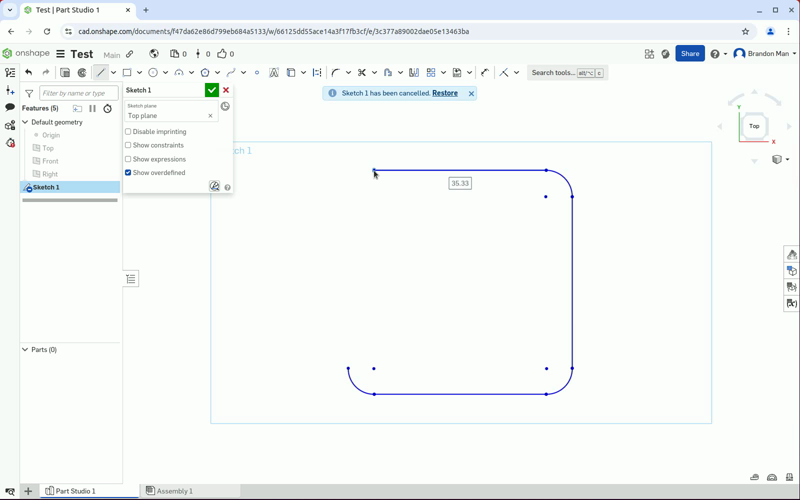
key(a)
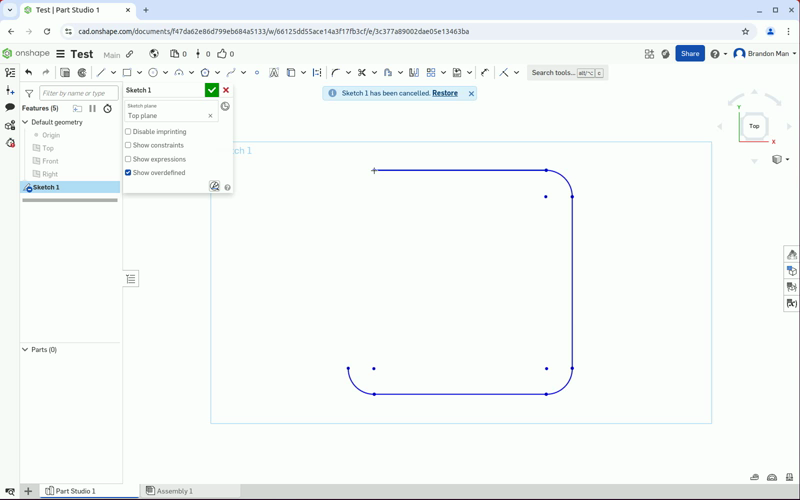
mouse_move(374, 170)
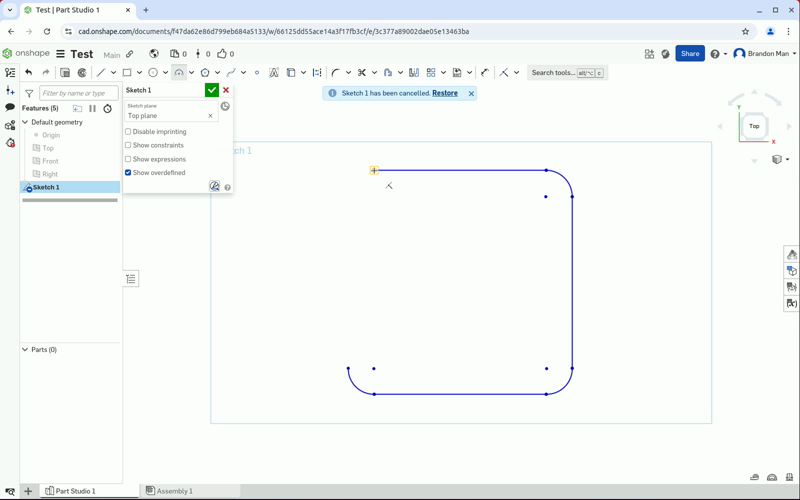
click(374, 170)
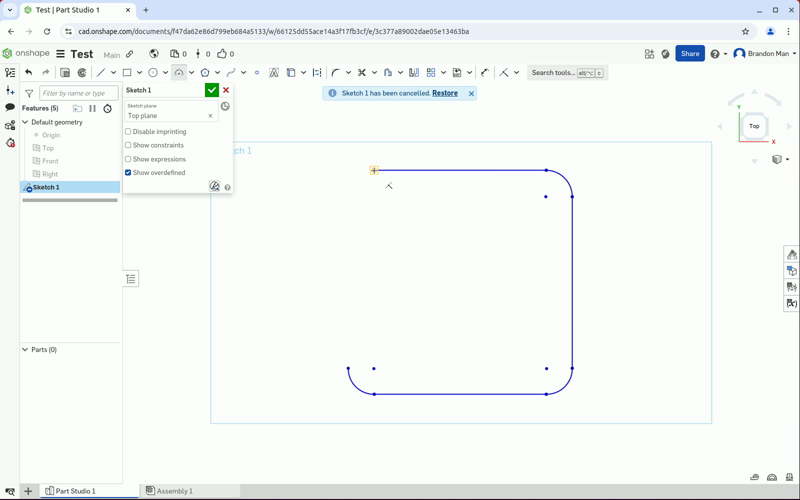
key_down(shift)
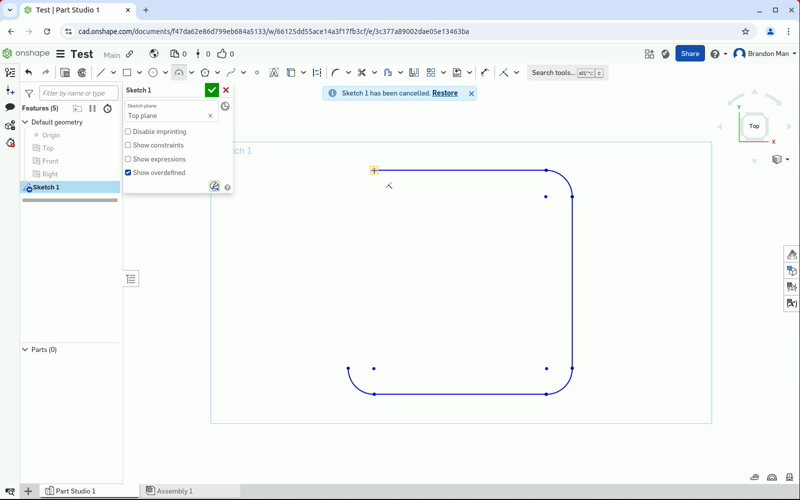
mouse_move(348, 196)
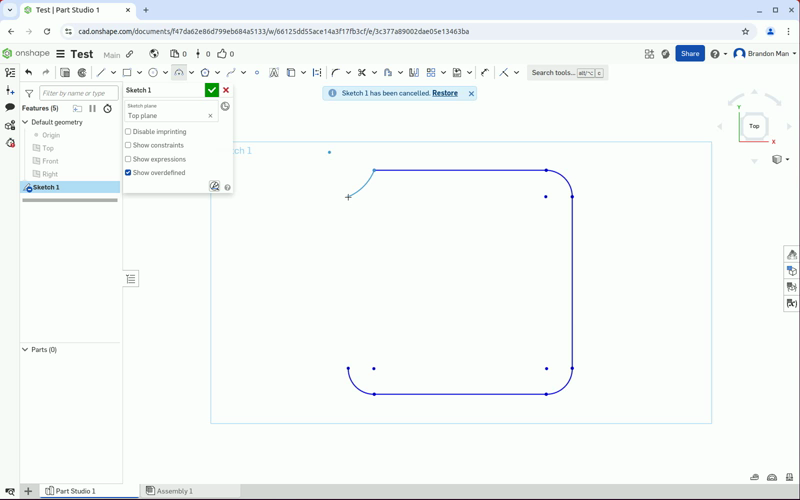
click(348, 196)
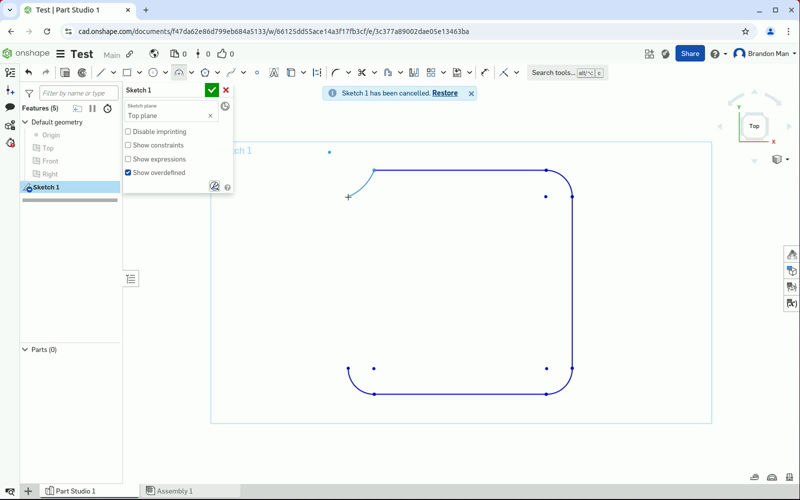
mouse_move(355, 178)
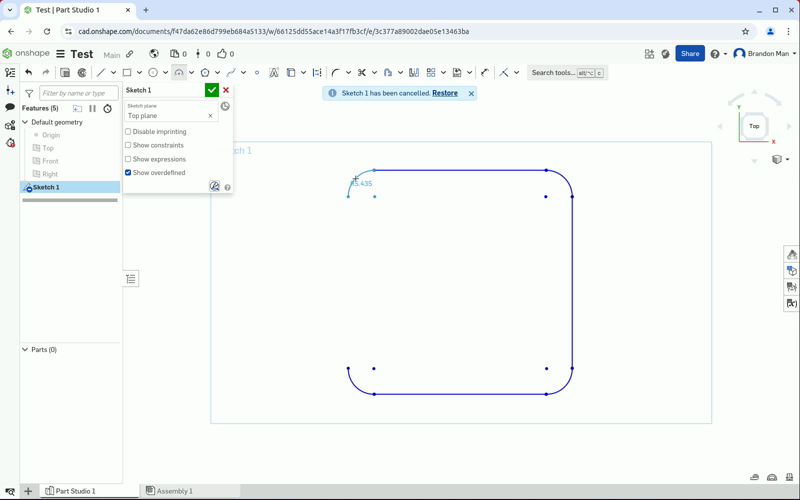
click(355, 178)
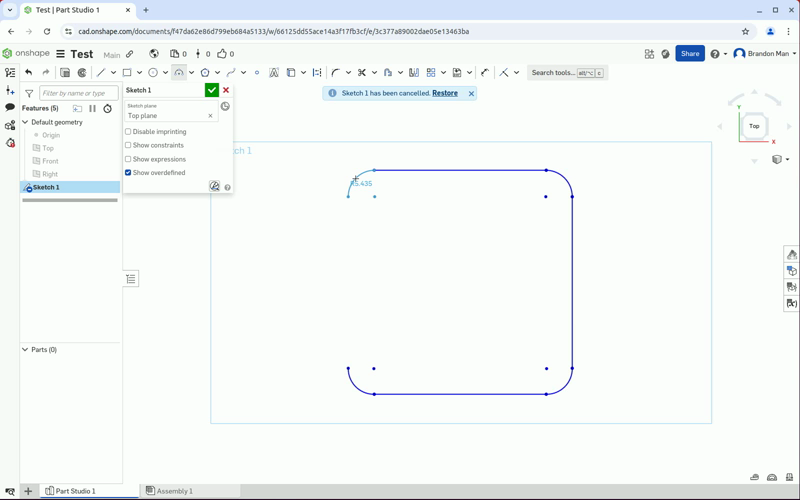
key_up(shift)
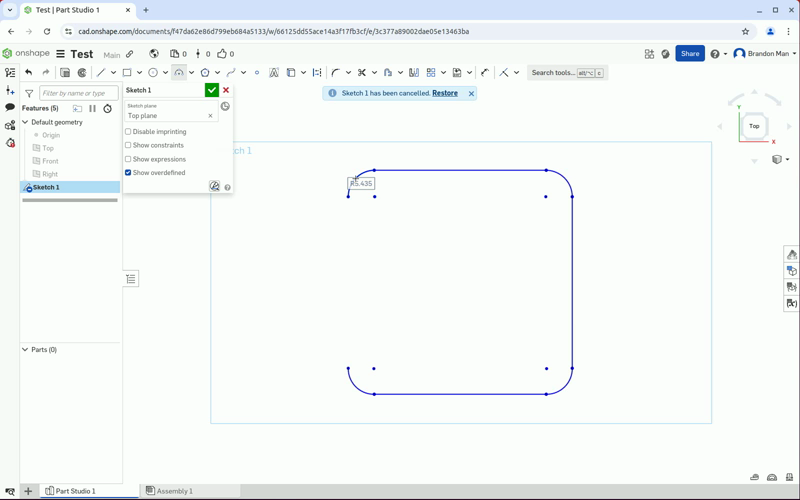
key(esc)
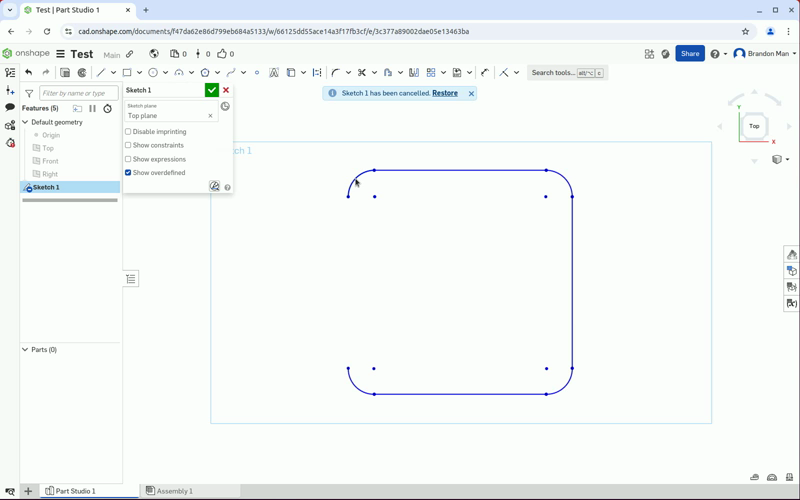
key(l)
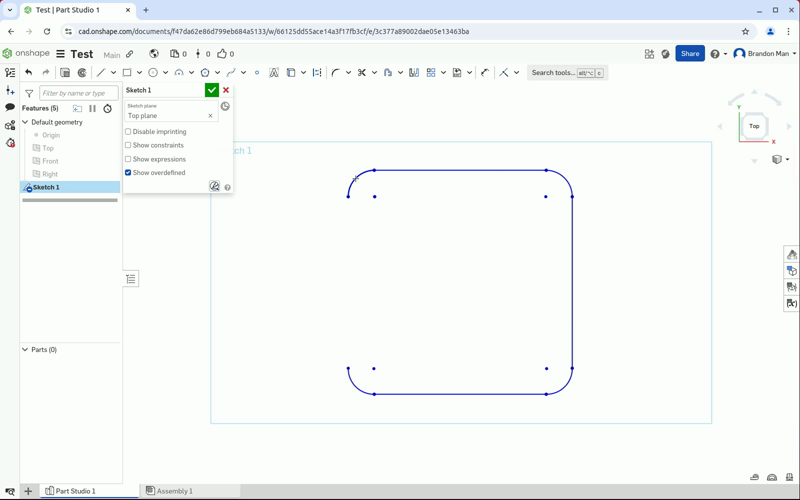
mouse_move(348, 196)
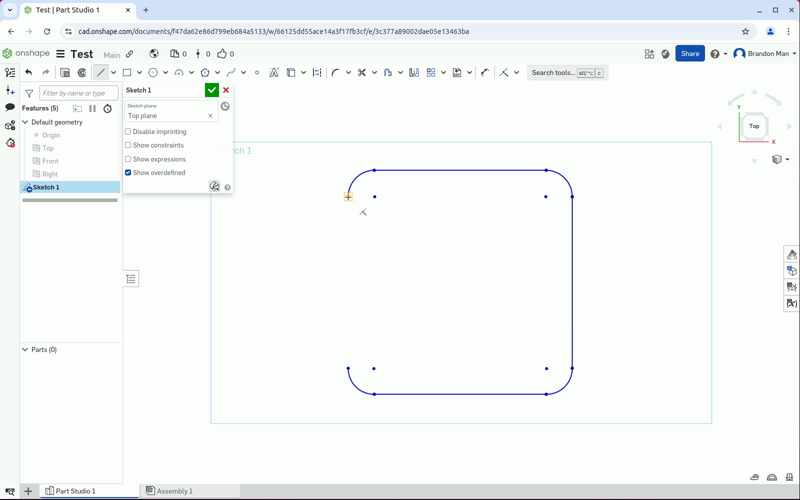
click(348, 196)
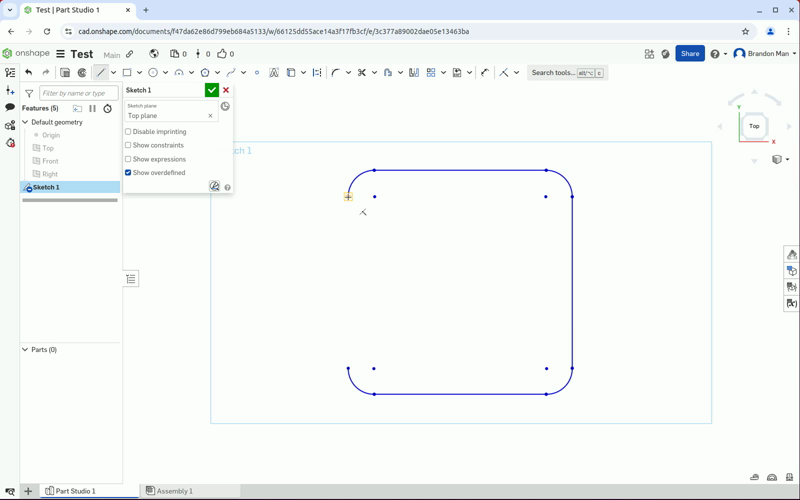
key_down(shift)
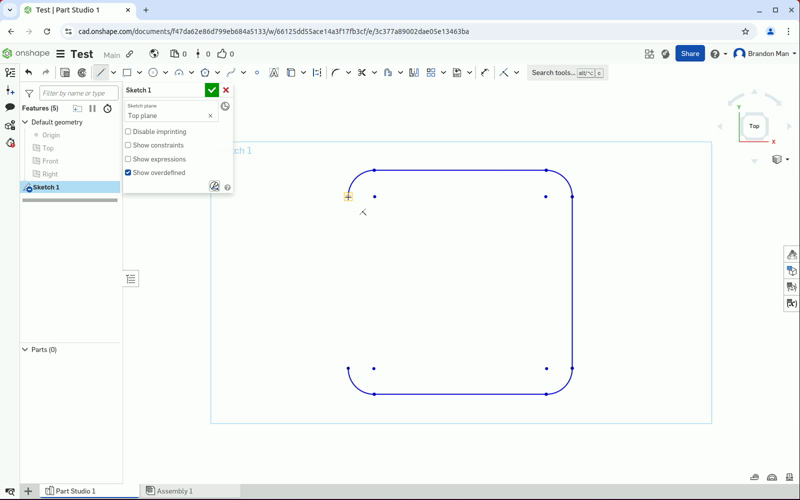
mouse_move(348, 368)
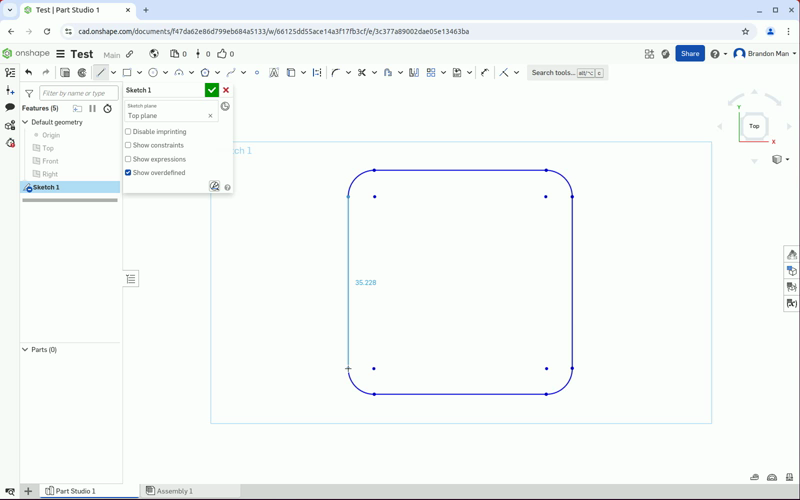
key_up(shift)
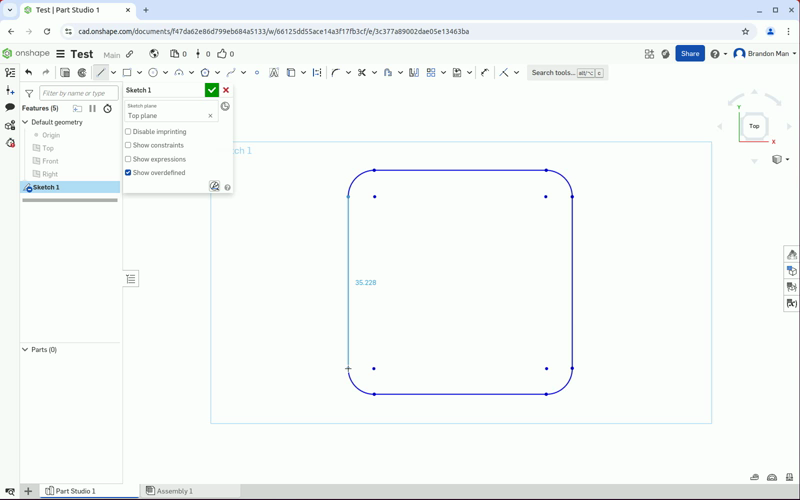
click(348, 368)
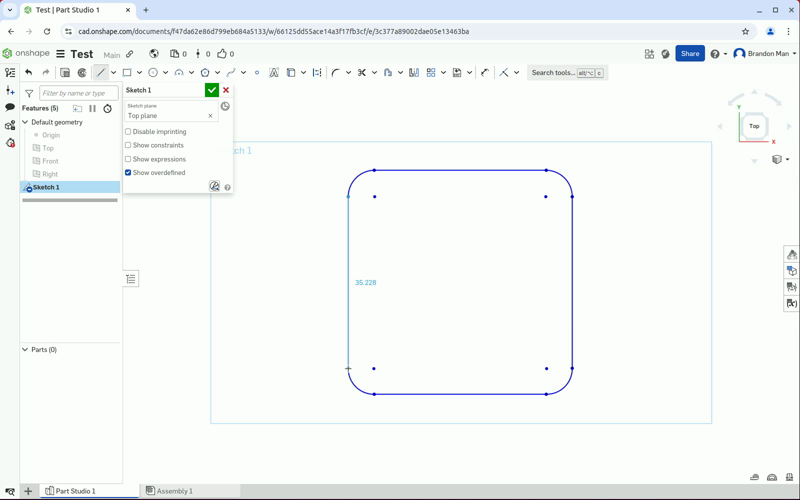
key(esc)
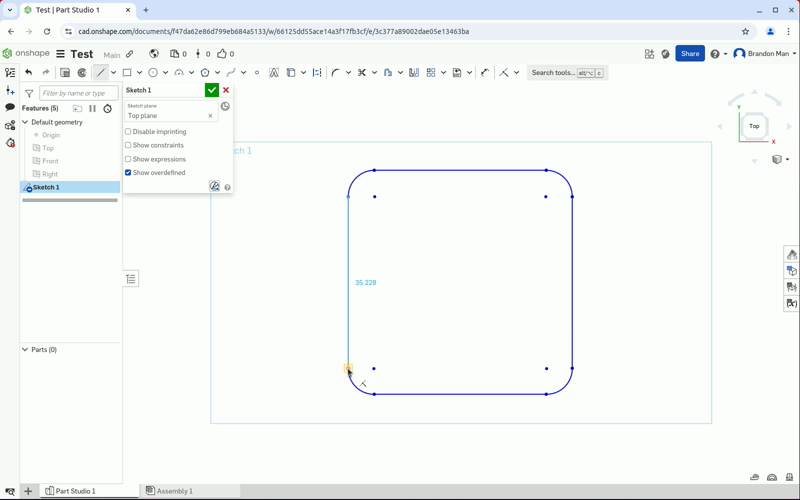
key(a)
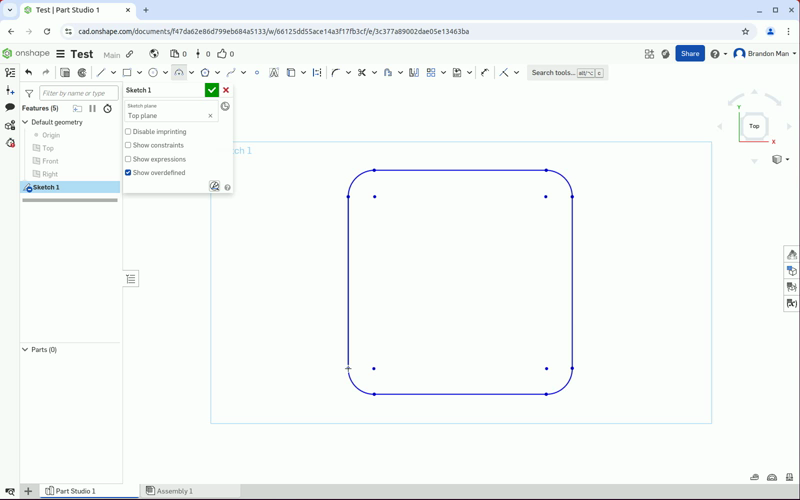
key_down(shift)
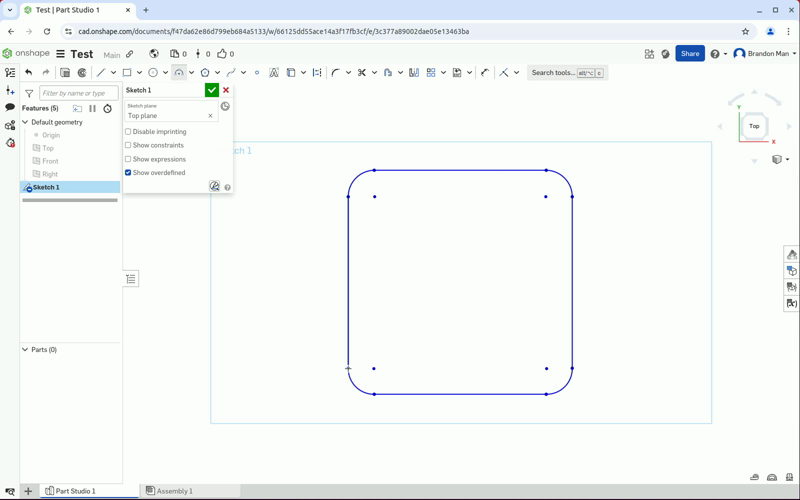
mouse_move(355, 368)
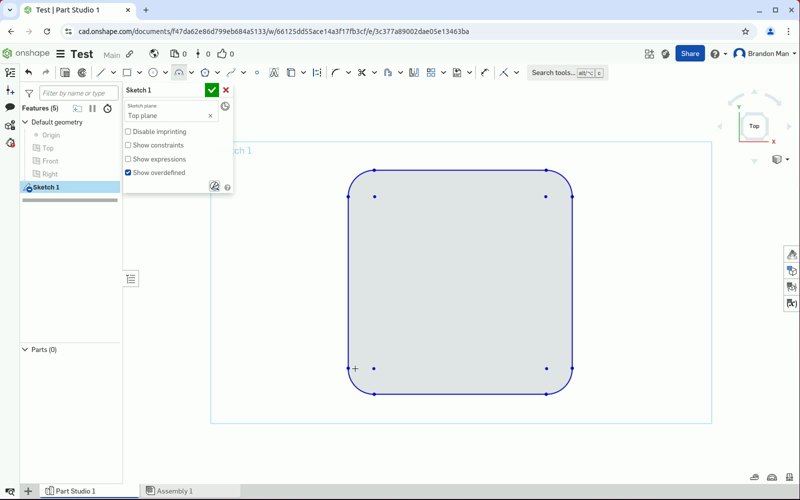
click(355, 368)
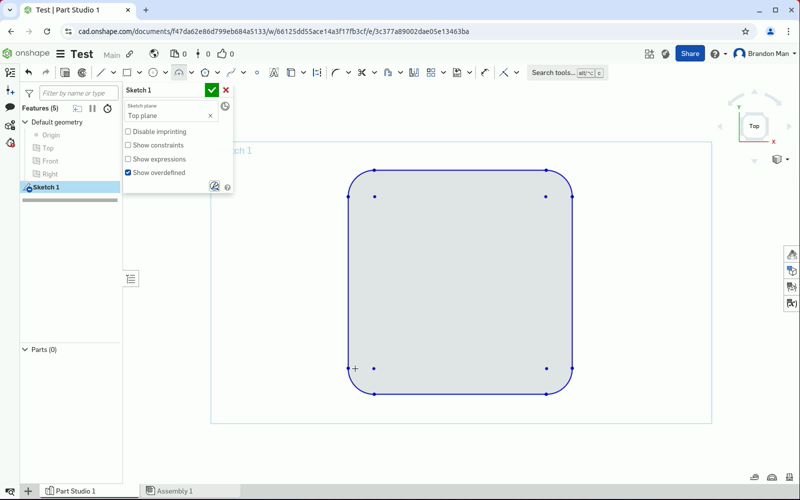
key_up(shift)
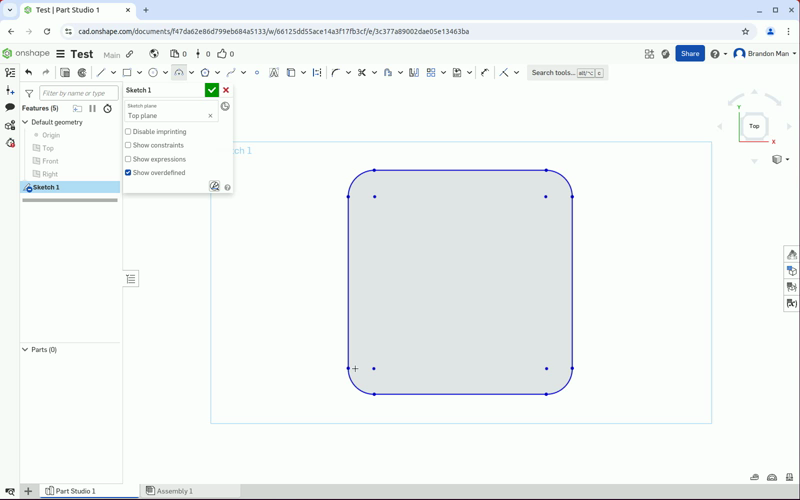
key_down(shift)
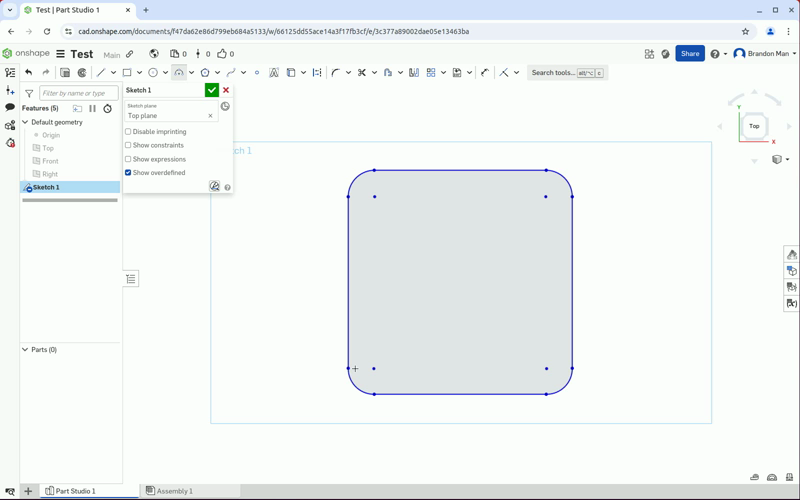
mouse_move(374, 387)
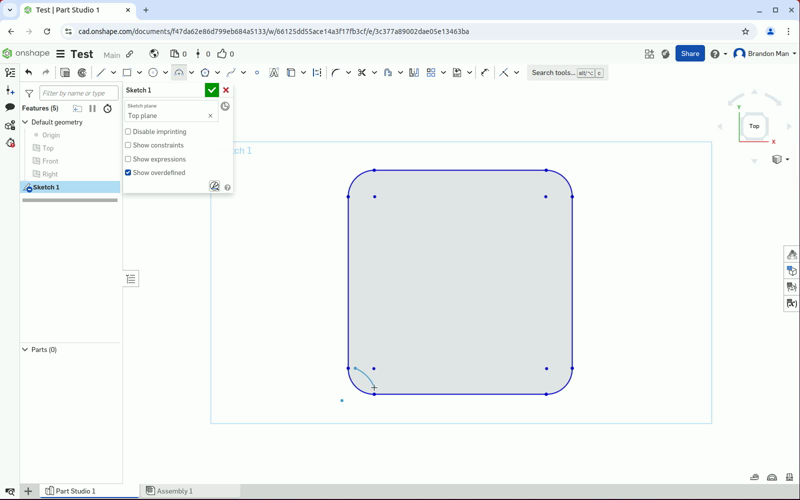
click(374, 387)
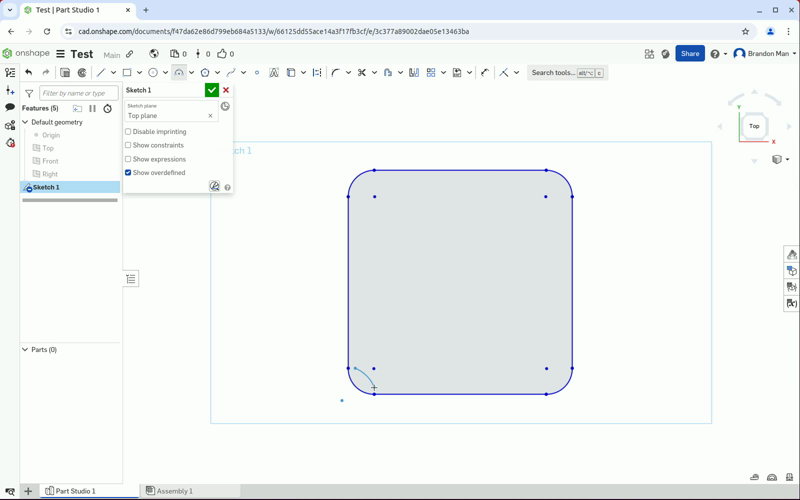
mouse_move(360, 381)
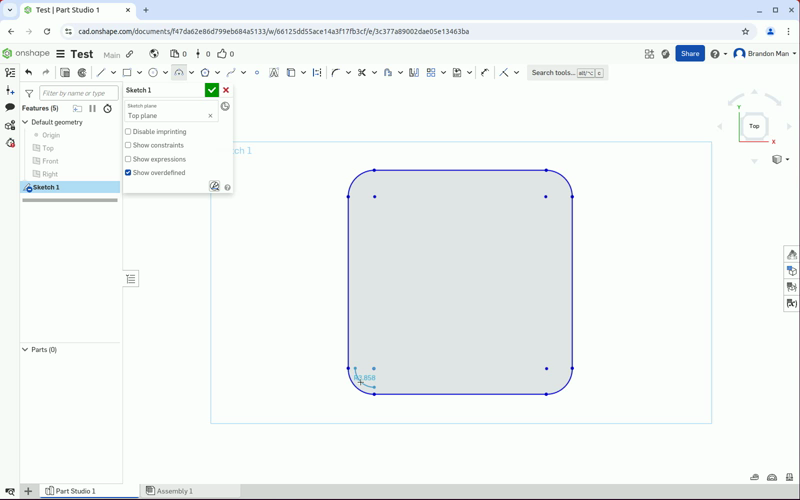
click(360, 381)
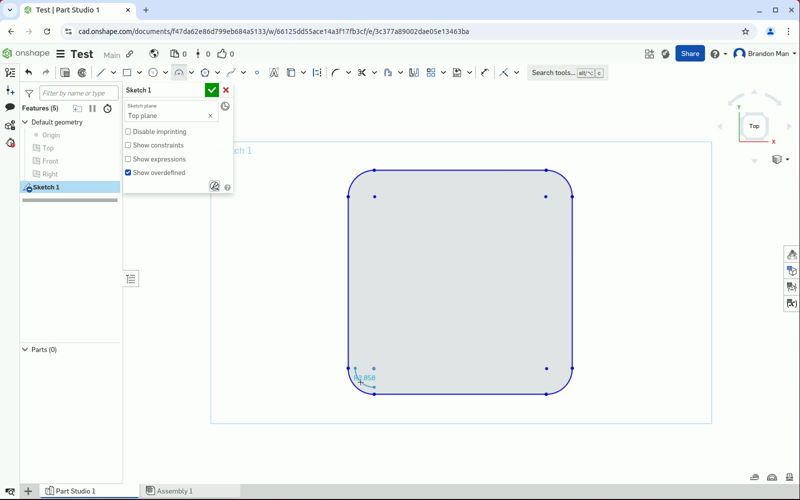
key_up(shift)
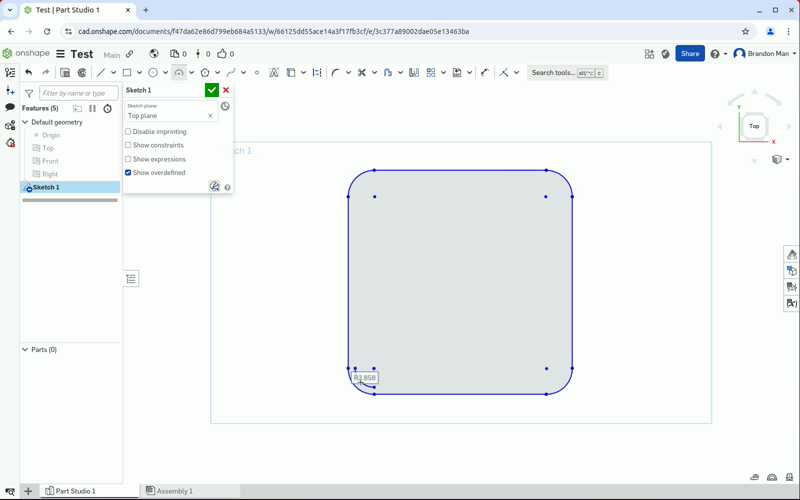
key(esc)
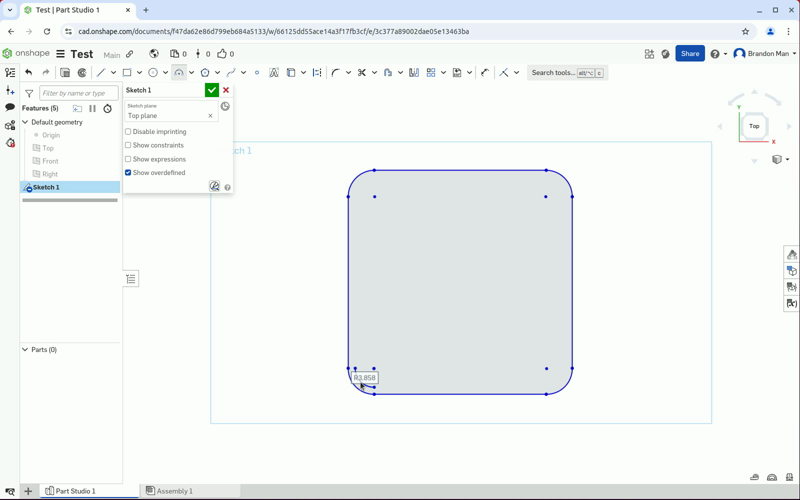
key(l)
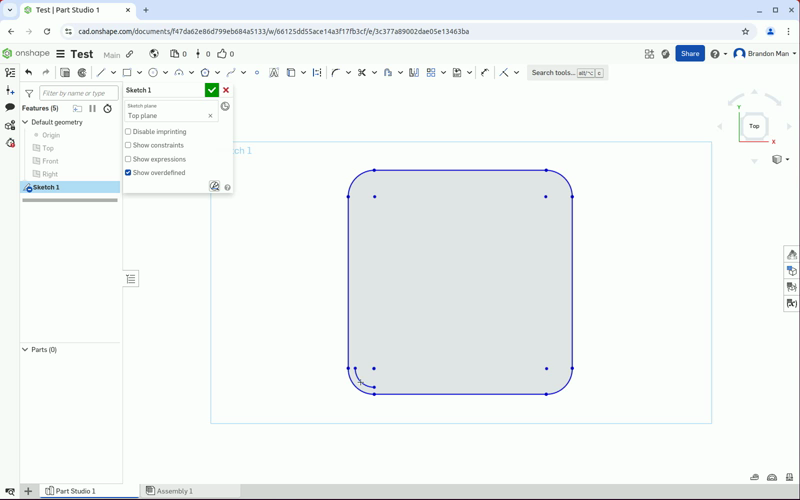
mouse_move(374, 387)
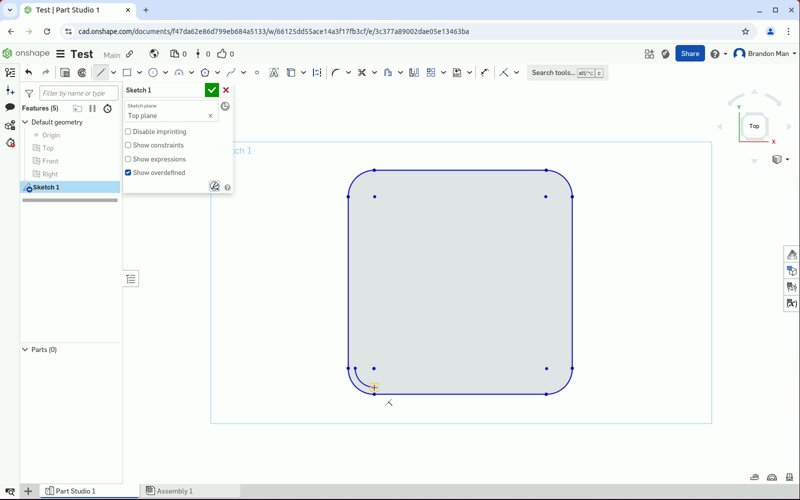
click(374, 387)
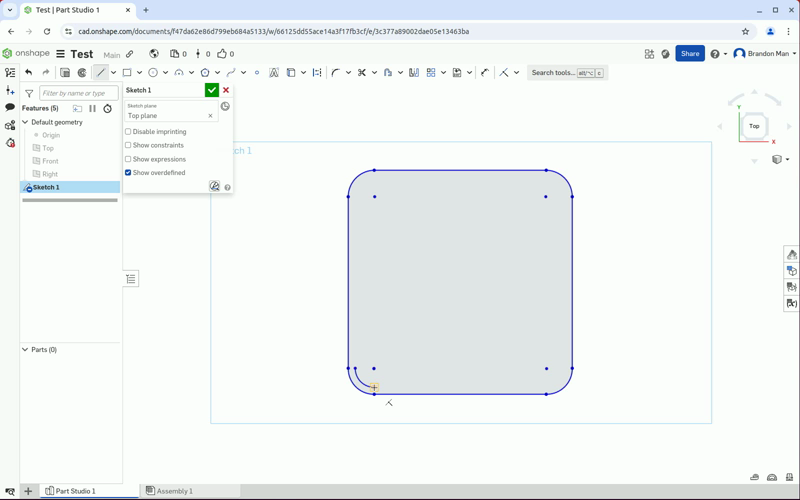
key_down(shift)
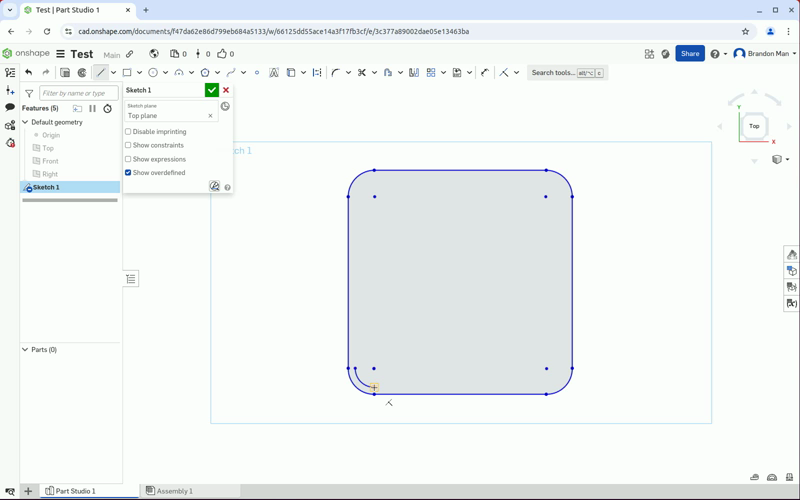
mouse_move(546, 387)
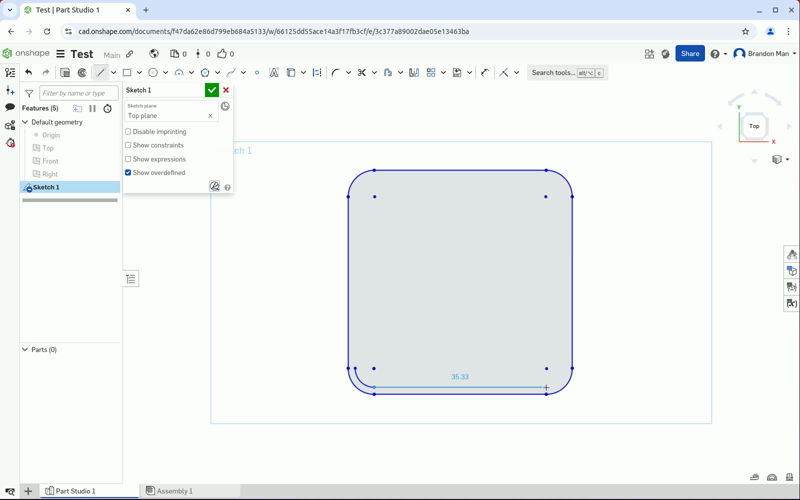
click(546, 387)
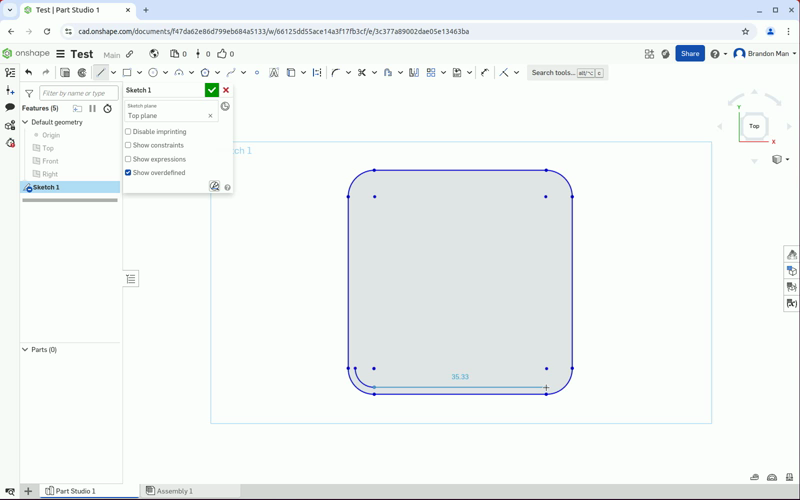
key_up(shift)
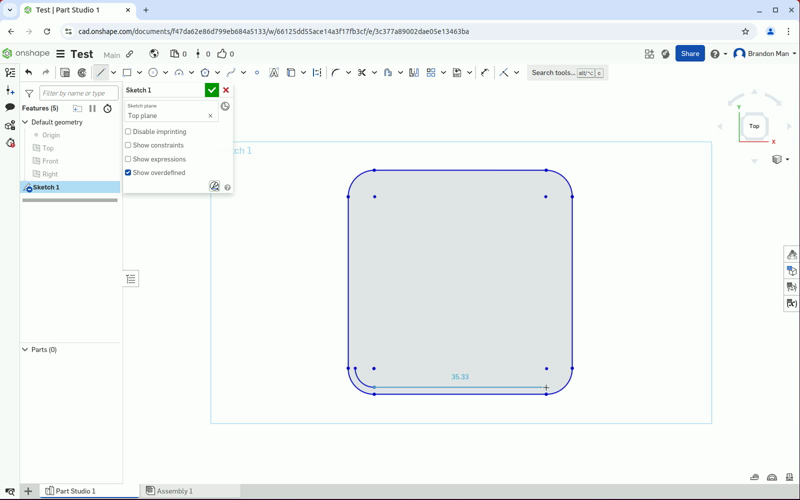
key(esc)
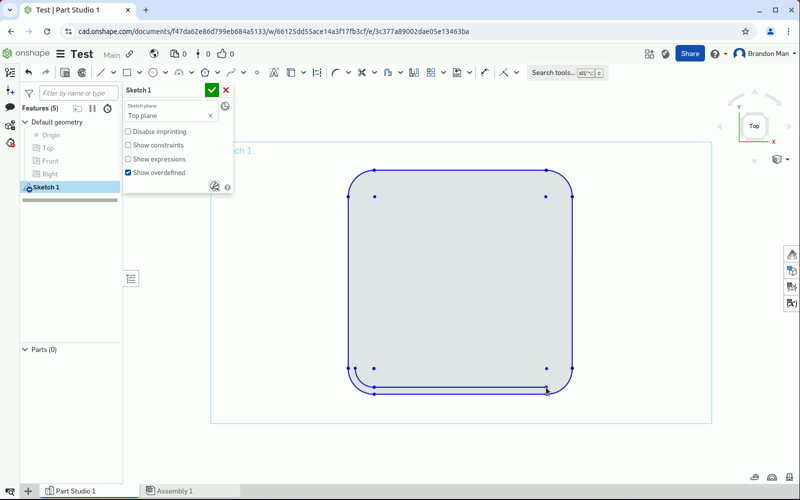
key(a)
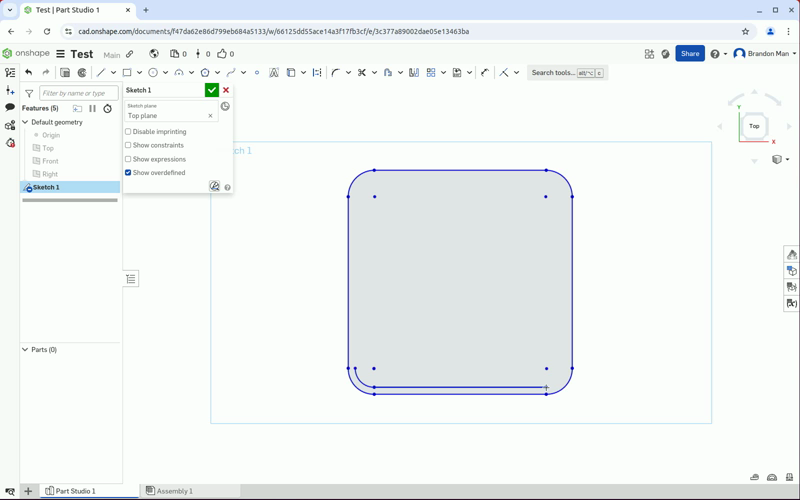
mouse_move(546, 387)
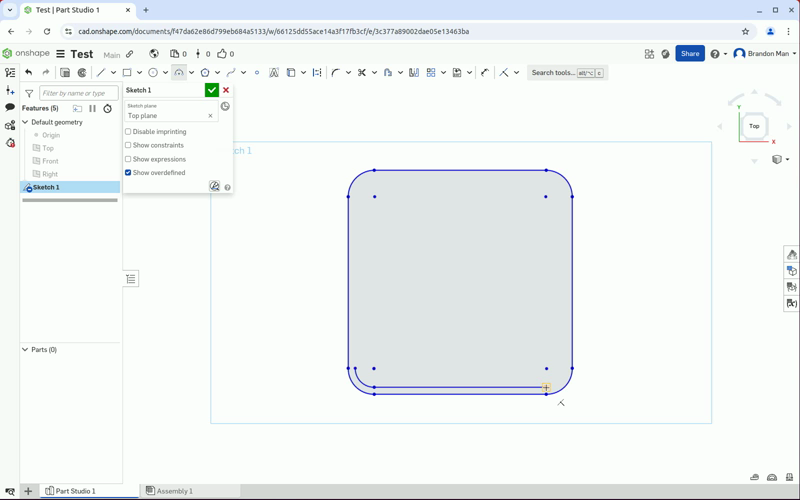
click(546, 387)
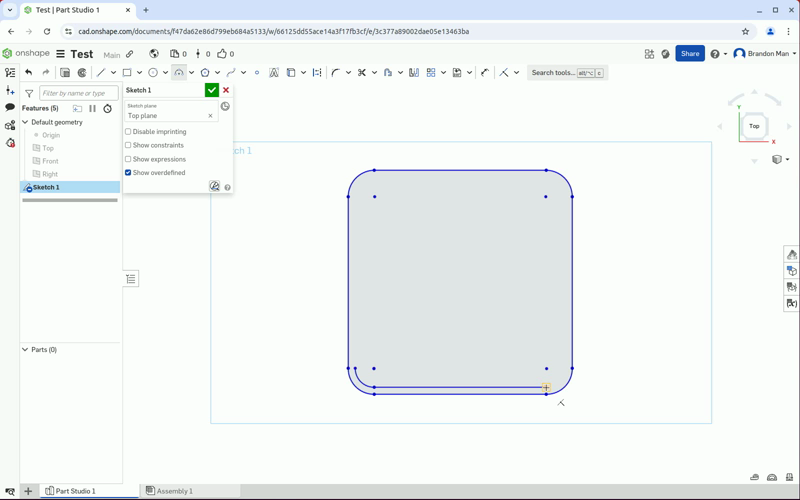
key_down(shift)
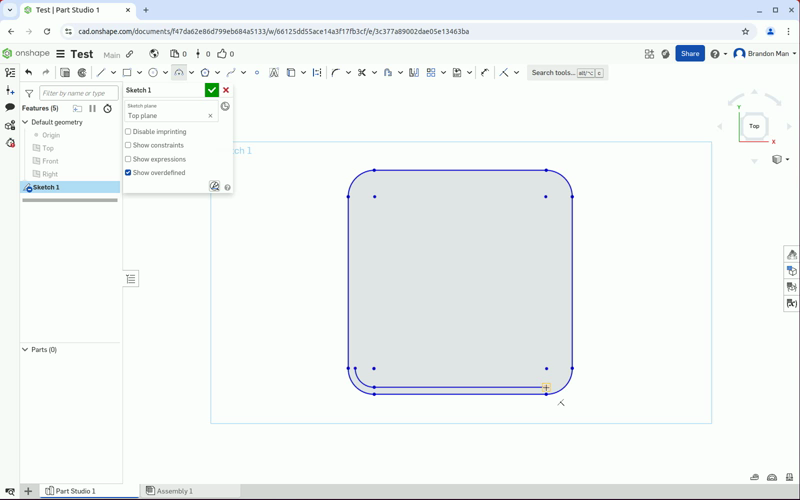
mouse_move(564, 368)
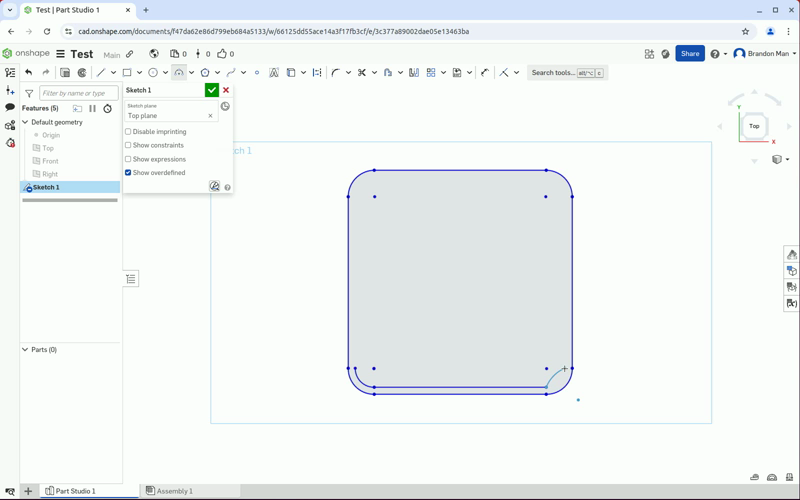
click(564, 368)
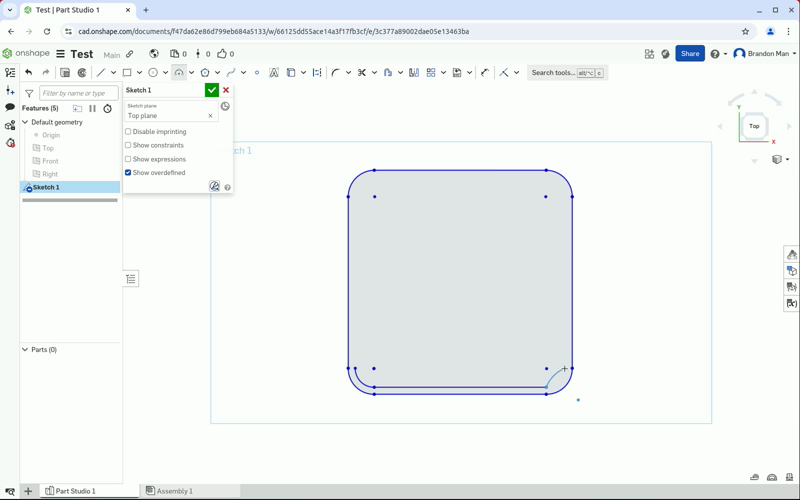
mouse_move(559, 381)
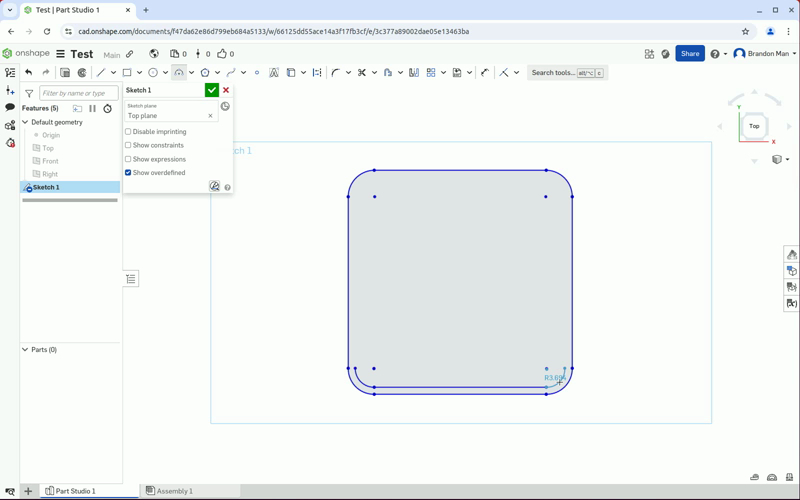
click(559, 381)
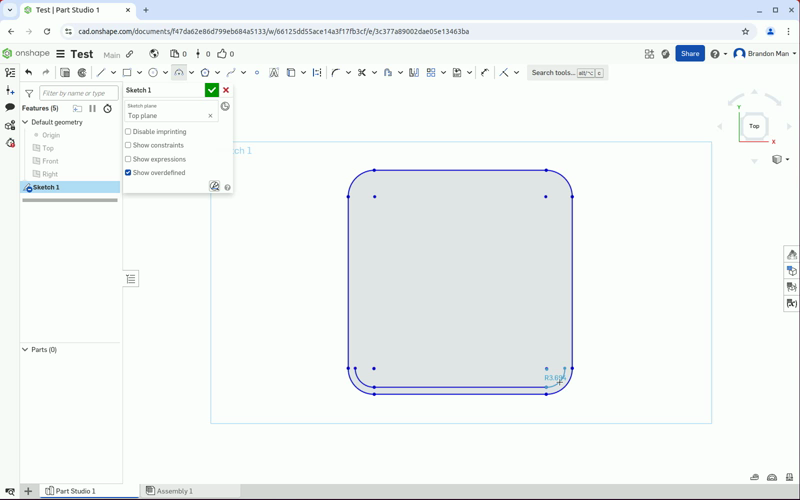
key_up(shift)
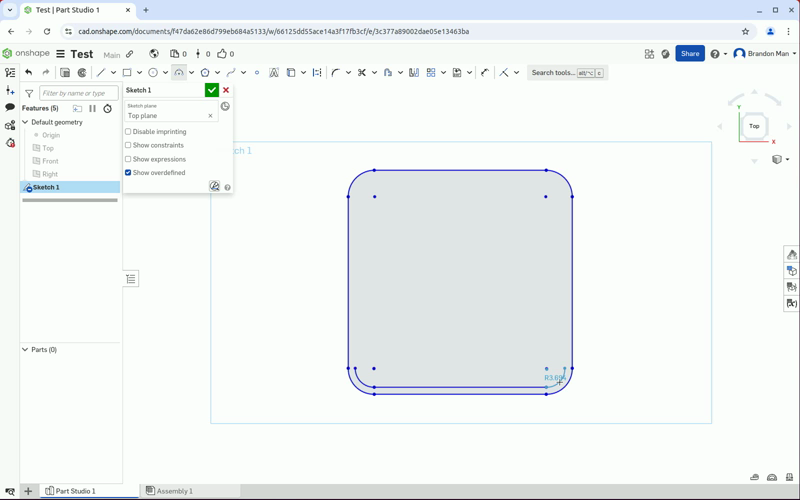
key(esc)
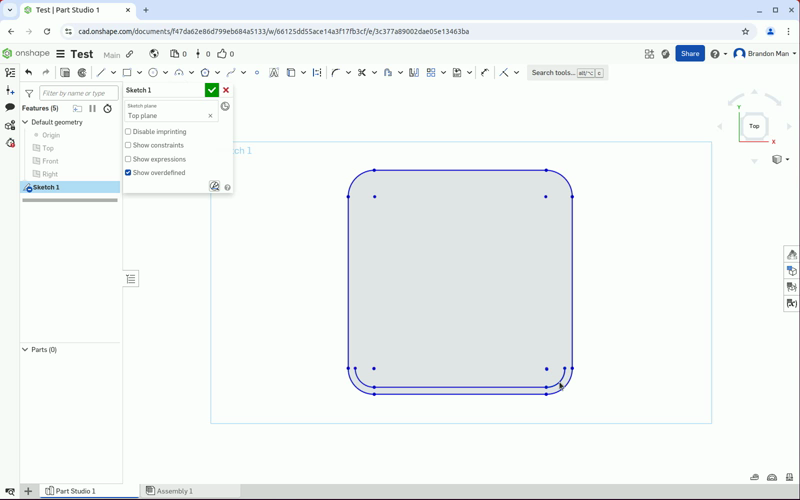
key(l)
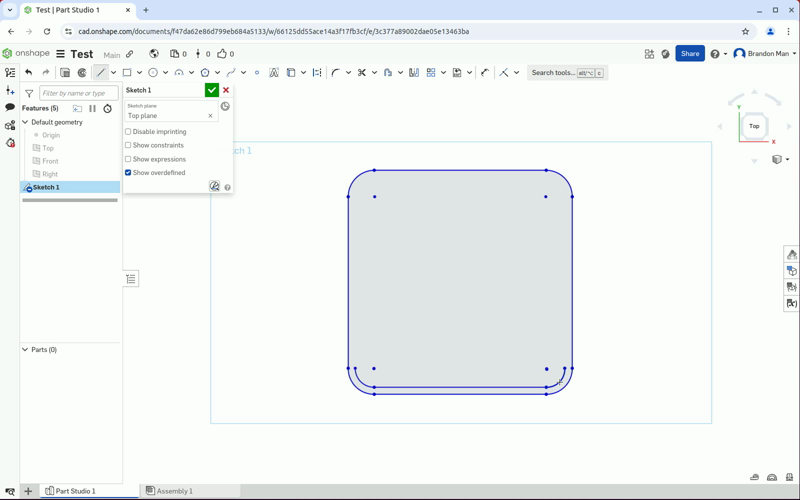
mouse_move(564, 368)
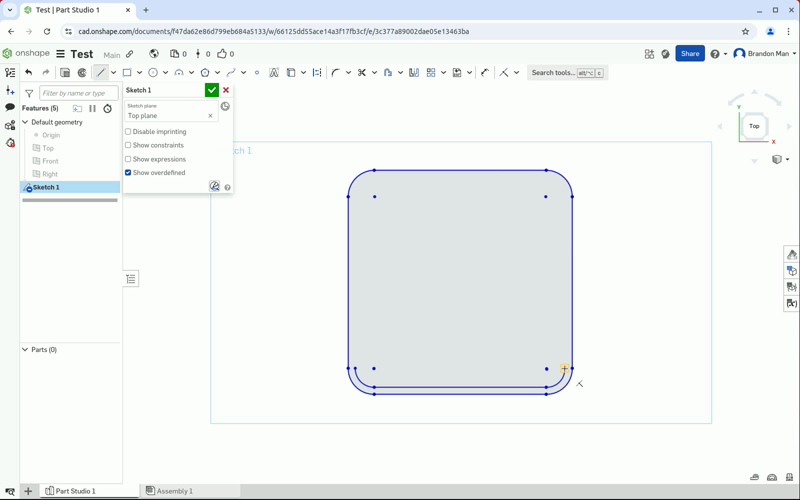
click(564, 368)
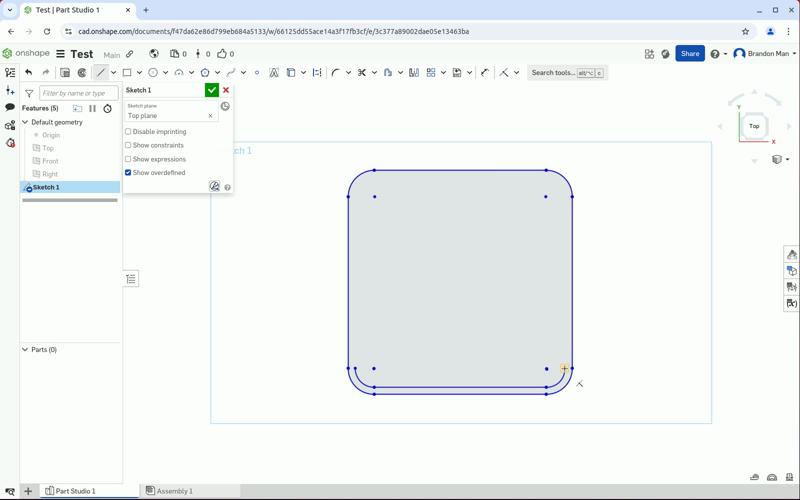
key_down(shift)
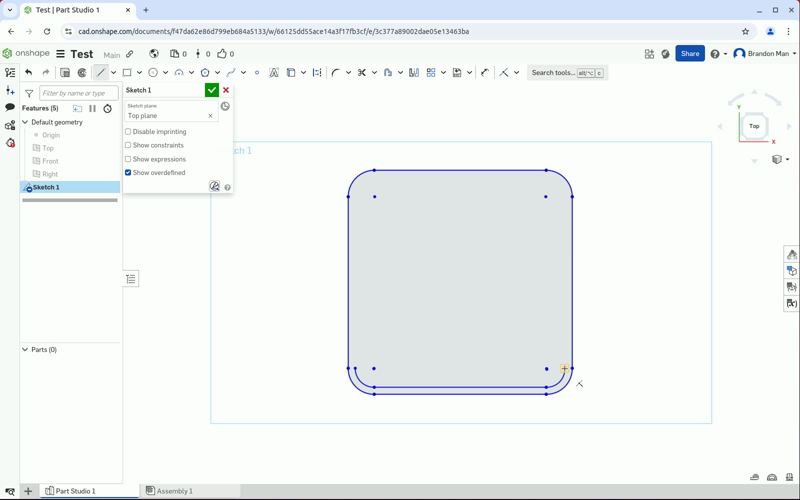
mouse_move(564, 196)
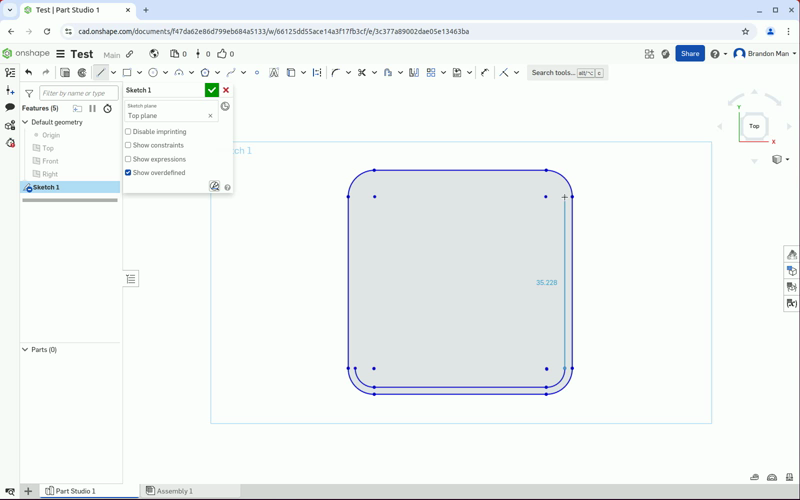
click(564, 196)
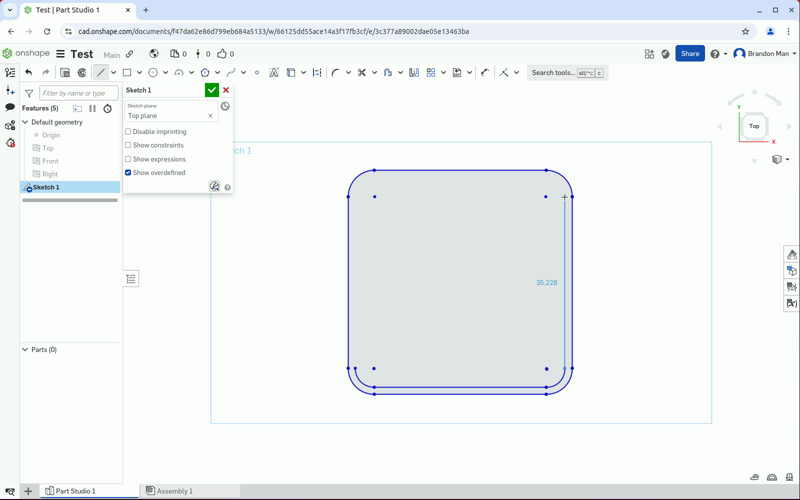
key_up(shift)
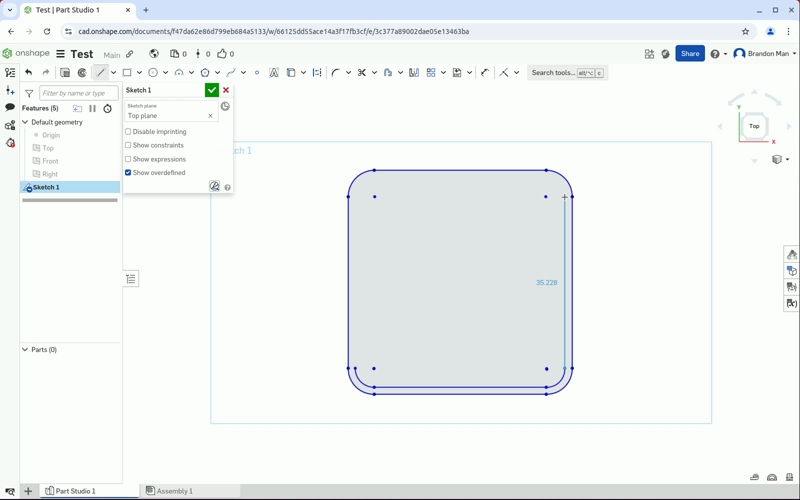
key(esc)
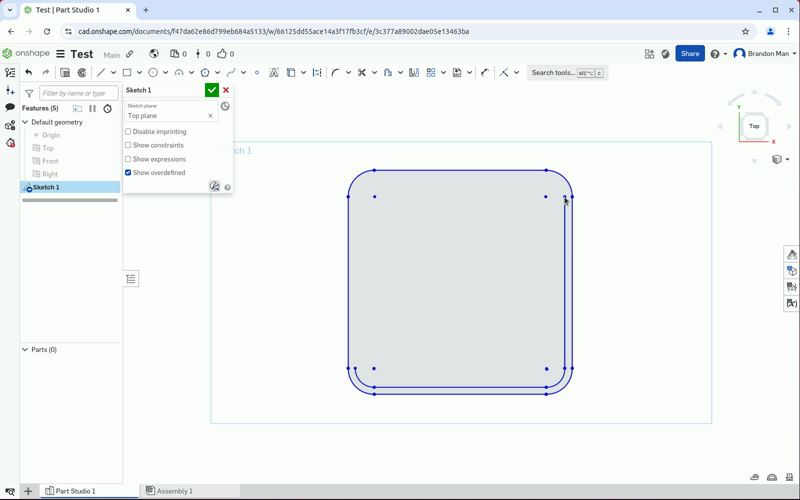
key(a)
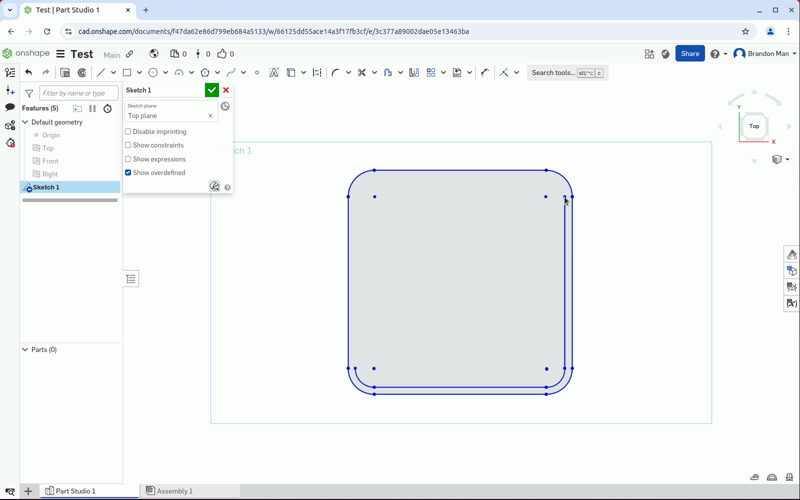
mouse_move(564, 196)
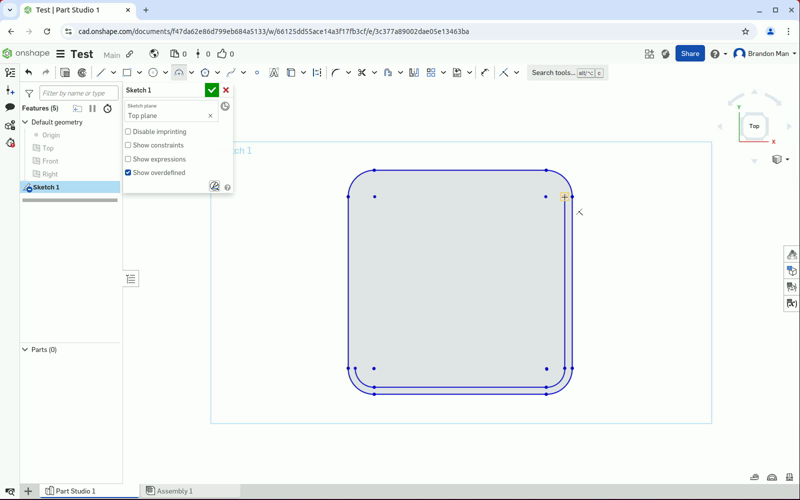
click(564, 196)
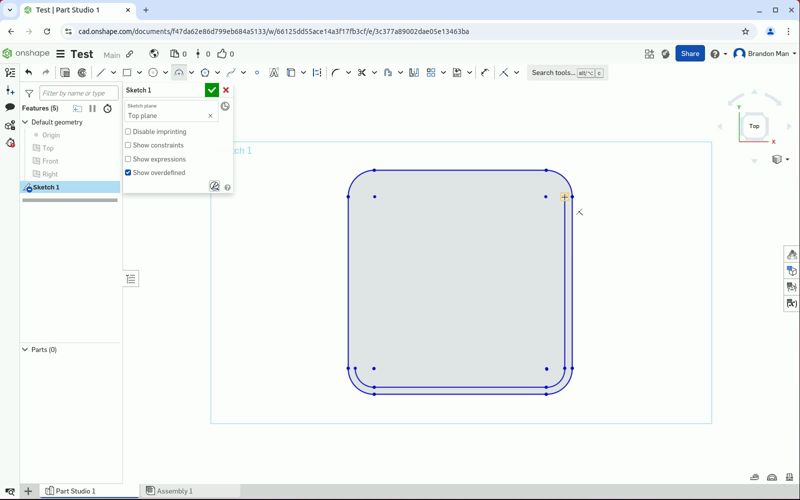
key_down(shift)
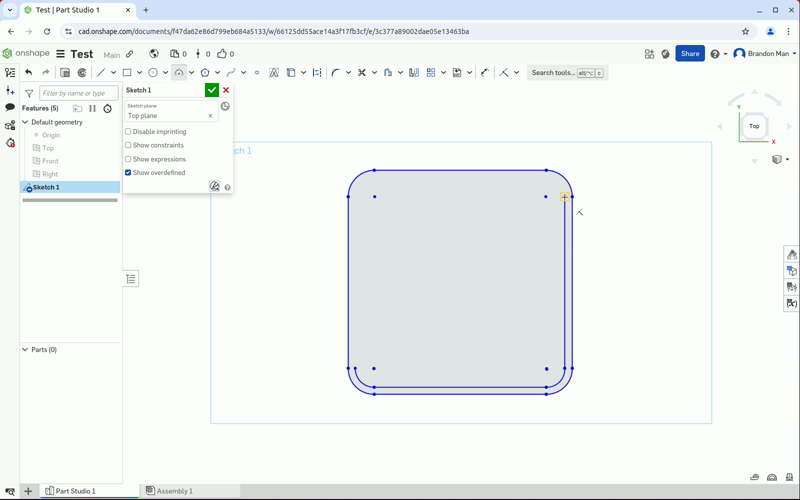
mouse_move(546, 177)
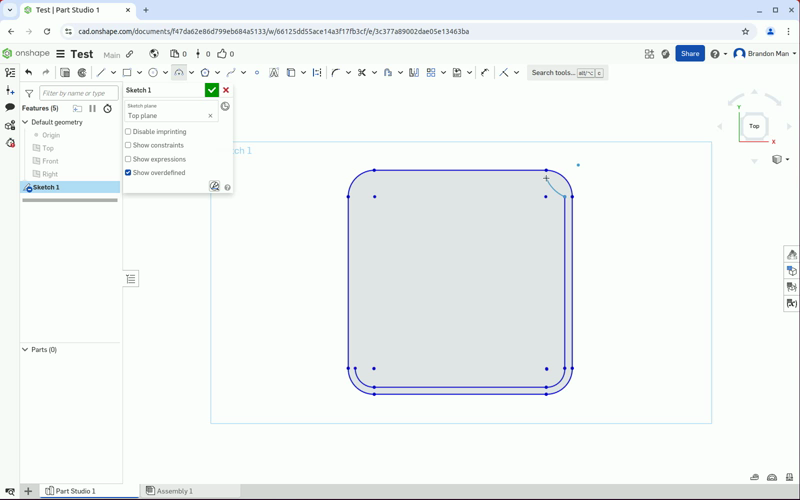
click(546, 177)
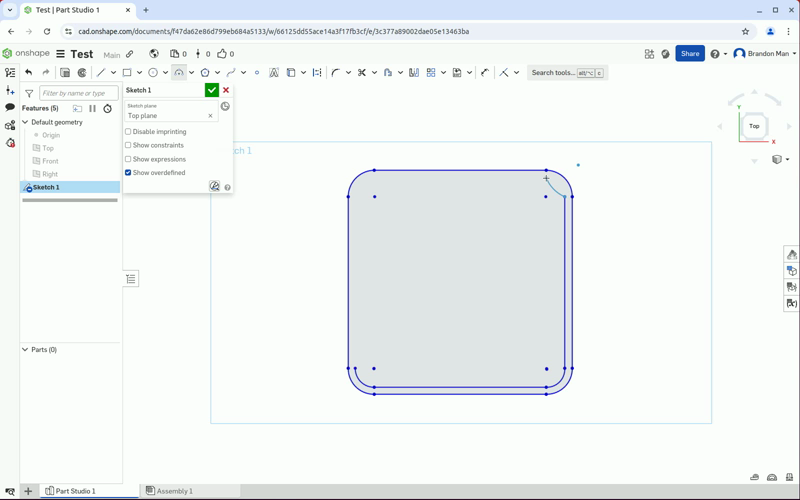
mouse_move(559, 183)
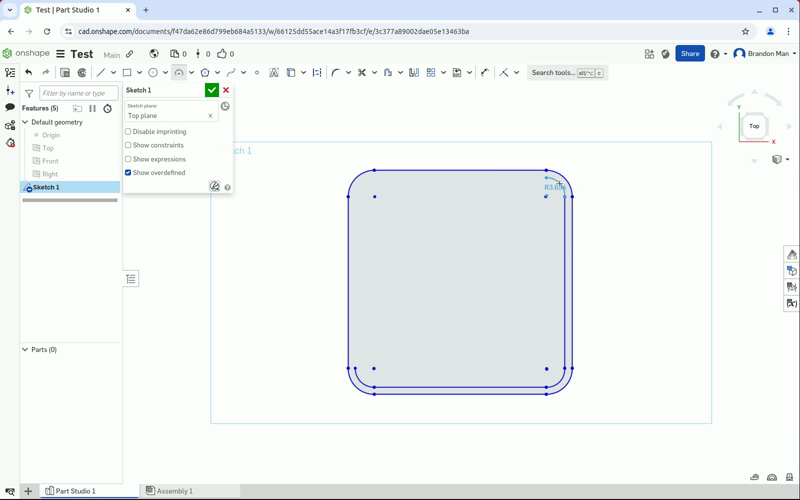
click(559, 183)
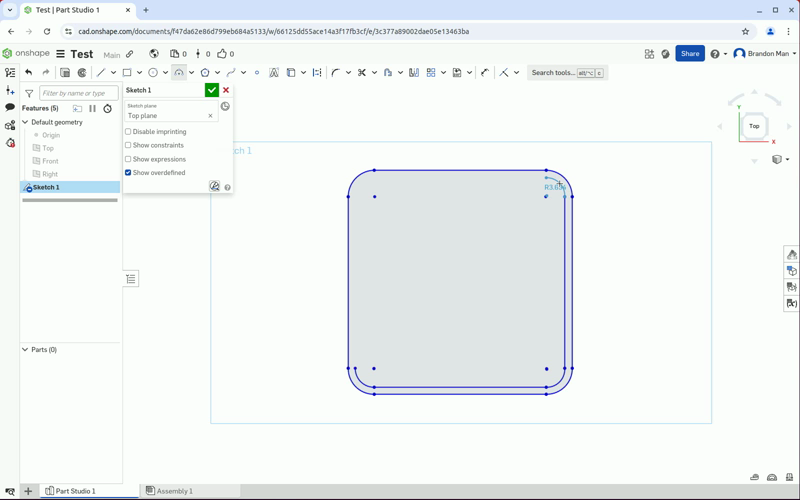
key_up(shift)
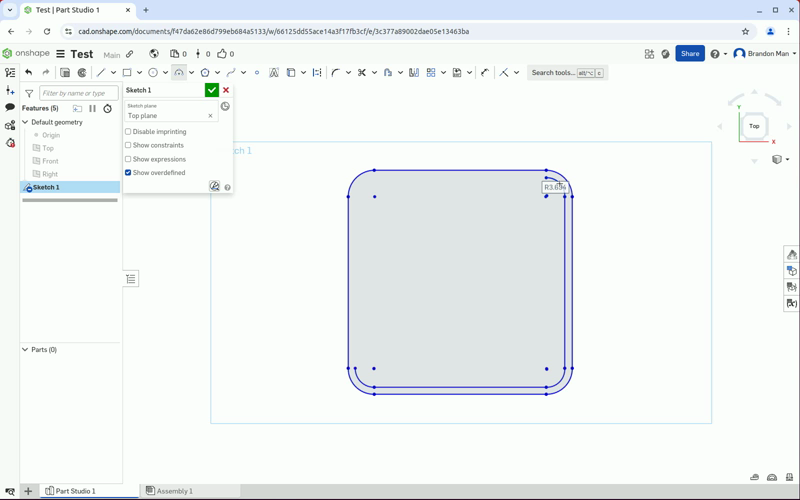
key(esc)
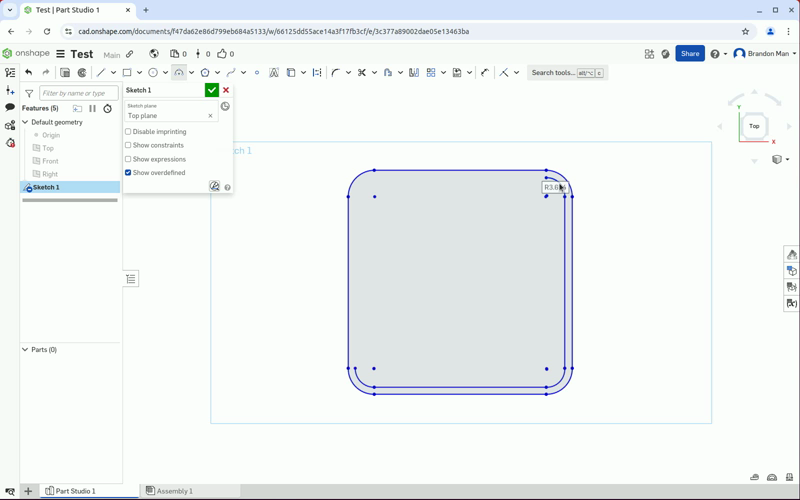
key(l)
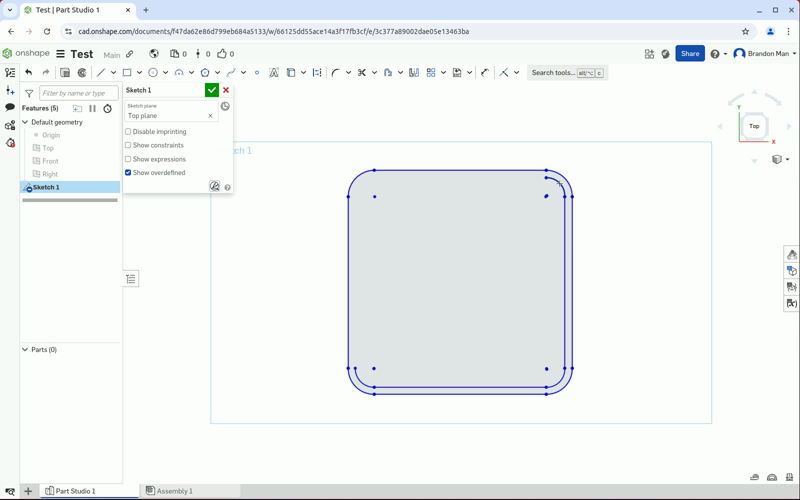
mouse_move(546, 177)
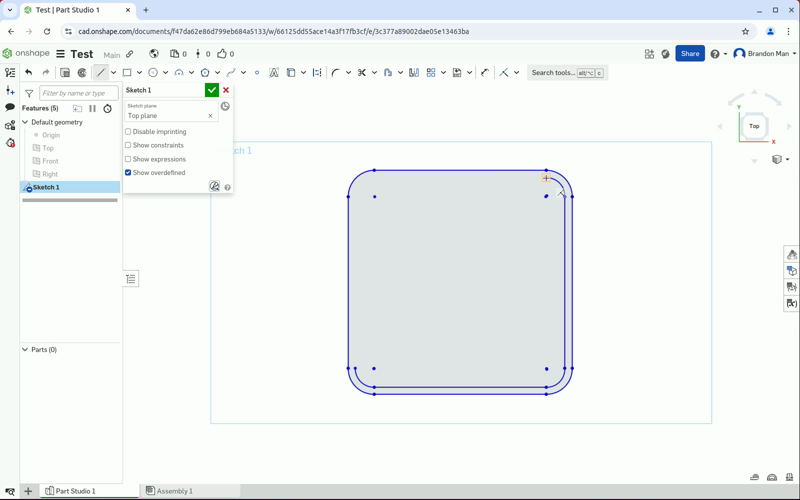
click(546, 177)
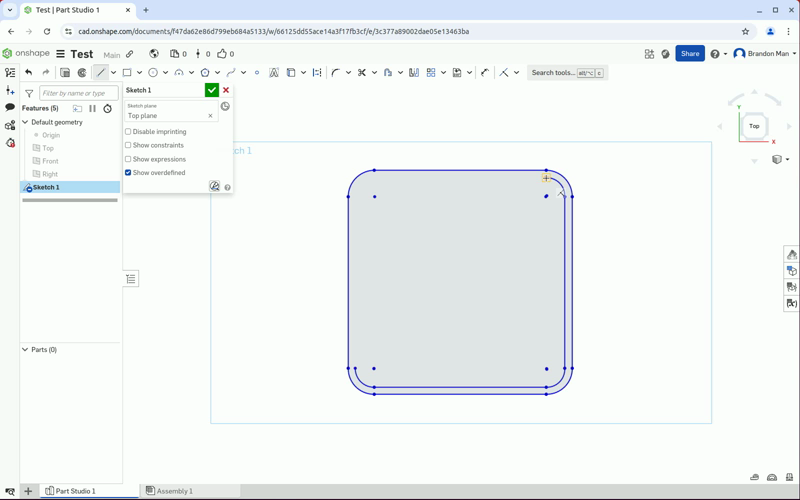
key_down(shift)
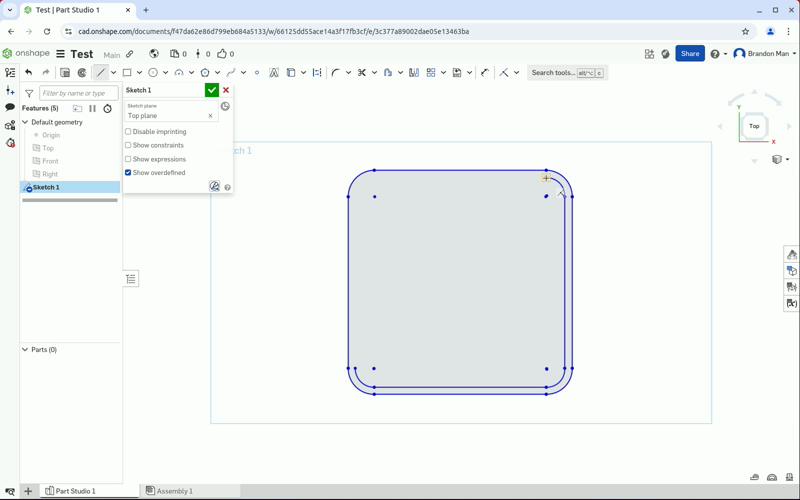
mouse_move(374, 177)
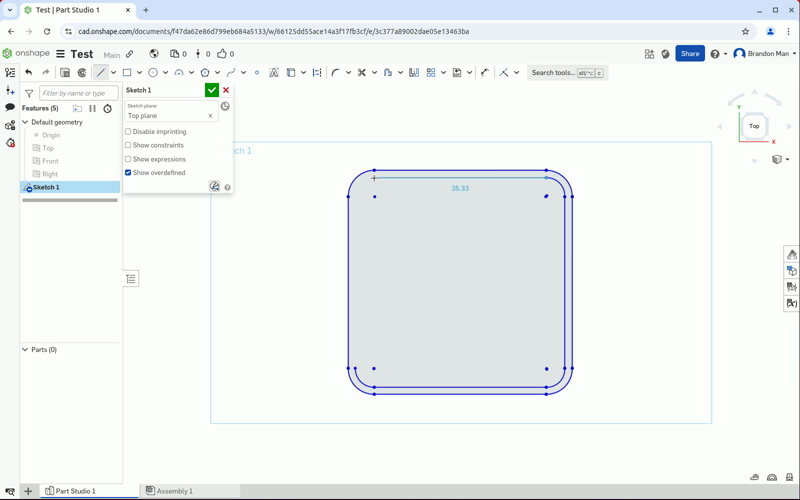
click(374, 177)
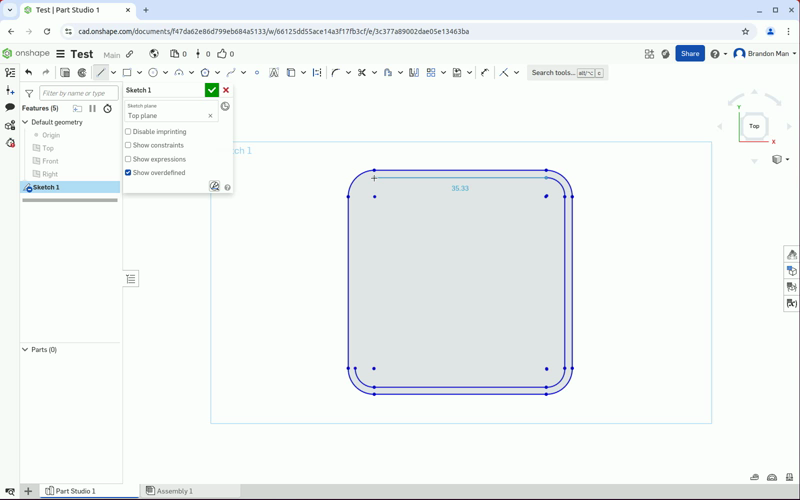
key_up(shift)
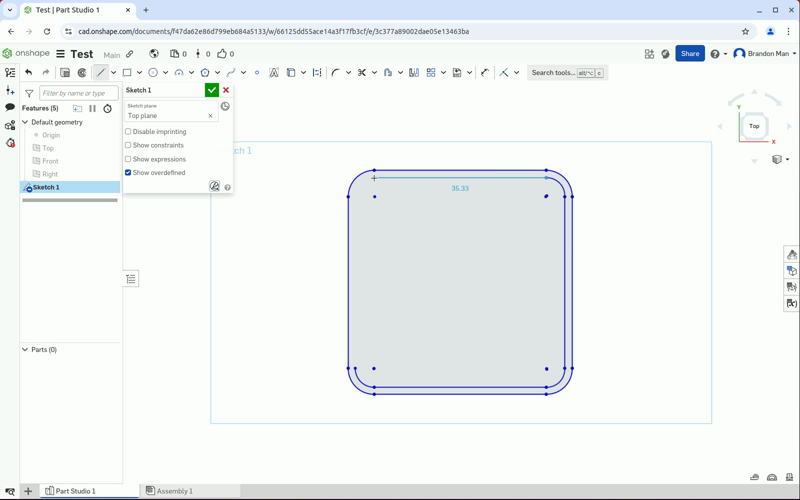
key(esc)
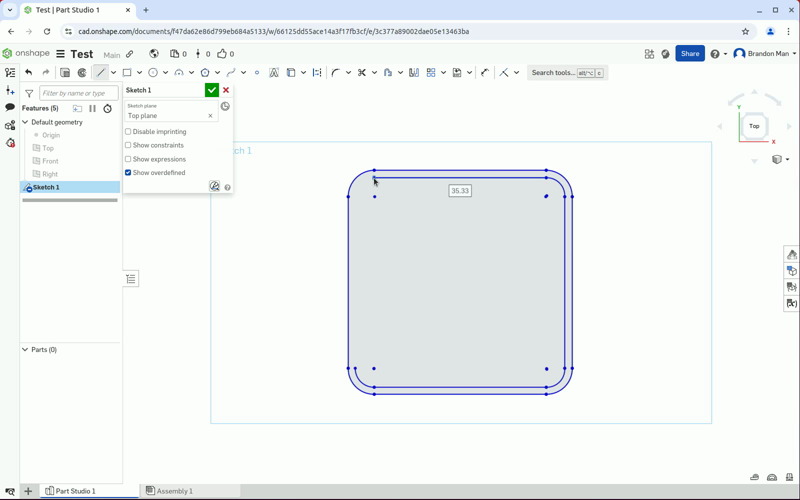
key(a)
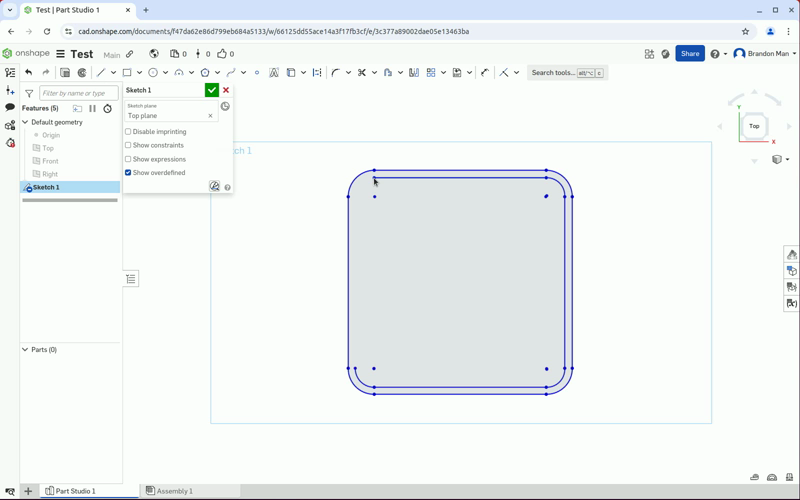
mouse_move(374, 177)
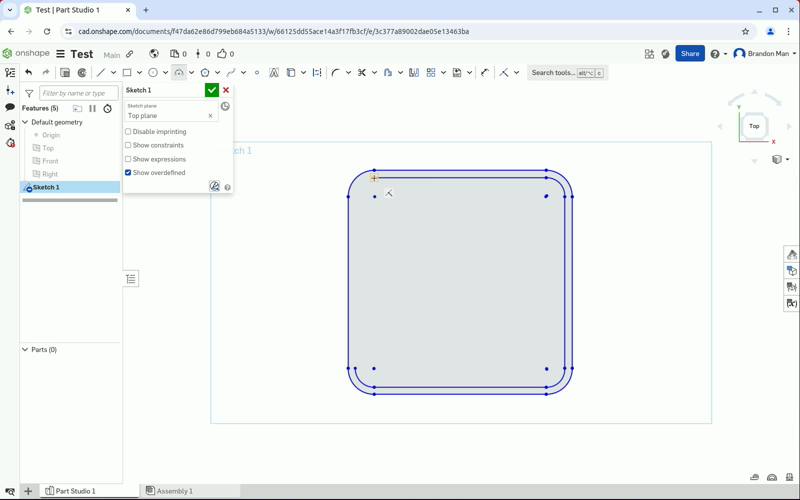
click(374, 177)
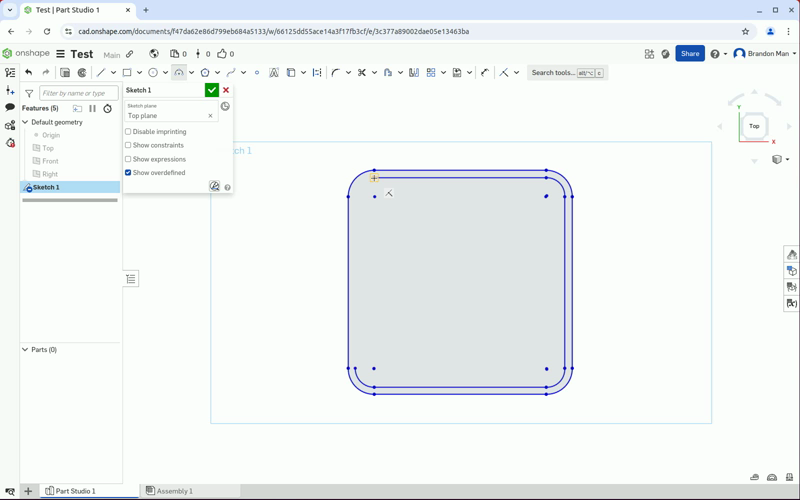
key_down(shift)
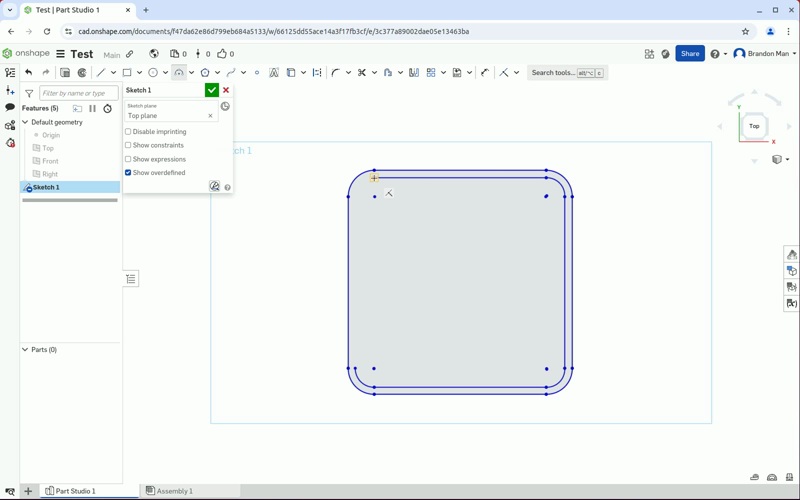
mouse_move(355, 196)
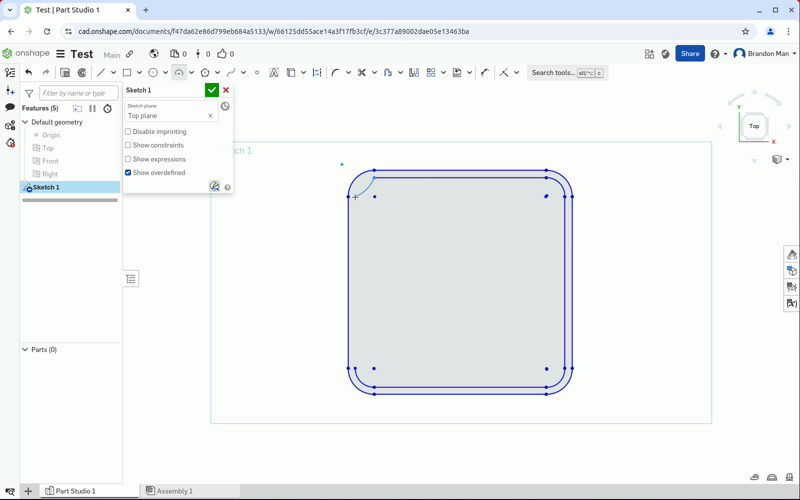
click(355, 196)
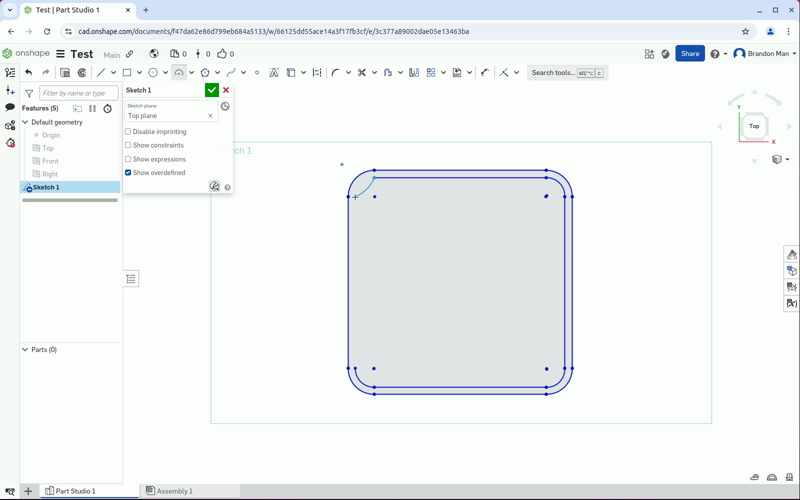
mouse_move(360, 183)
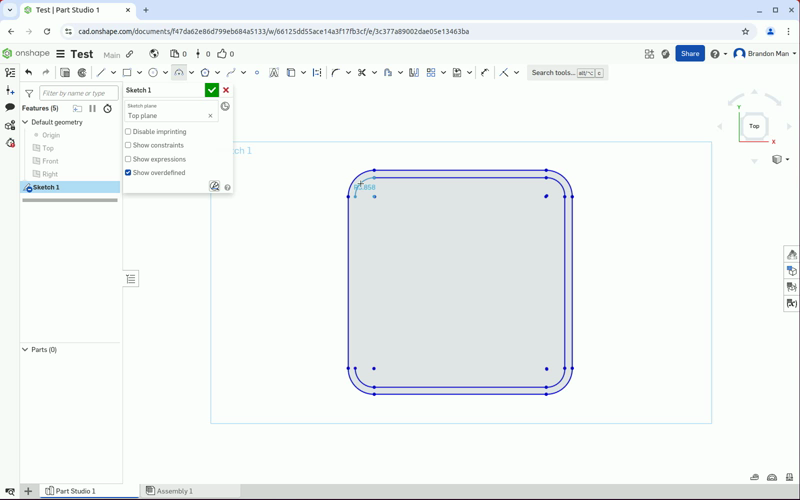
click(360, 183)
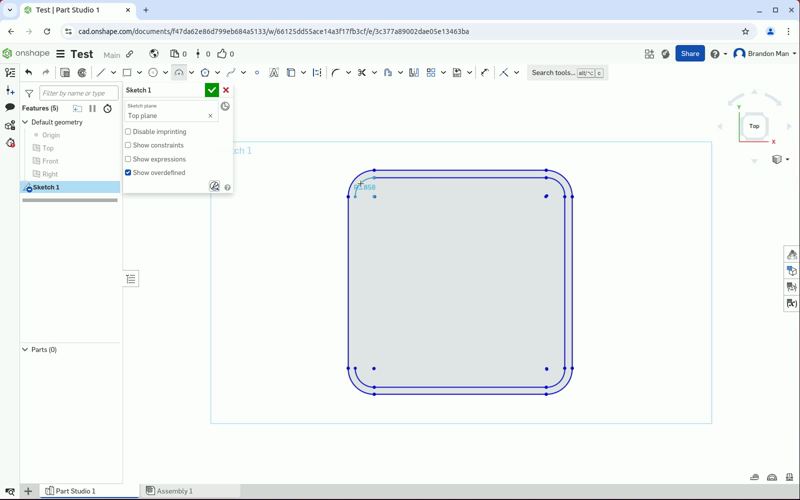
key_up(shift)
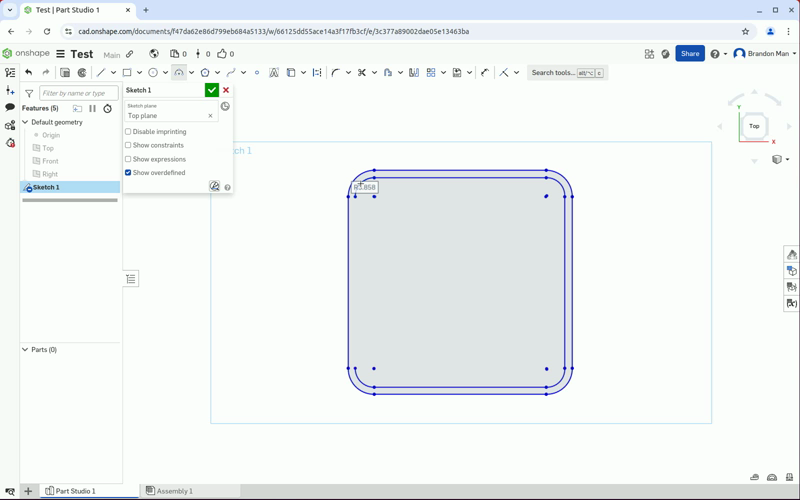
key(esc)
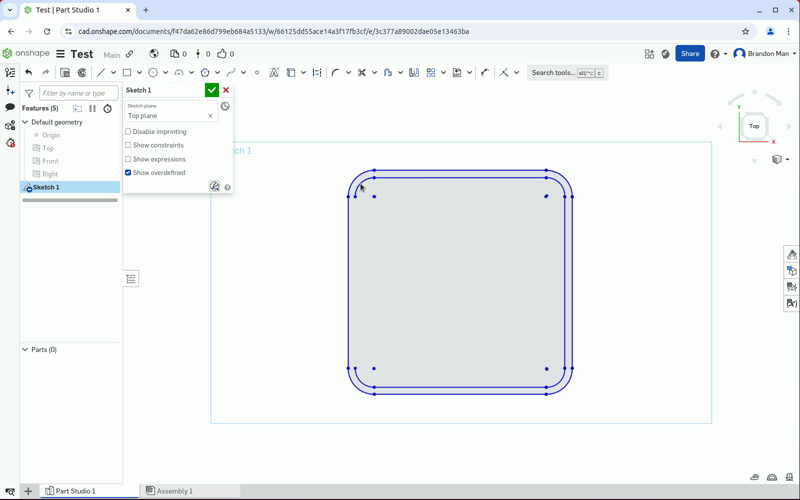
key(l)
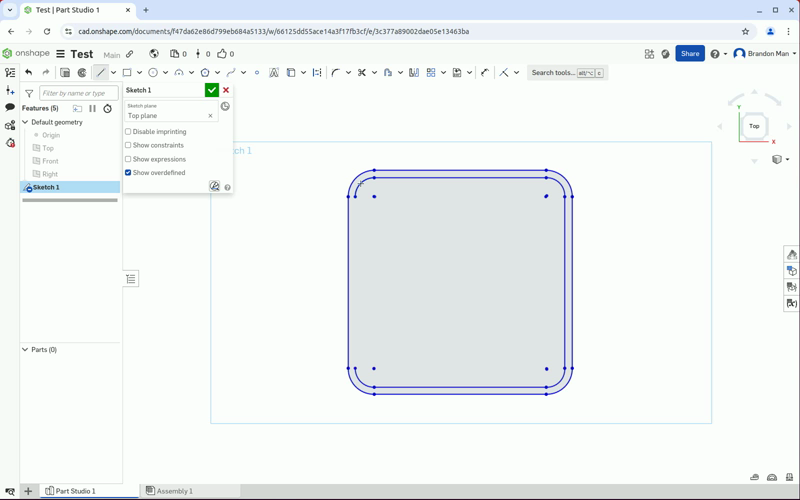
mouse_move(355, 196)
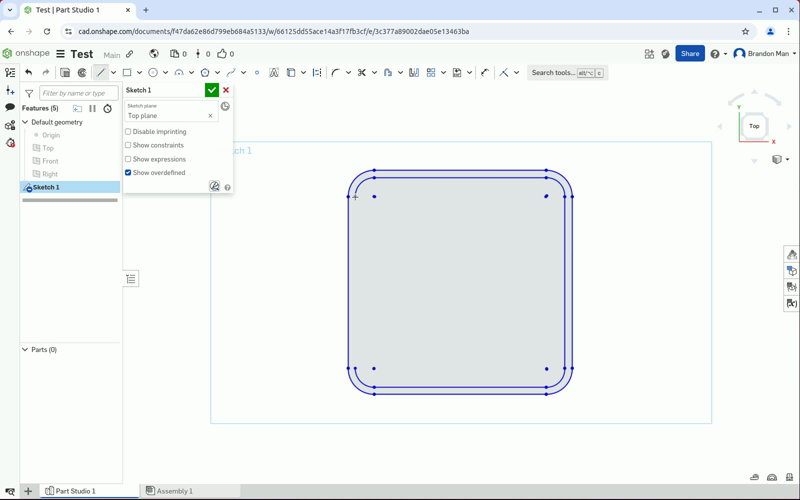
click(355, 196)
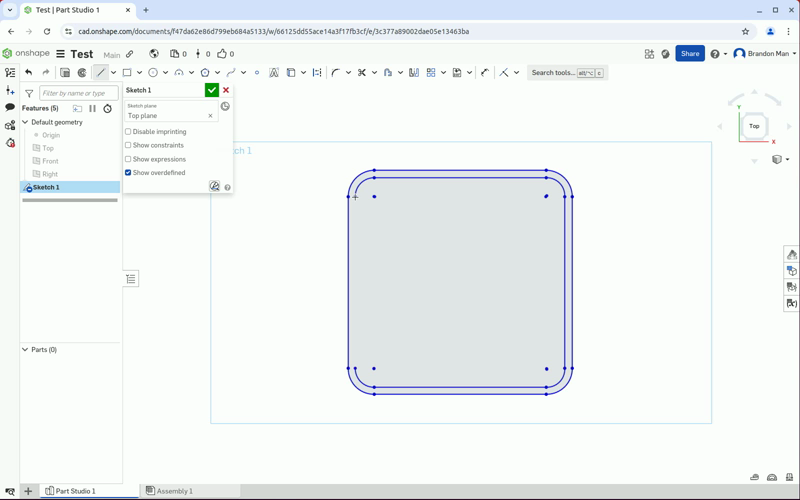
key_down(shift)
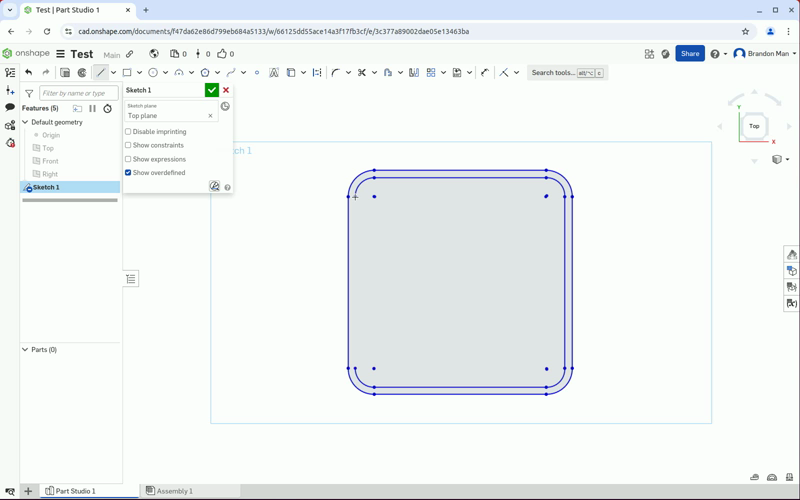
mouse_move(355, 368)
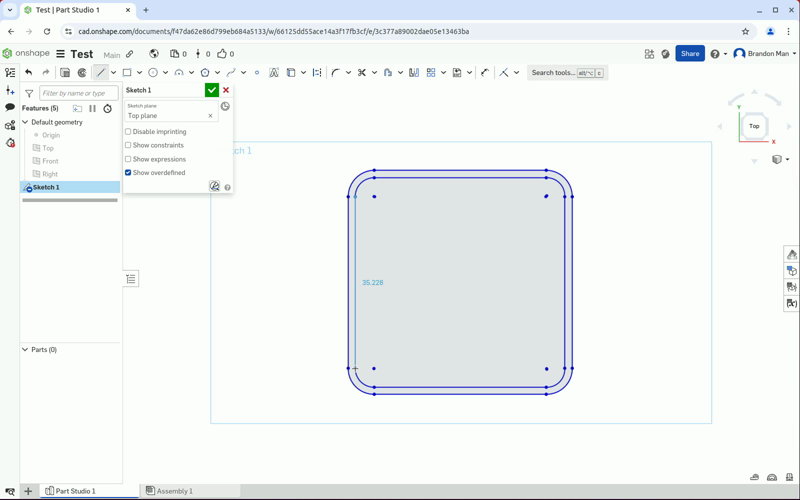
key_up(shift)
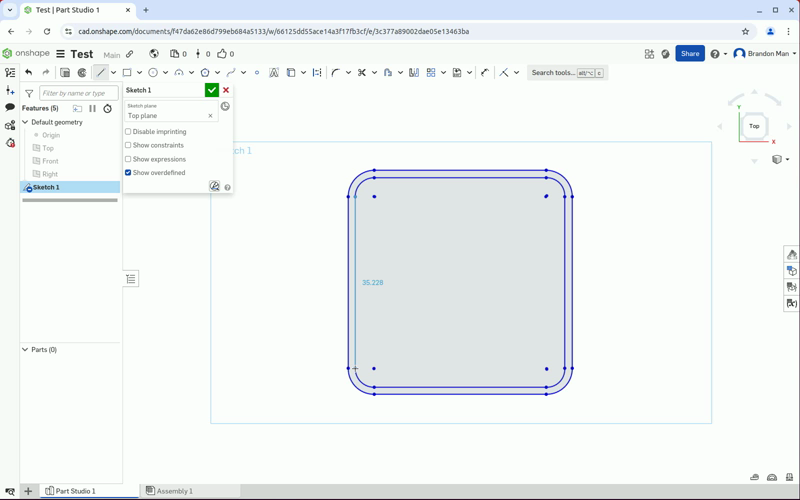
click(355, 368)
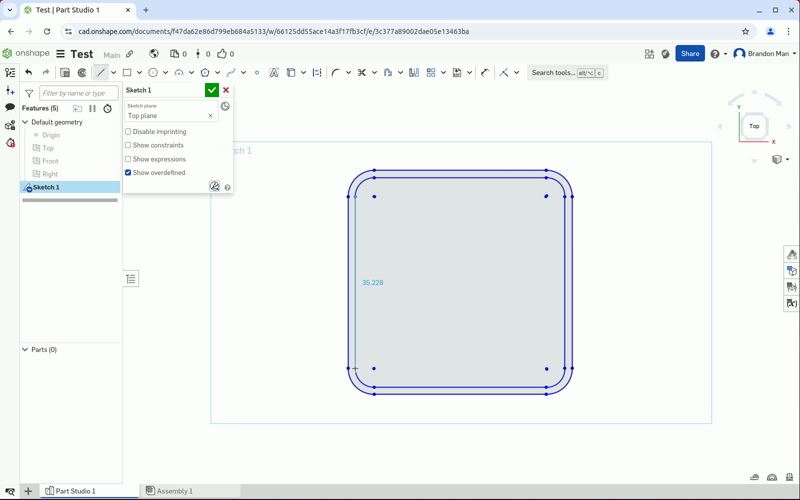
key(esc)
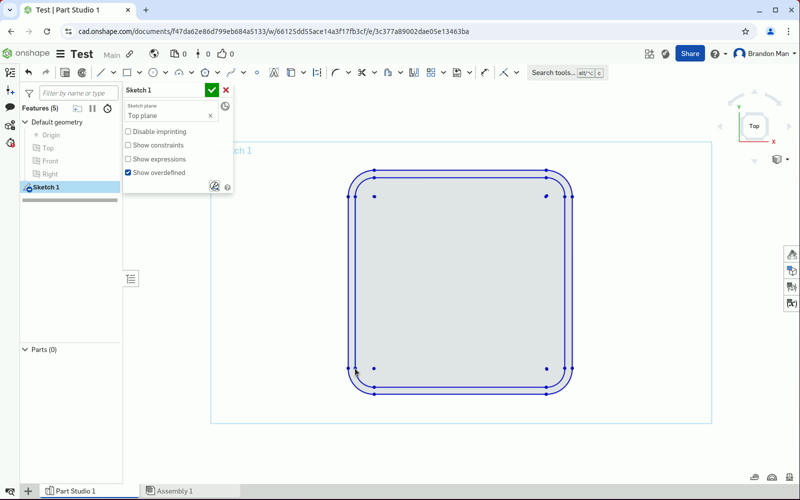
mouse_move(429, 394)
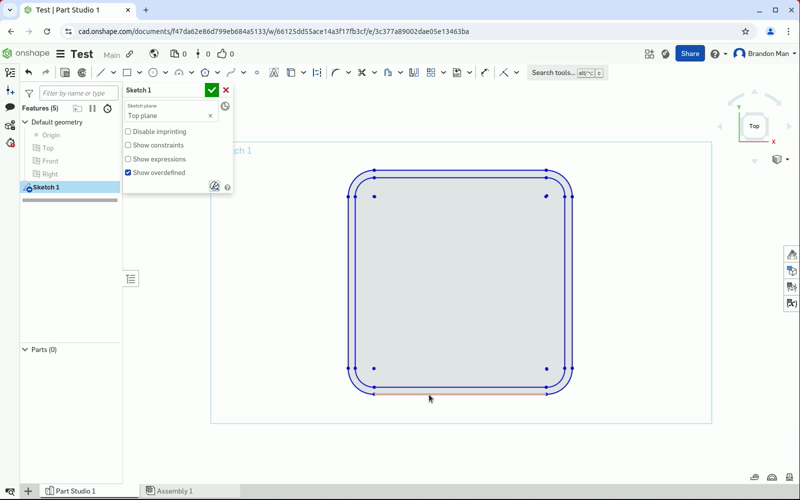
scroll(6)
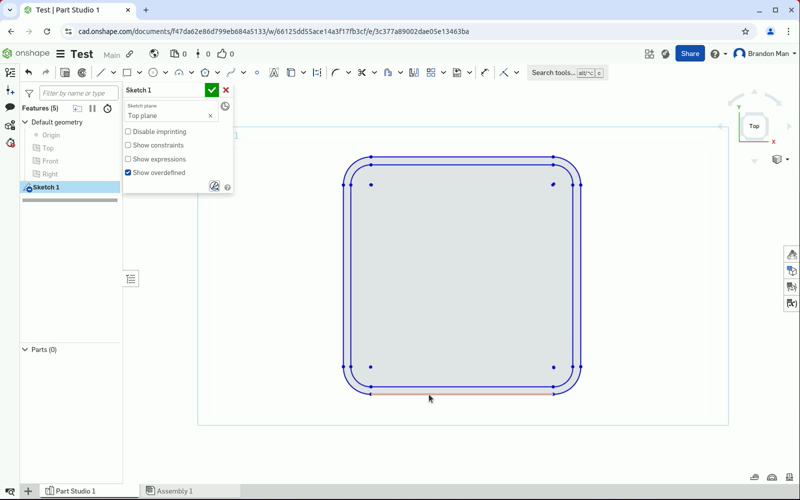
scroll(6)
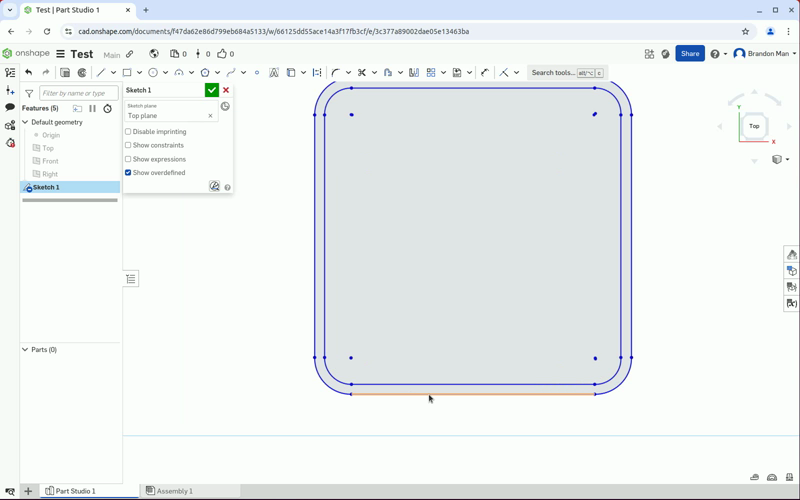
scroll(6)
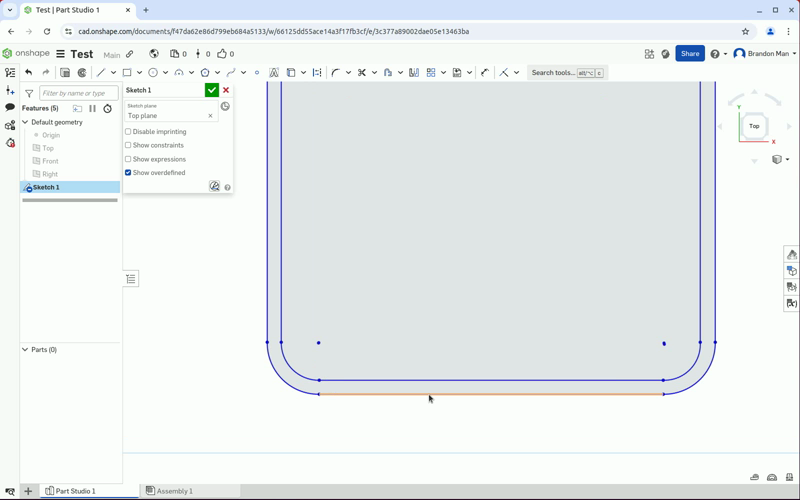
scroll(6)
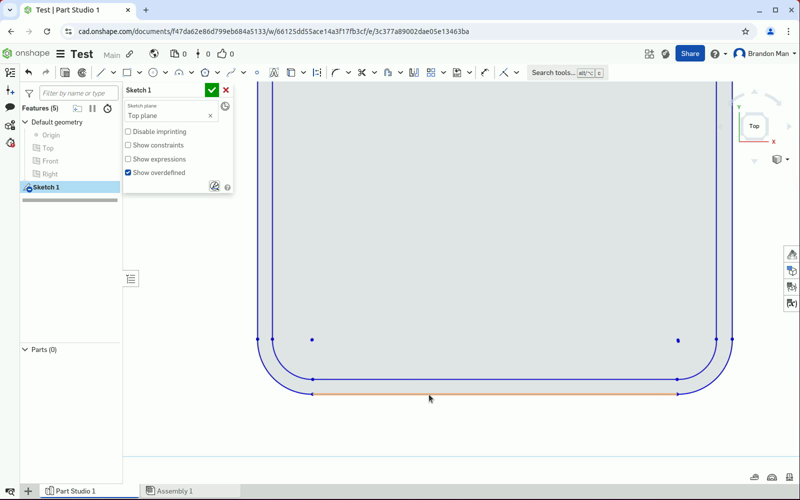
scroll(6)
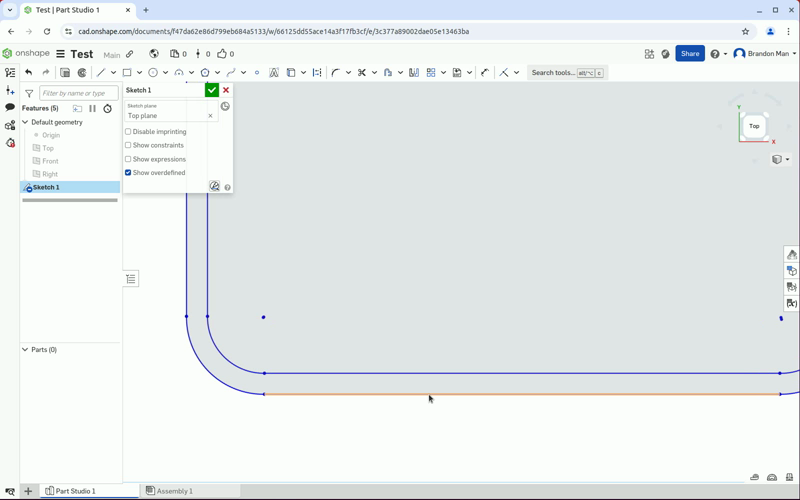
scroll(6)
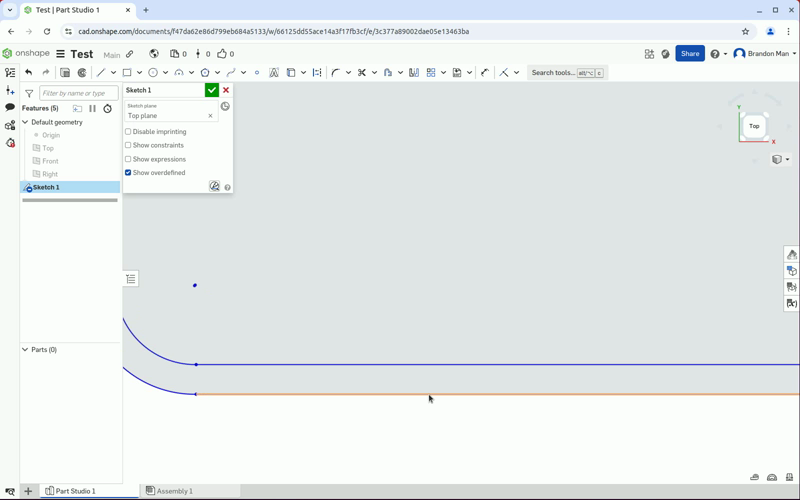
scroll(6)
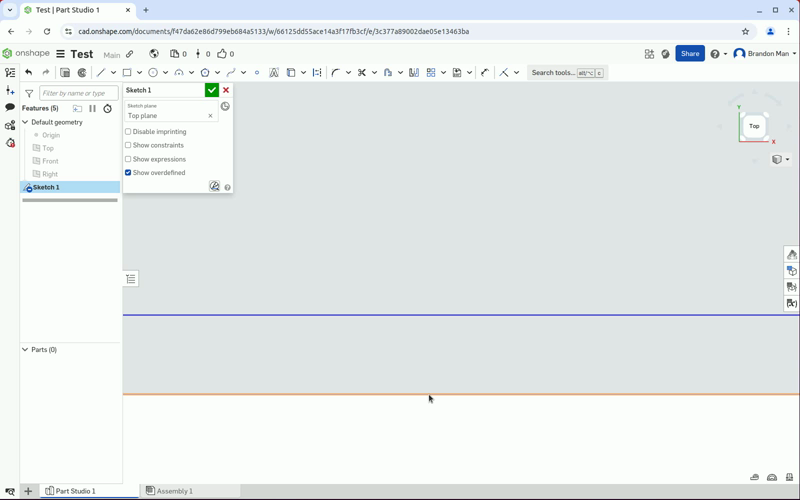
click(429, 394)
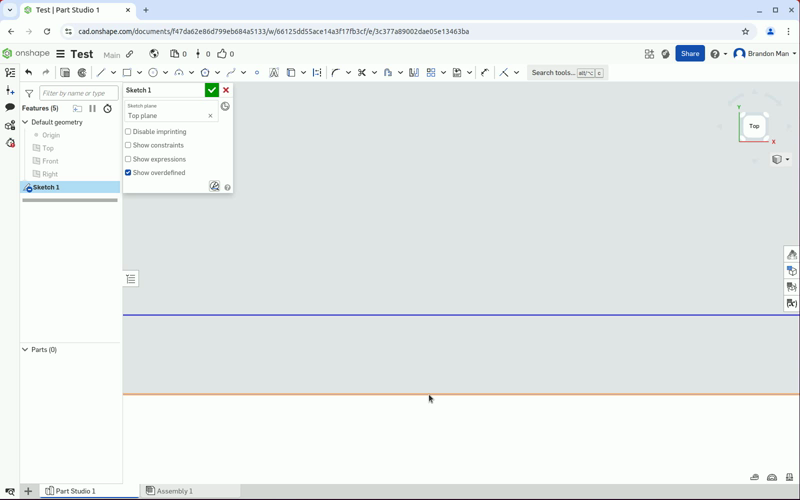
scroll(-6)
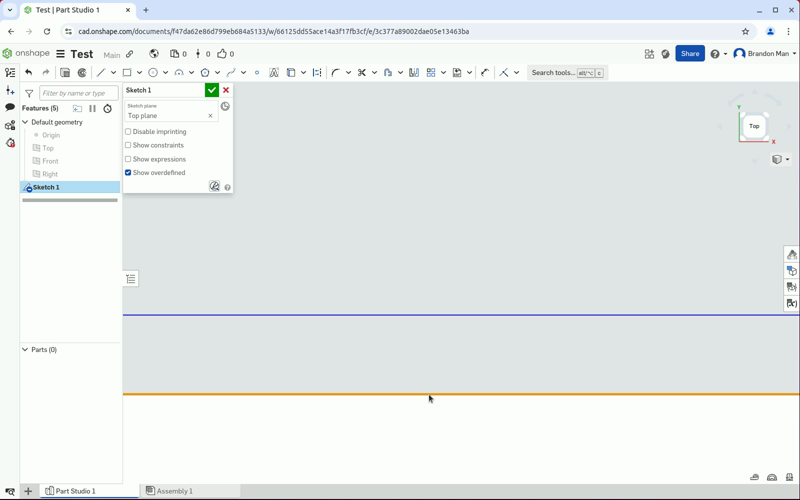
scroll(-6)
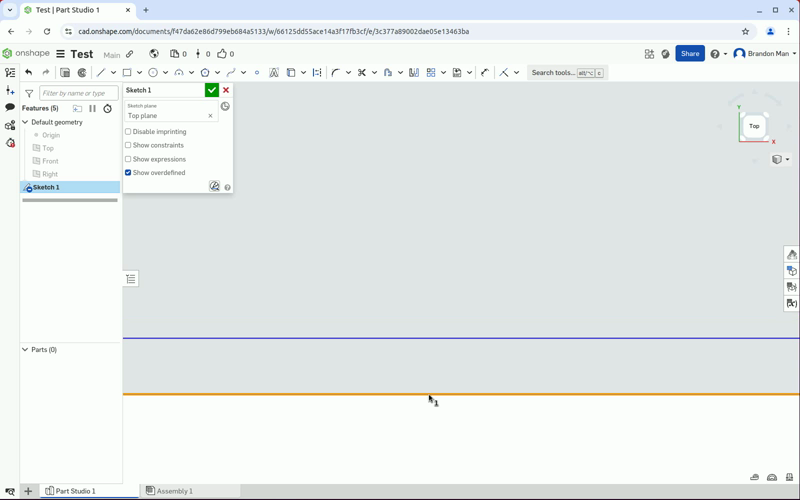
scroll(-6)
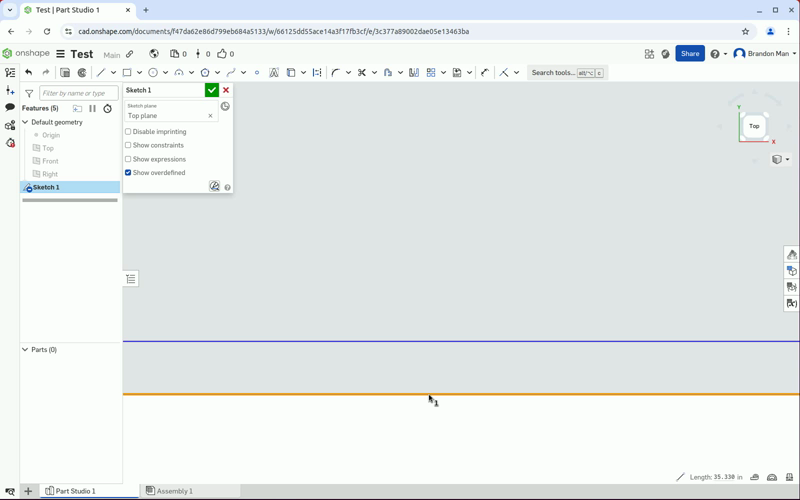
scroll(-6)
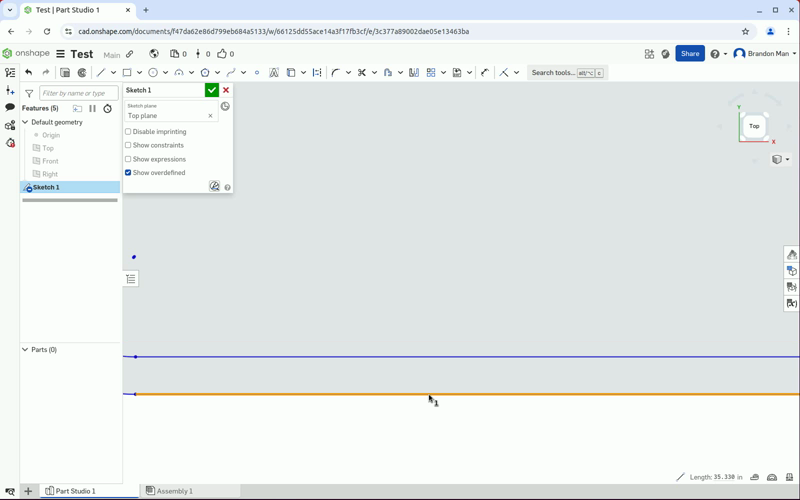
scroll(-6)
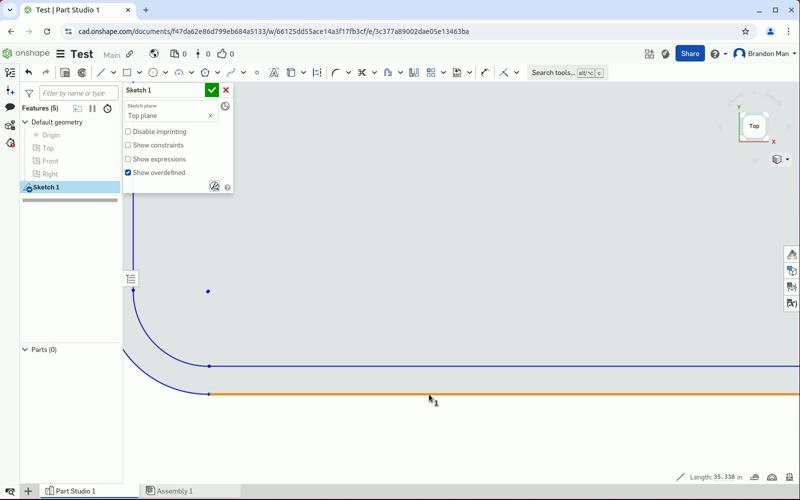
scroll(-6)
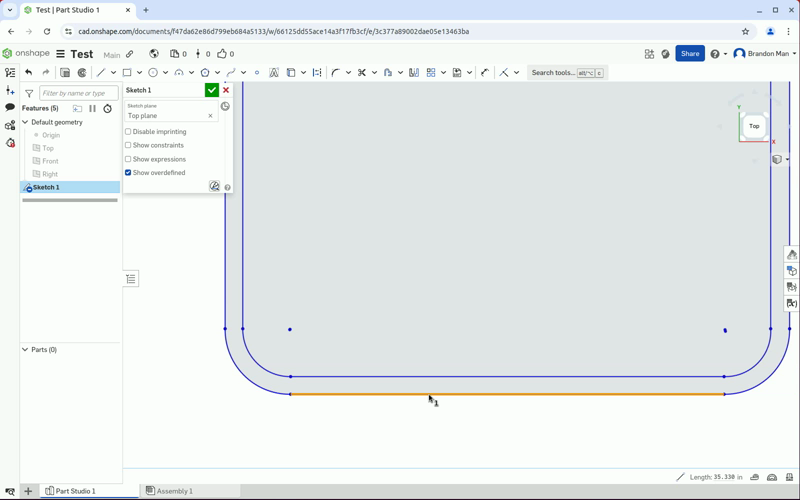
scroll(-6)
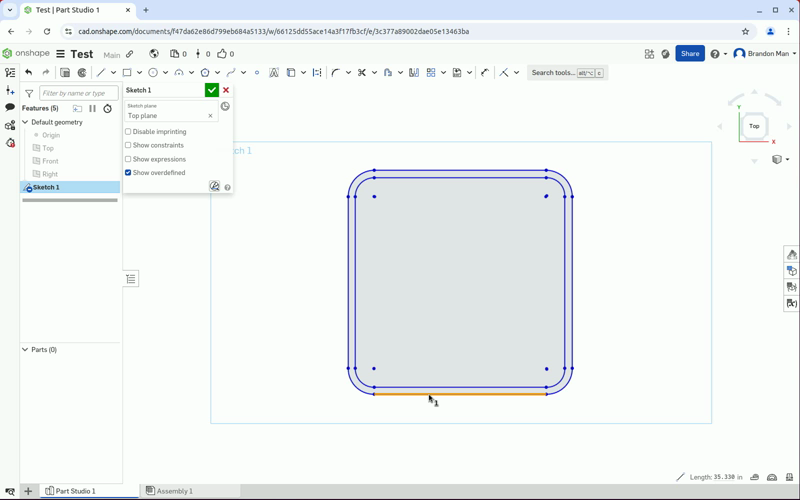
mouse_move(73, 352)
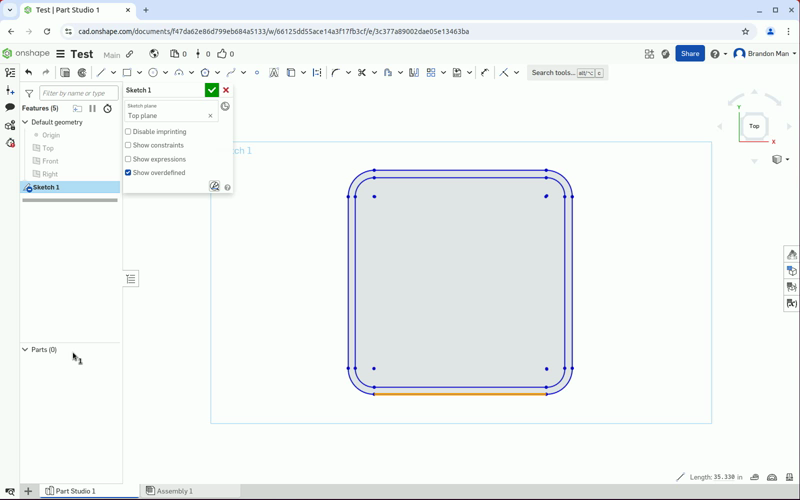
key(shift+y)
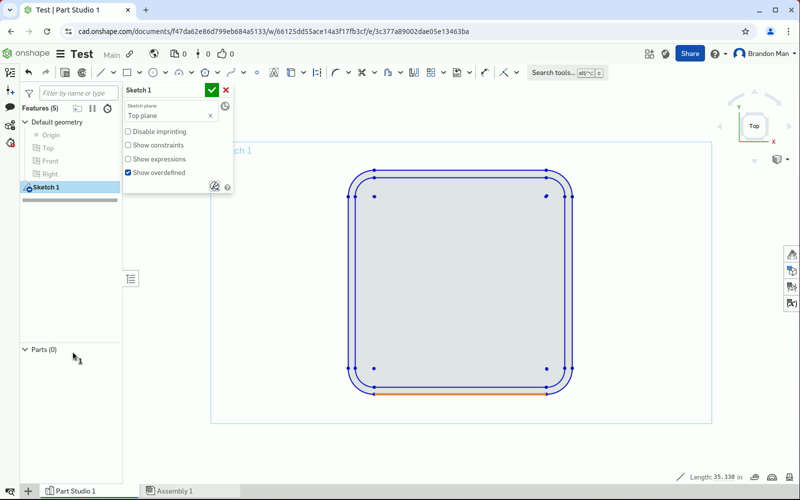
key(shift+e)
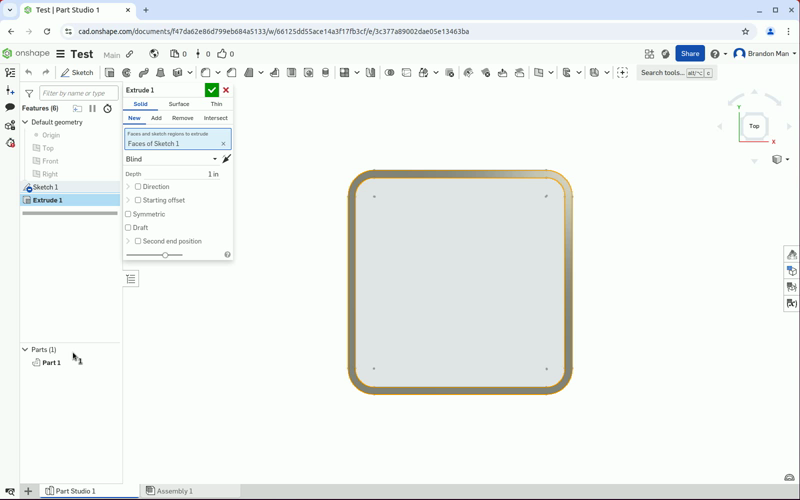
mouse_move(143, 106)
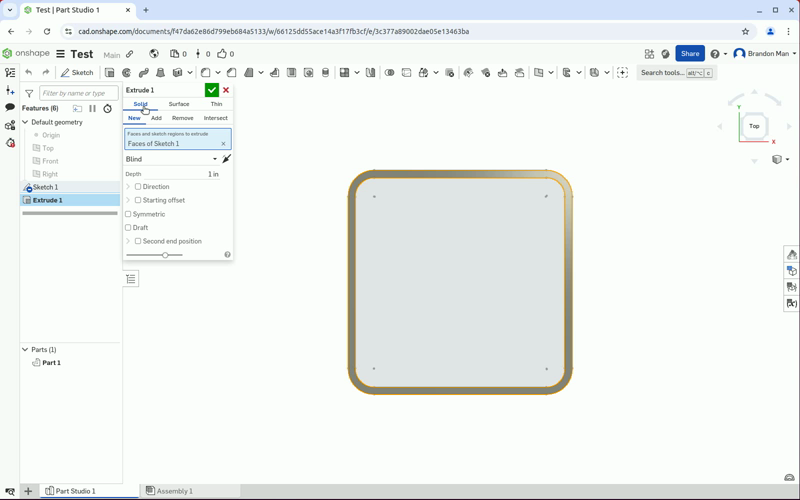
click(143, 106)
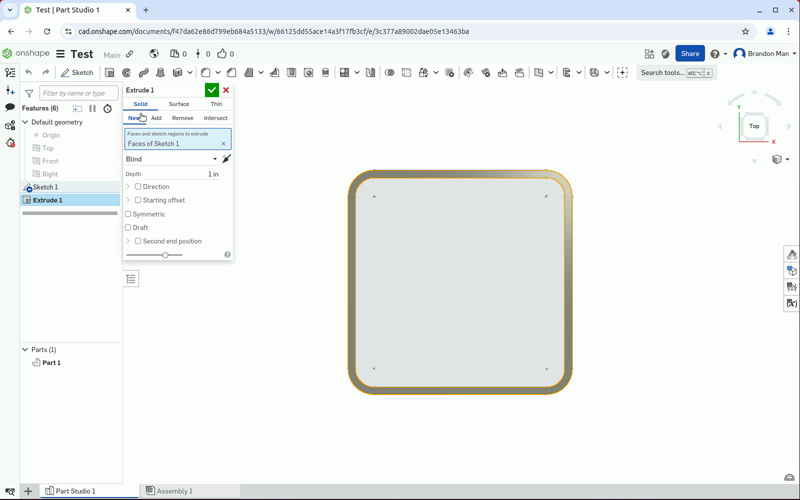
mouse_move(137, 120)
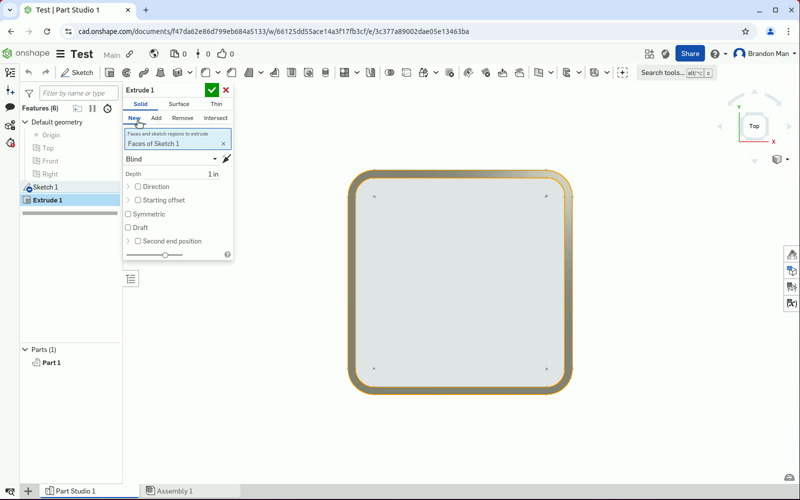
click(137, 120)
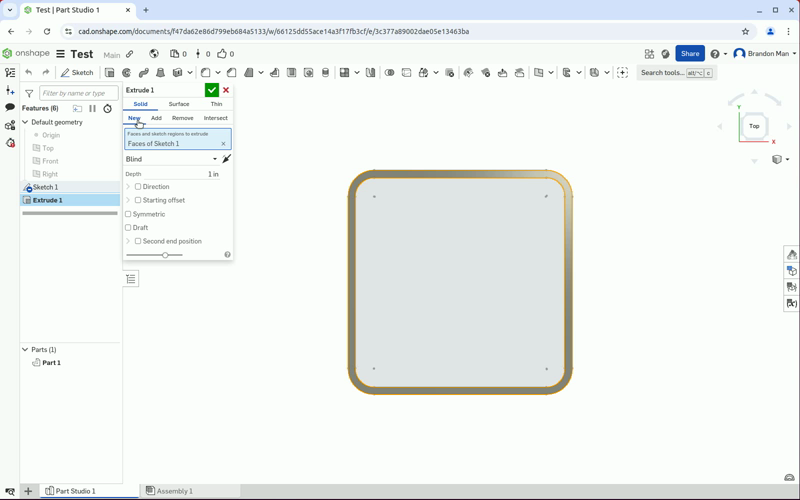
key(tab, 4)
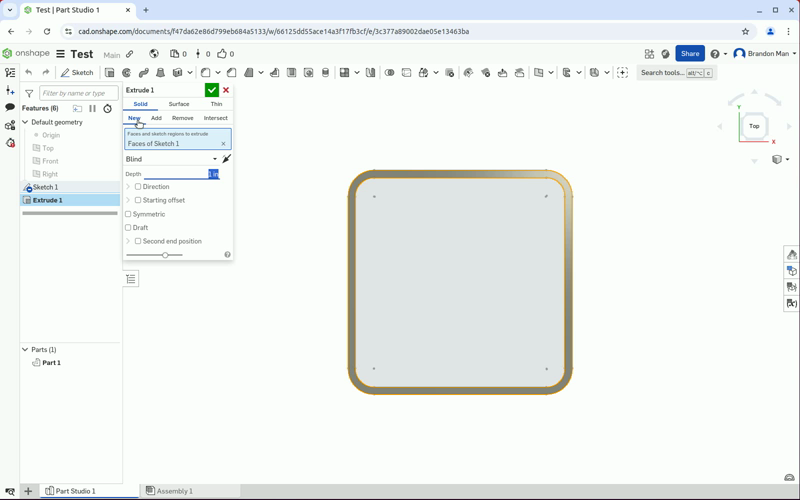
text(2.648)
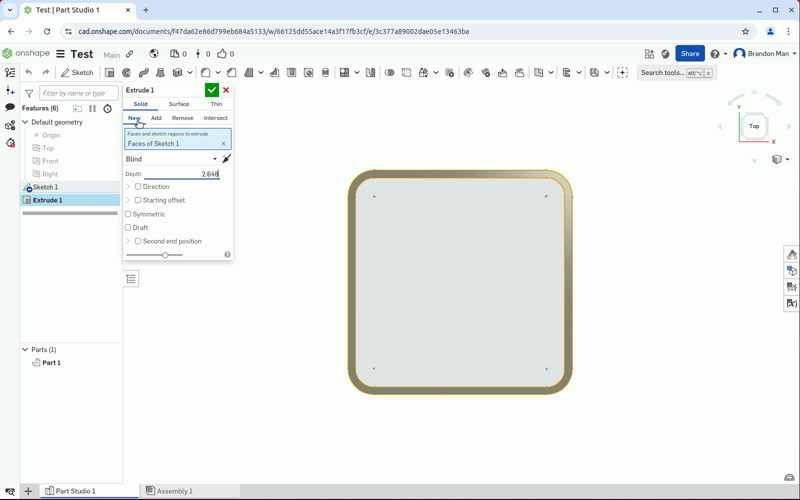
key(enter)
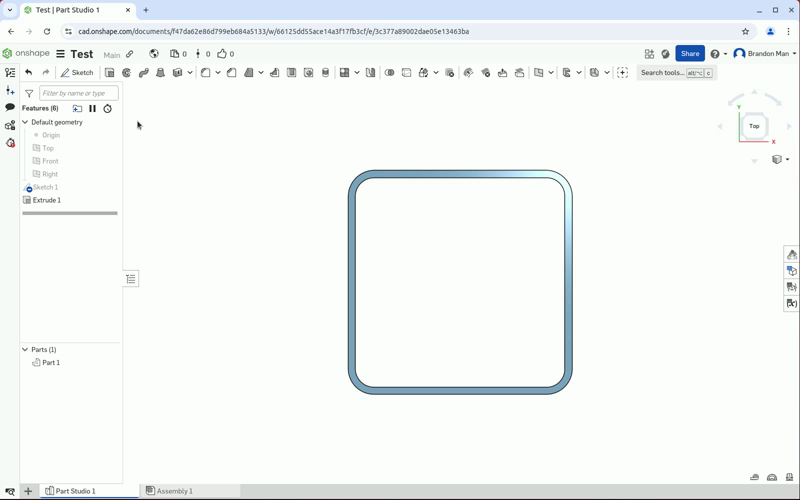
key(shift+h)
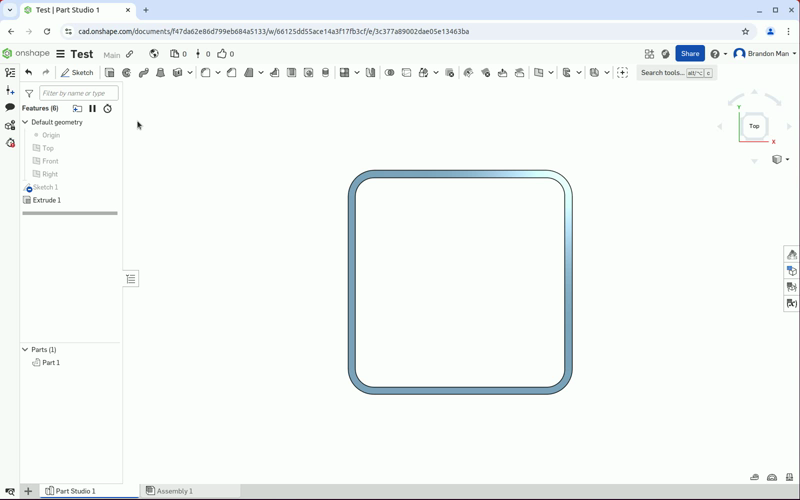
key(shift+h)
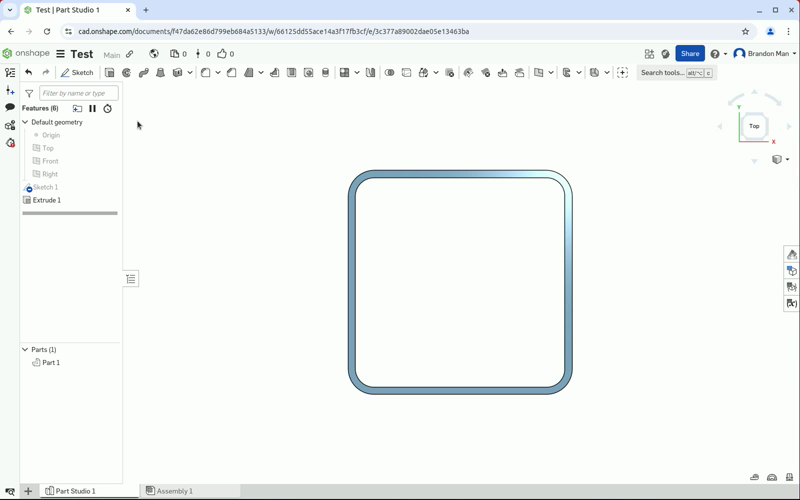
mouse_move(73, 189)
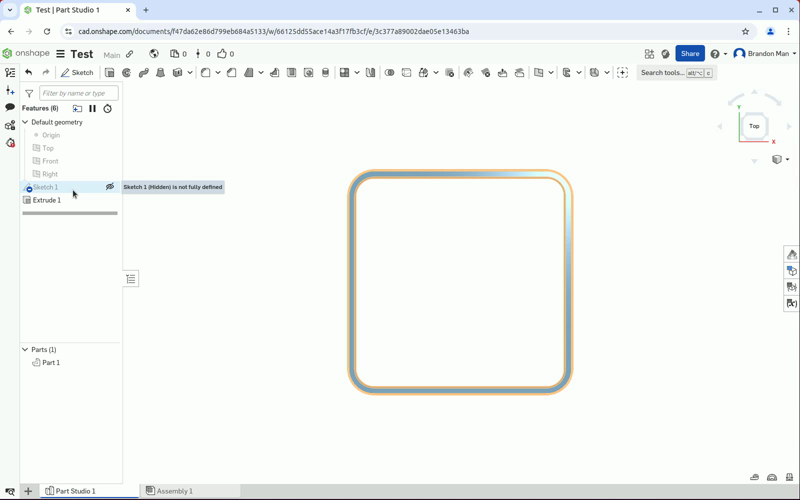
click(73, 189)
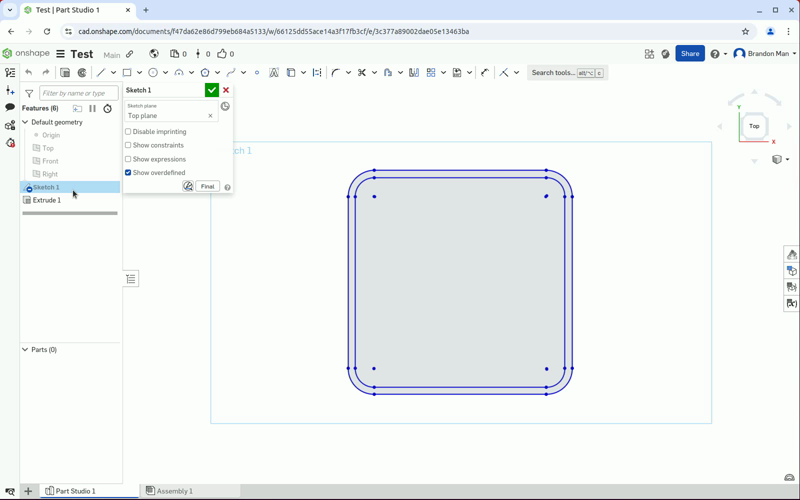
mouse_move(229, 92)
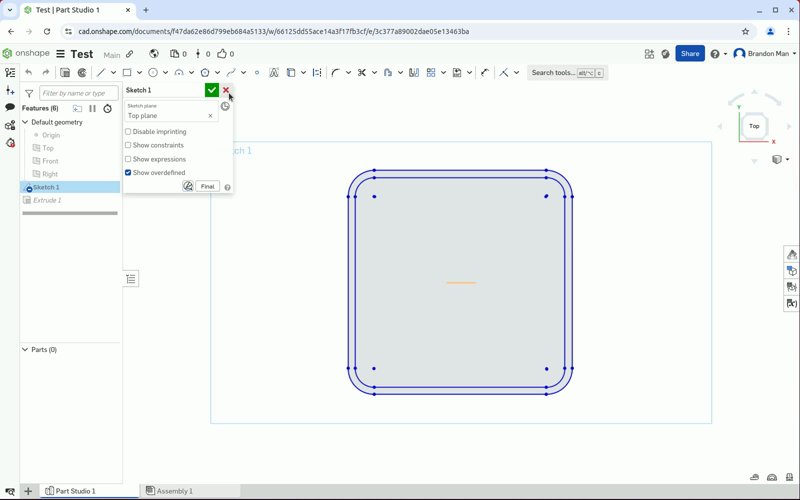
click(229, 92)
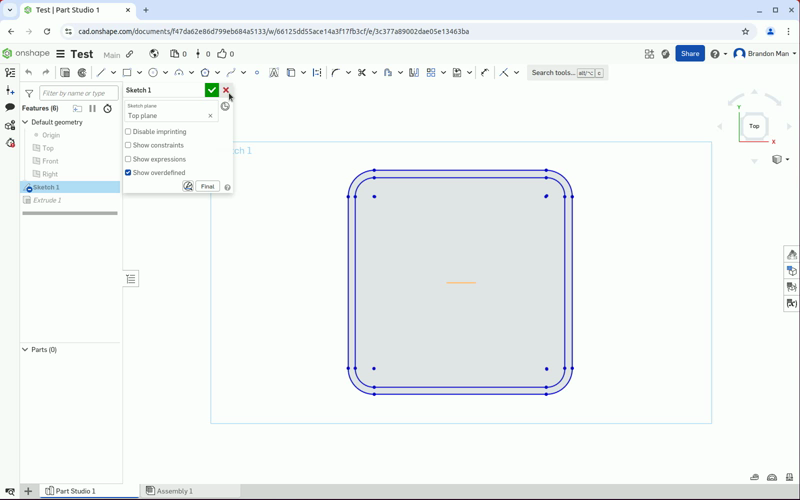
key(shift+s)
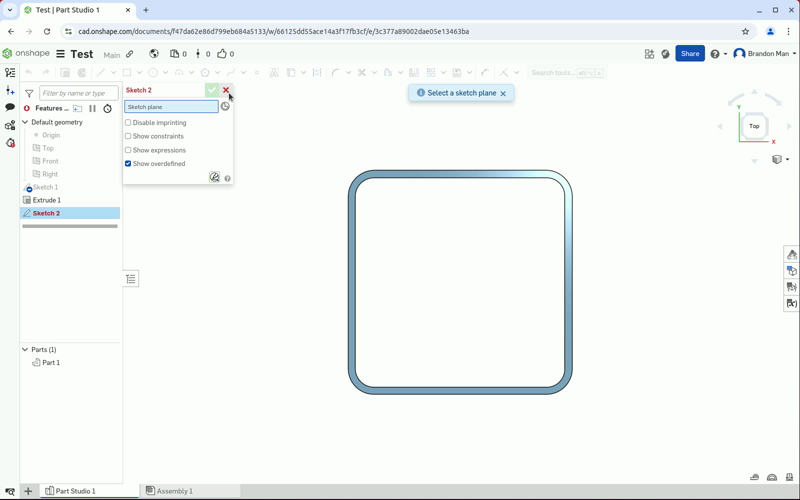
mouse_move(73, 150)
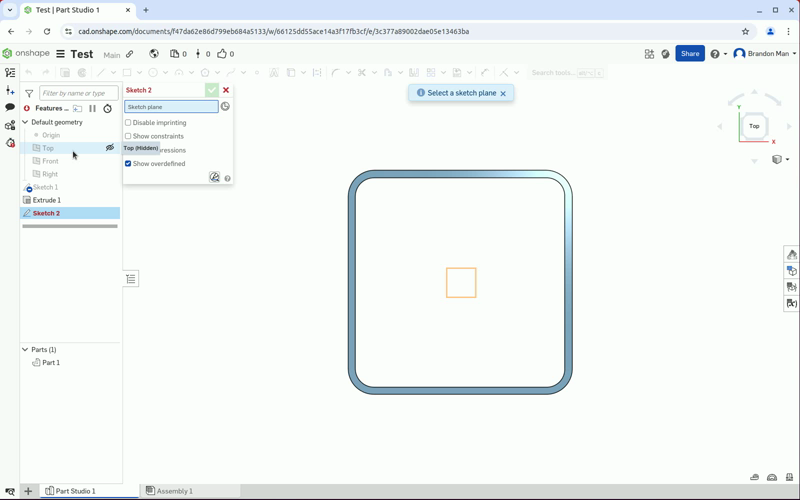
click(73, 150)
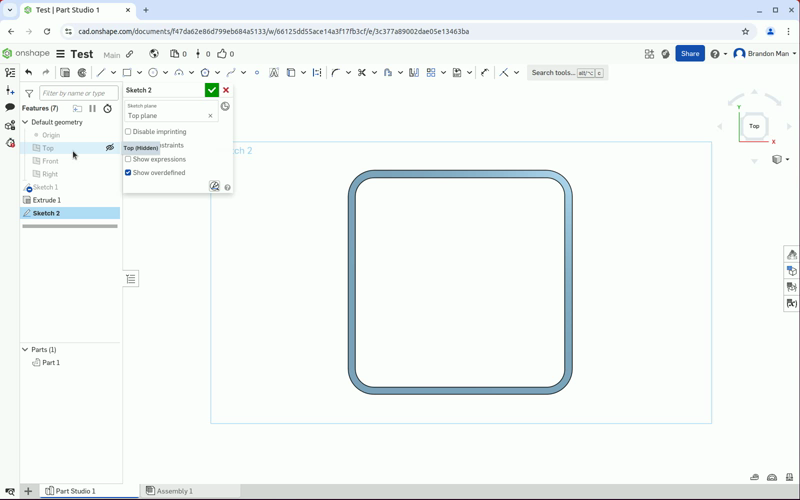
mouse_move(73, 352)
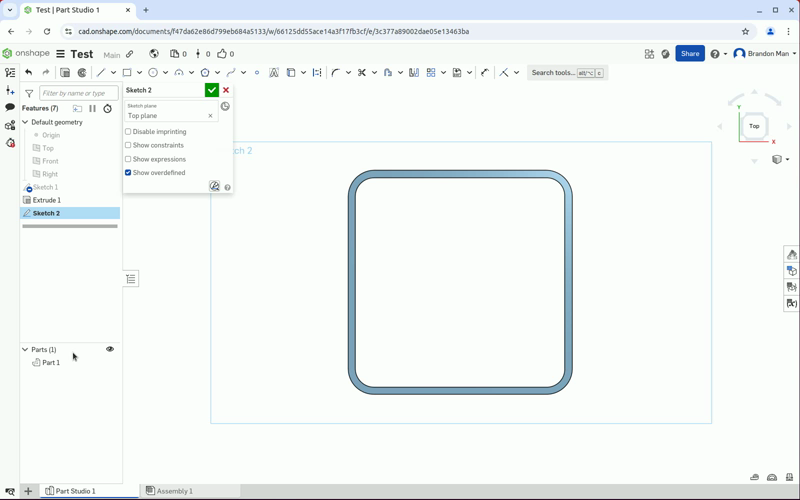
key(y)
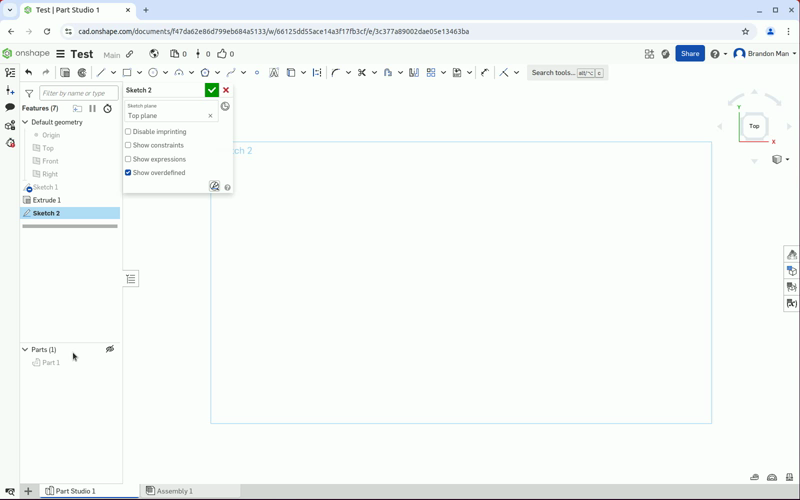
key(a)
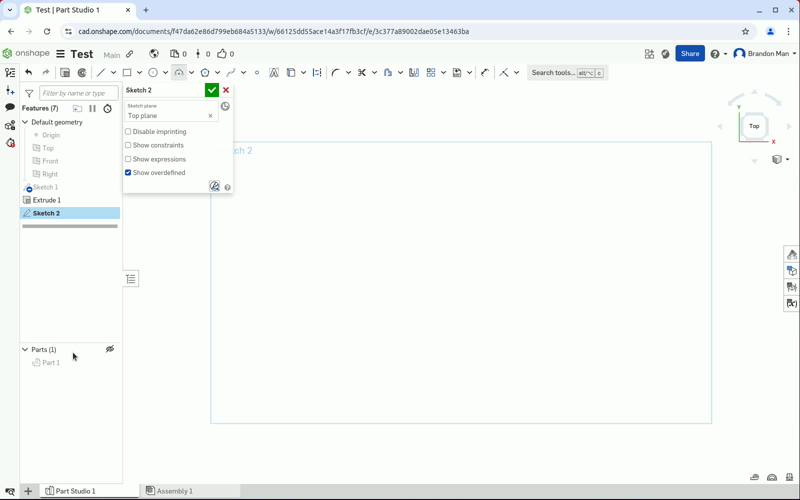
key_down(shift)
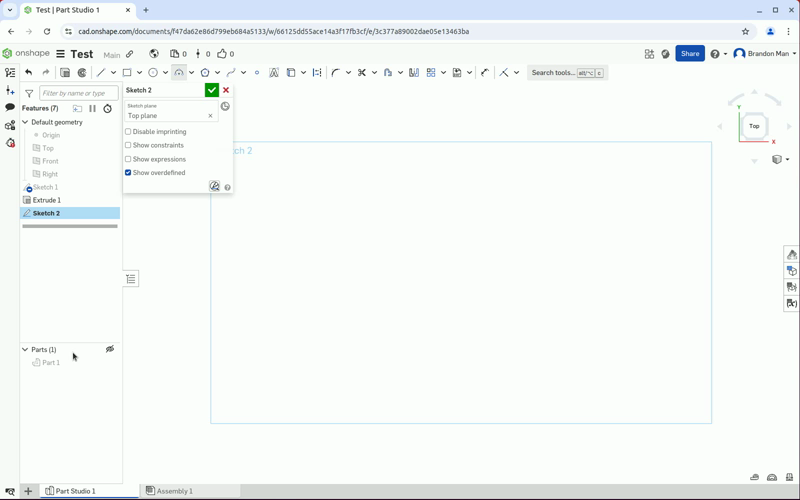
mouse_move(355, 368)
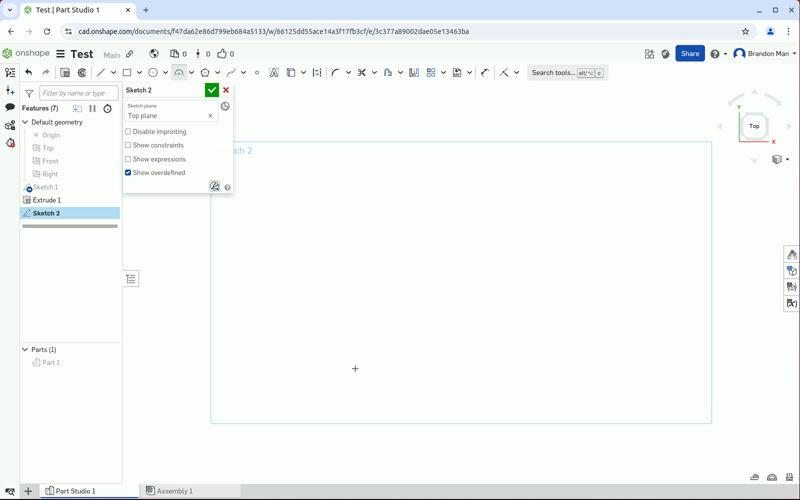
click(355, 368)
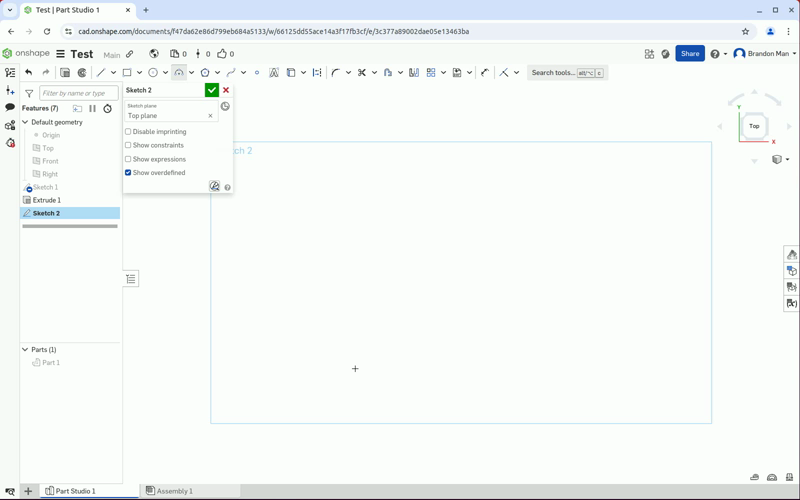
key_up(shift)
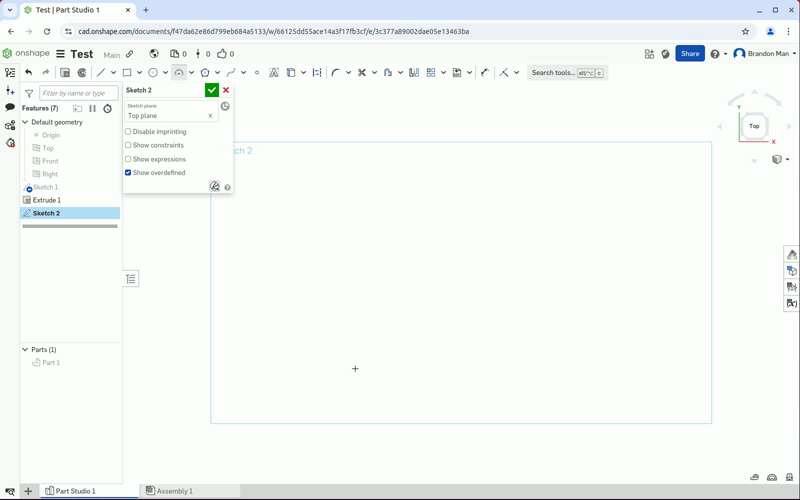
key_down(shift)
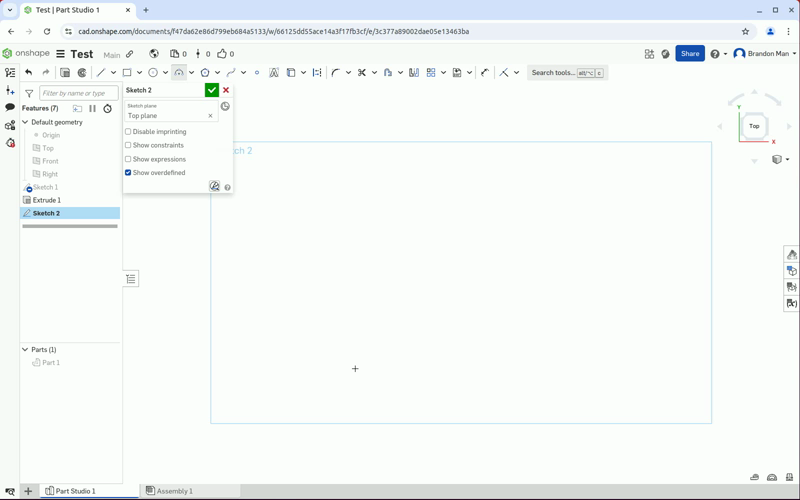
mouse_move(375, 388)
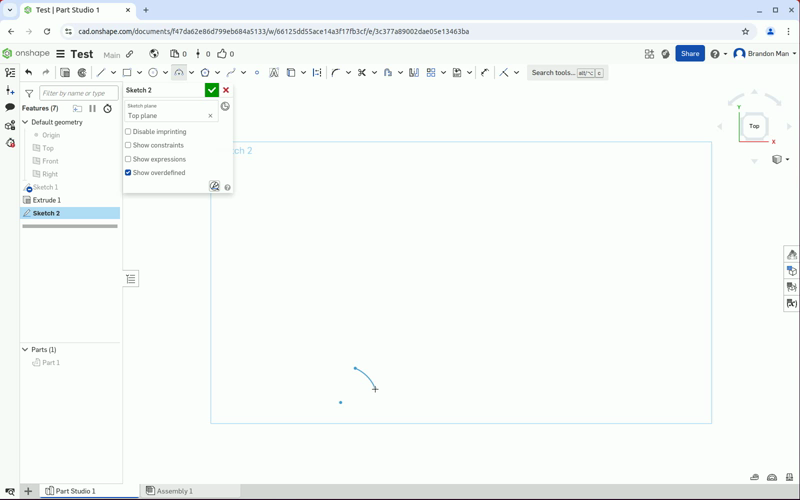
click(375, 388)
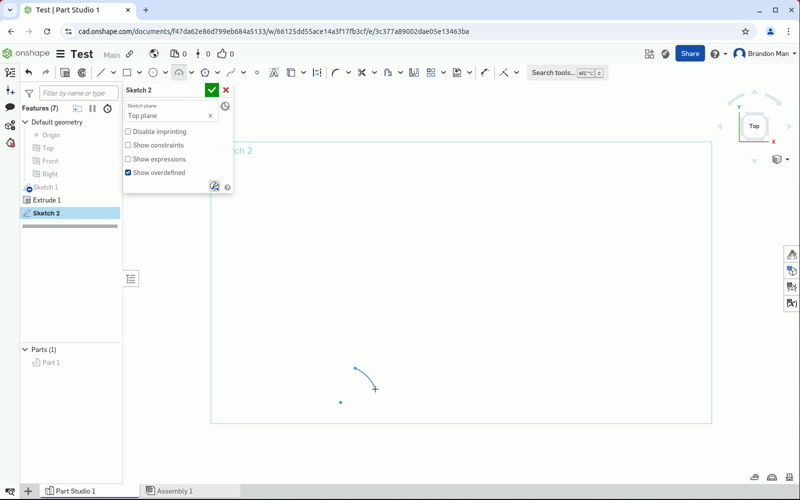
mouse_move(361, 382)
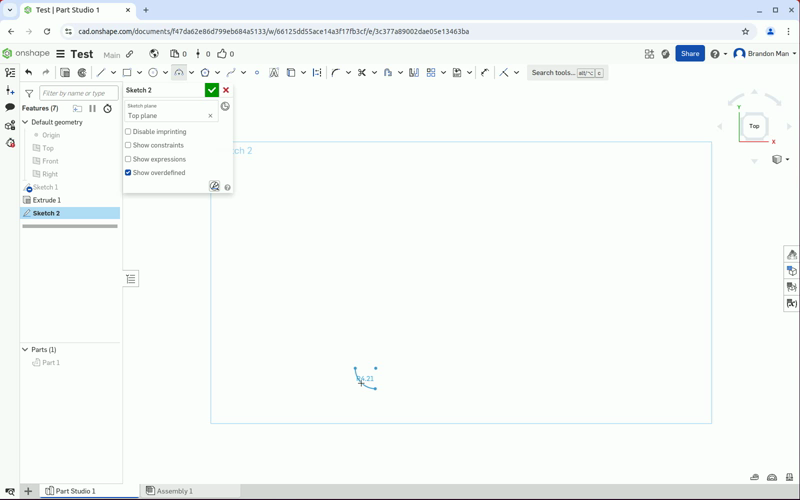
click(361, 382)
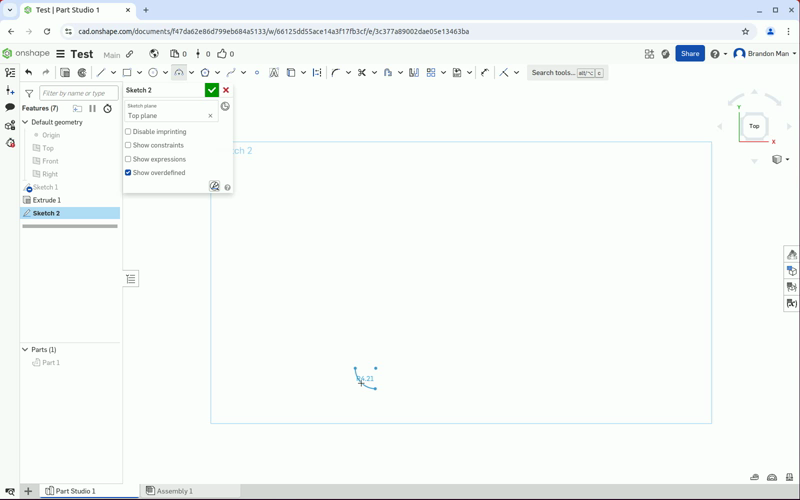
key_up(shift)
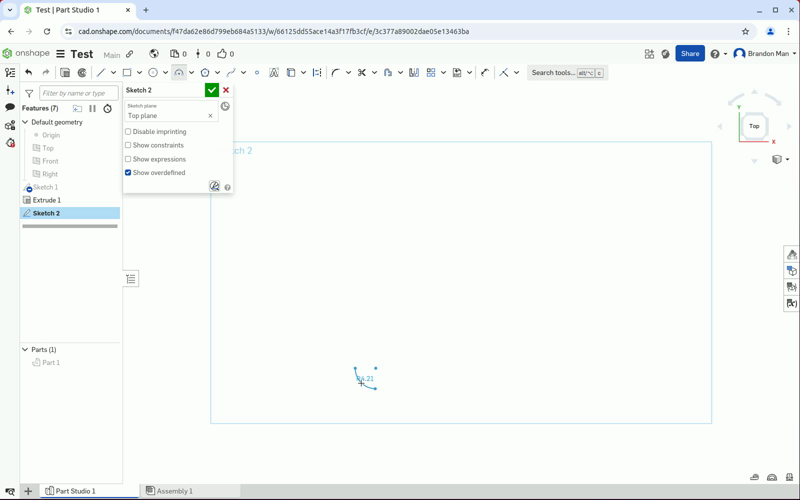
key(esc)
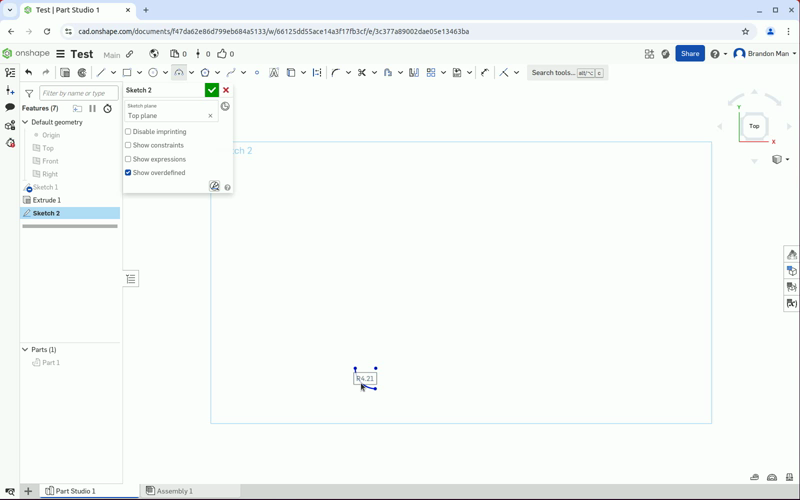
key(l)
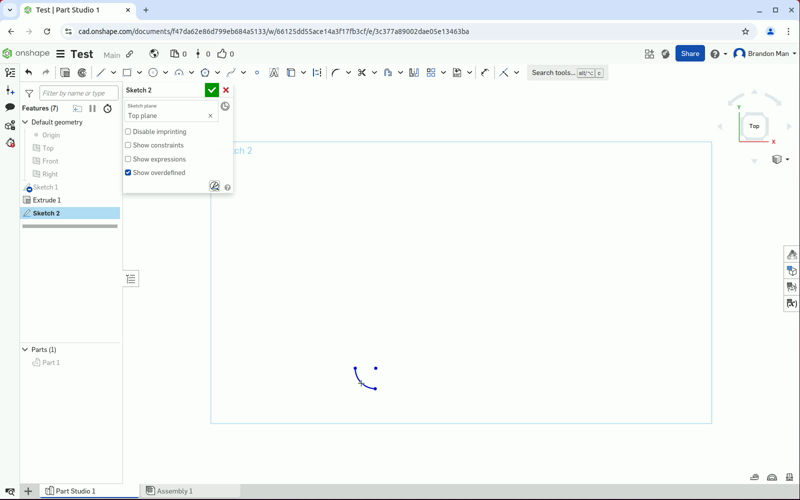
mouse_move(375, 388)
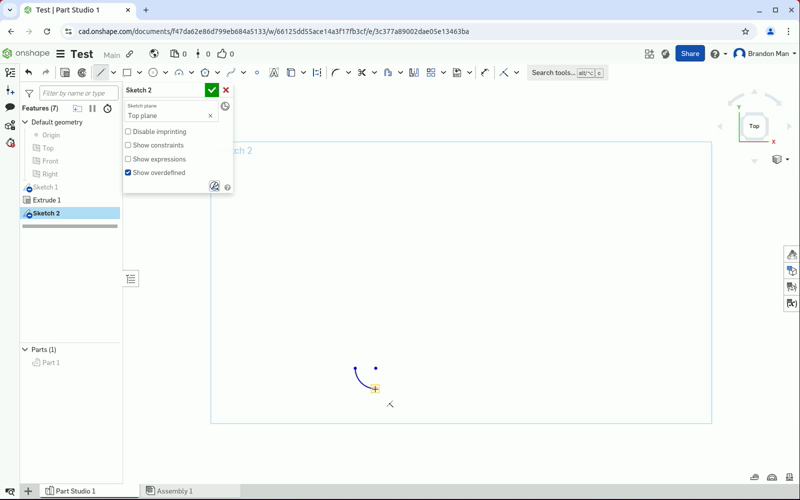
click(375, 388)
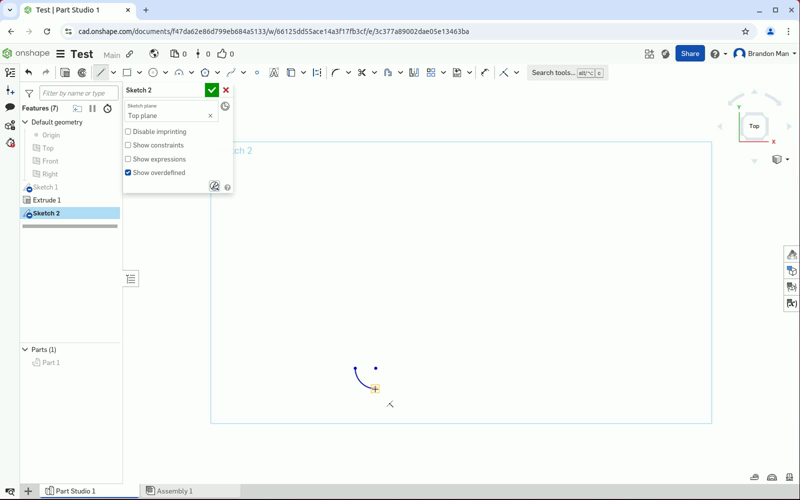
key_down(shift)
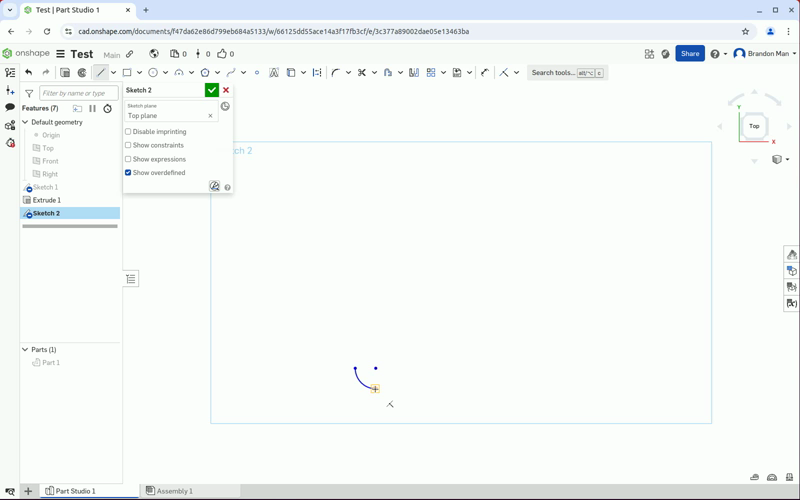
mouse_move(546, 388)
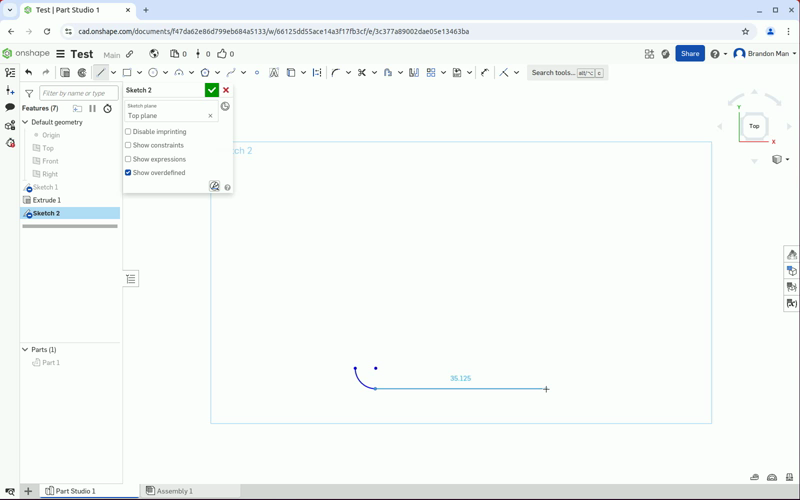
click(546, 388)
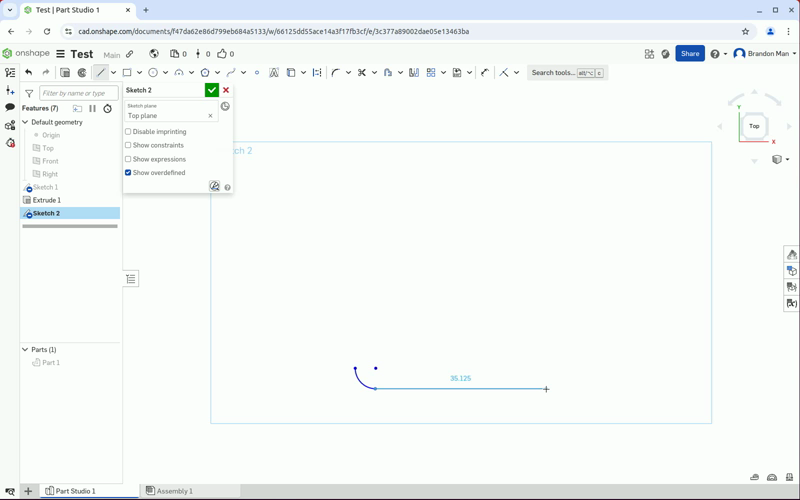
key_up(shift)
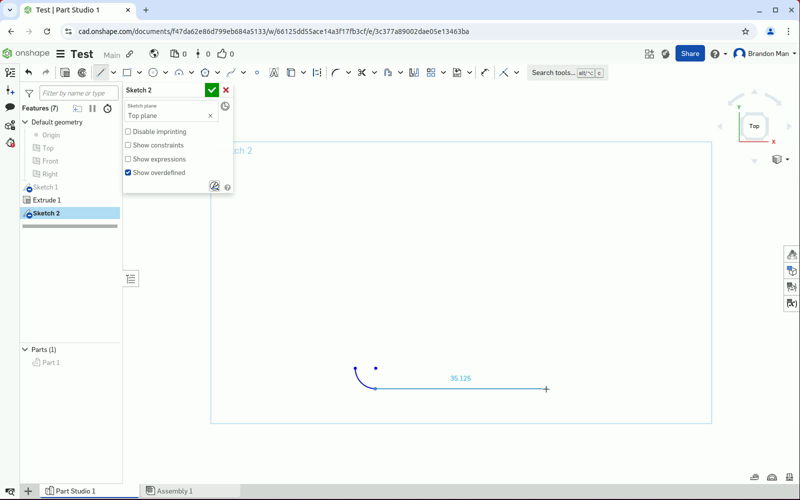
key(esc)
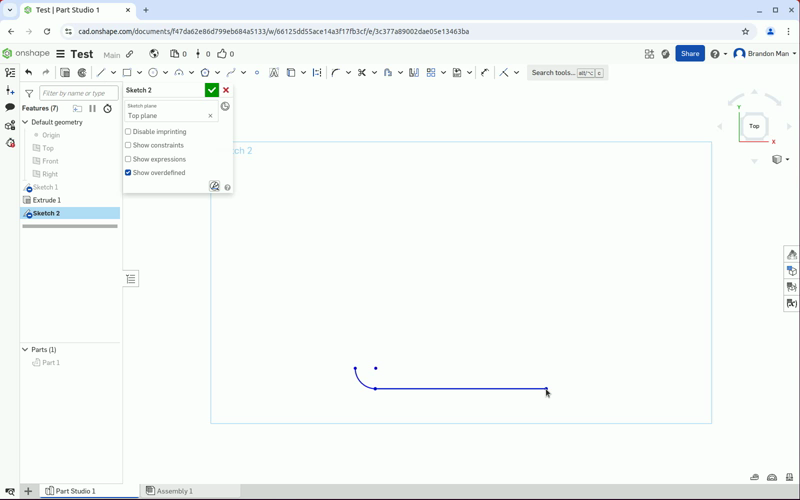
key(a)
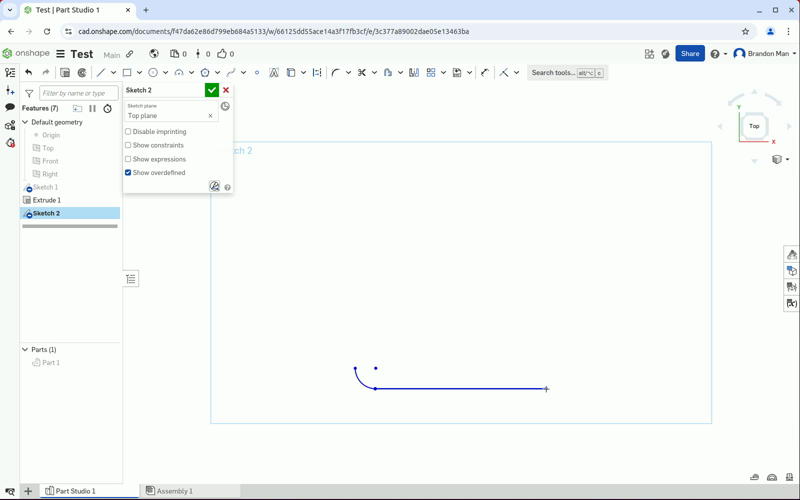
mouse_move(546, 388)
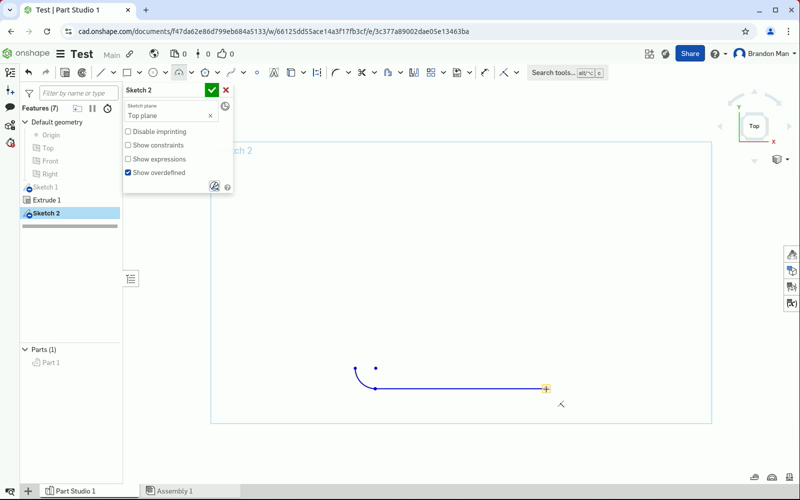
click(546, 388)
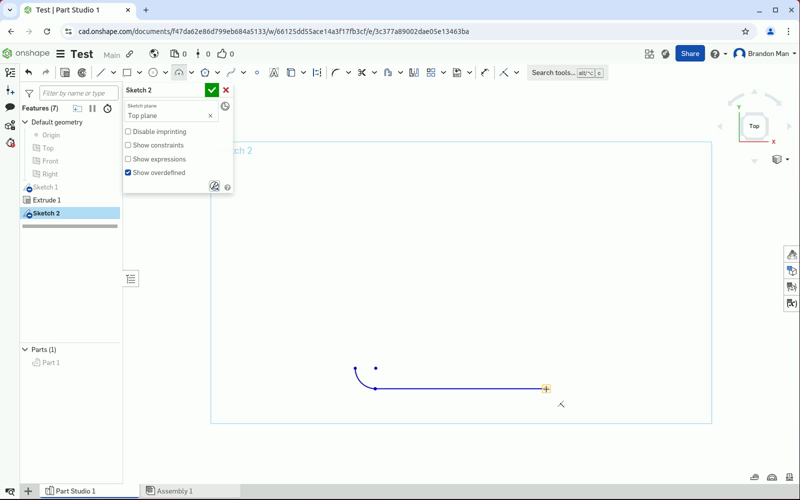
key_down(shift)
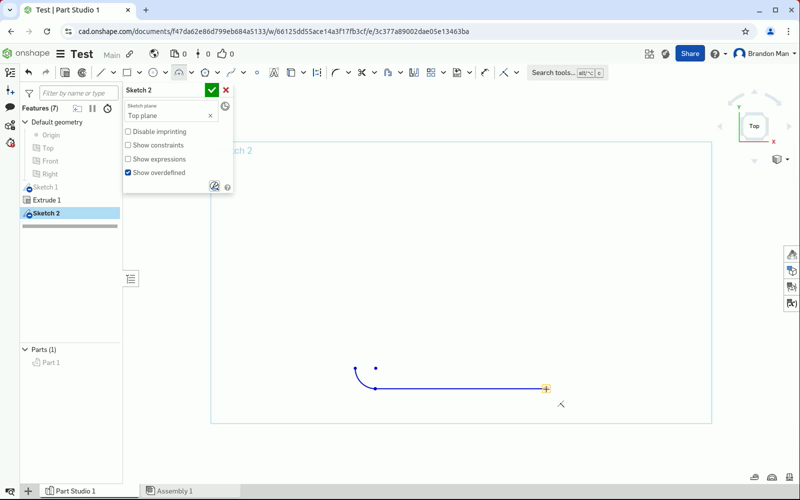
mouse_move(566, 368)
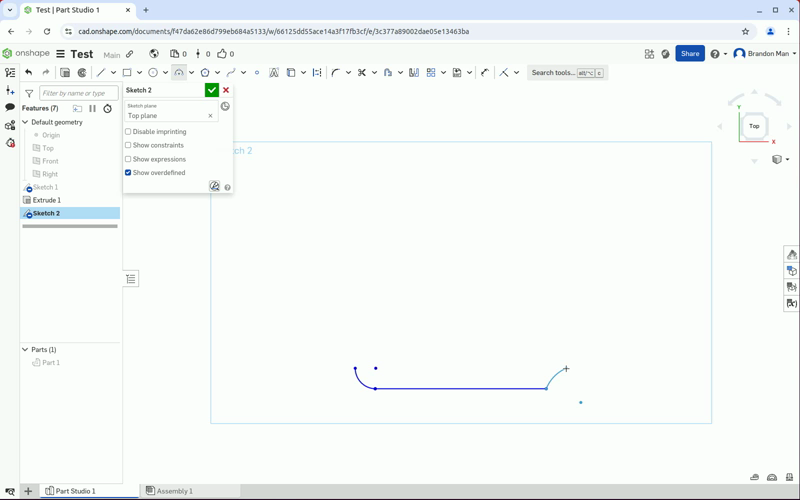
click(566, 368)
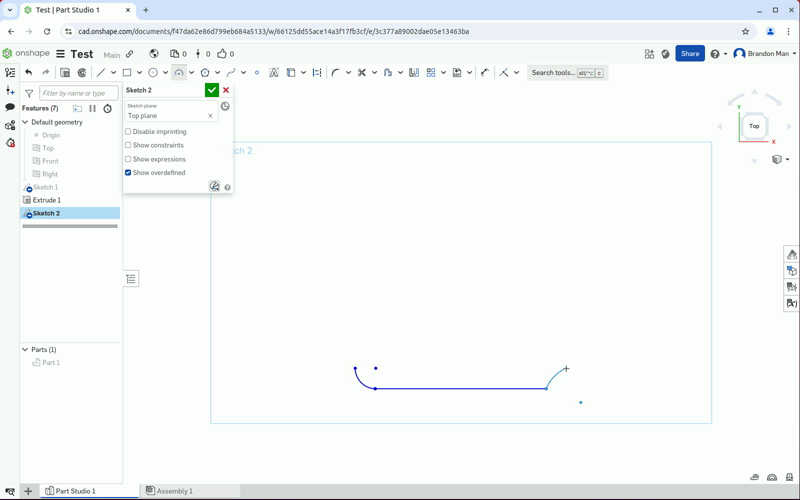
mouse_move(560, 382)
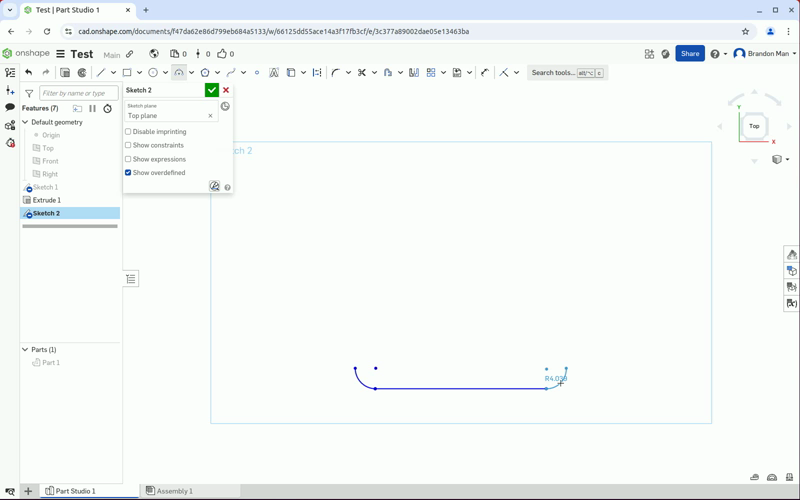
click(560, 382)
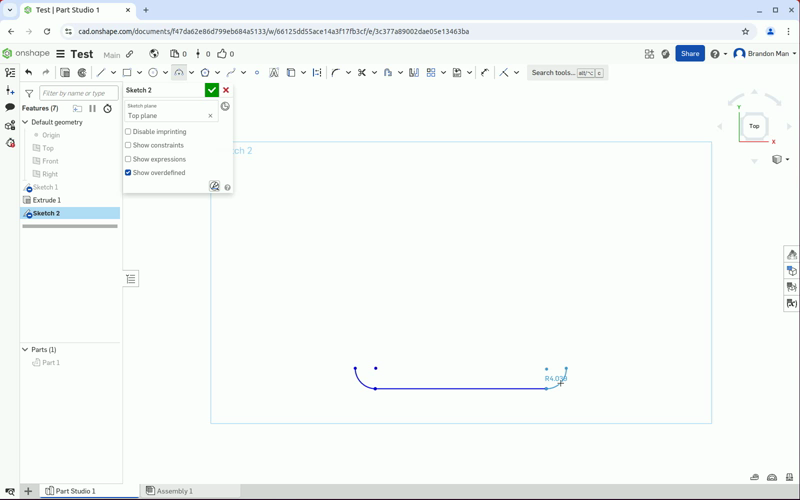
key_up(shift)
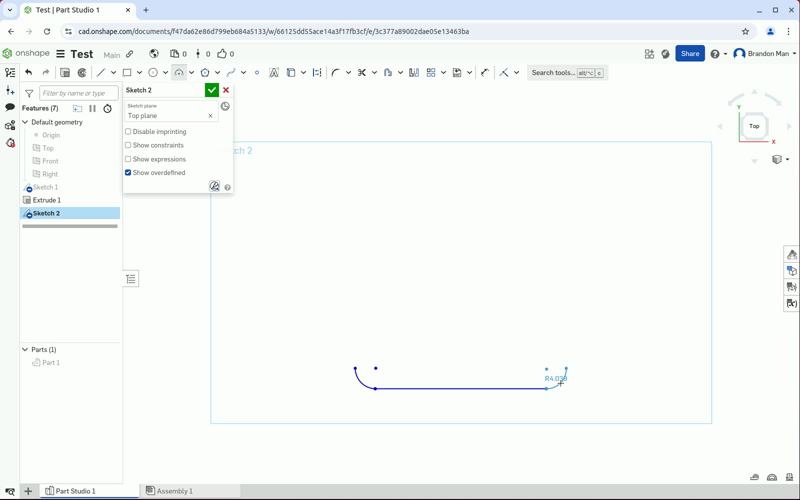
key(esc)
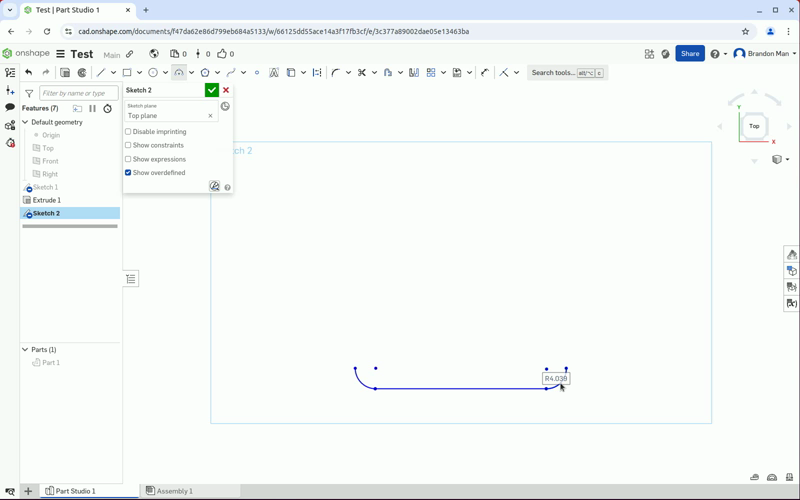
key(l)
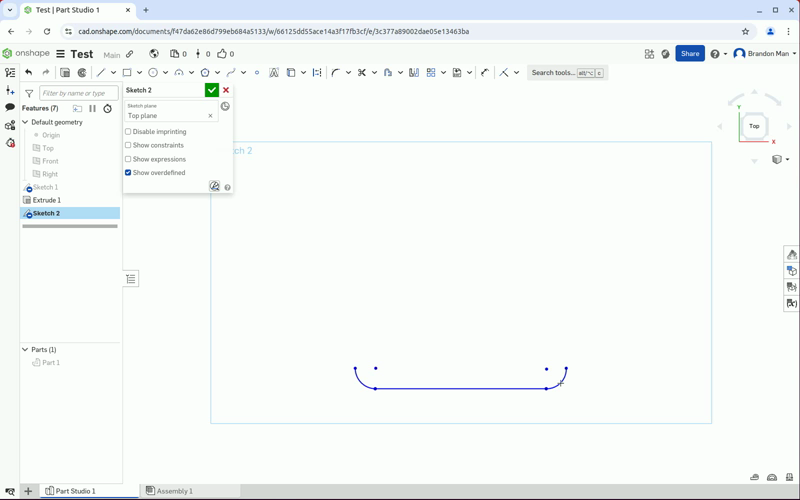
mouse_move(566, 368)
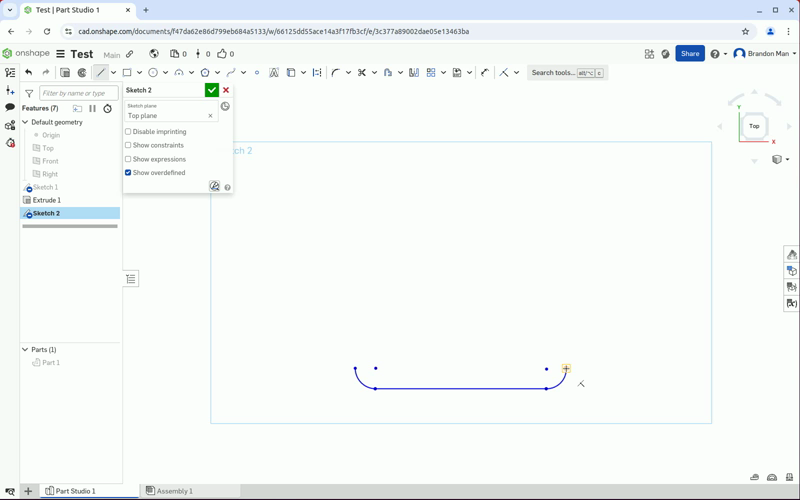
click(566, 368)
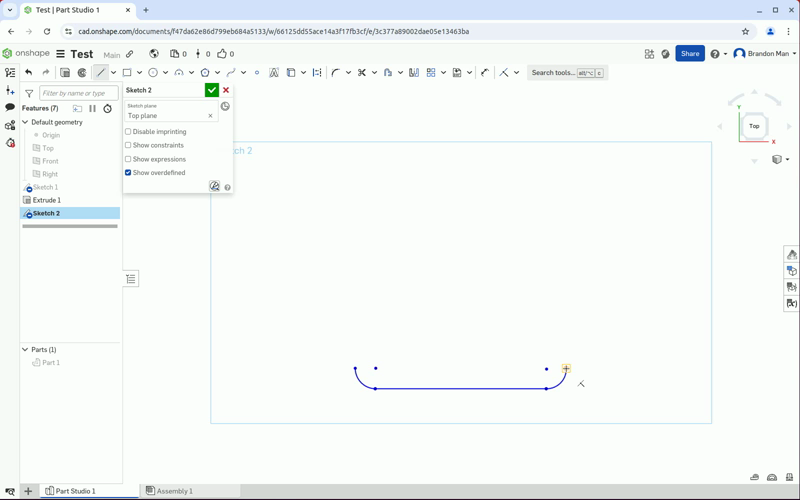
key_down(shift)
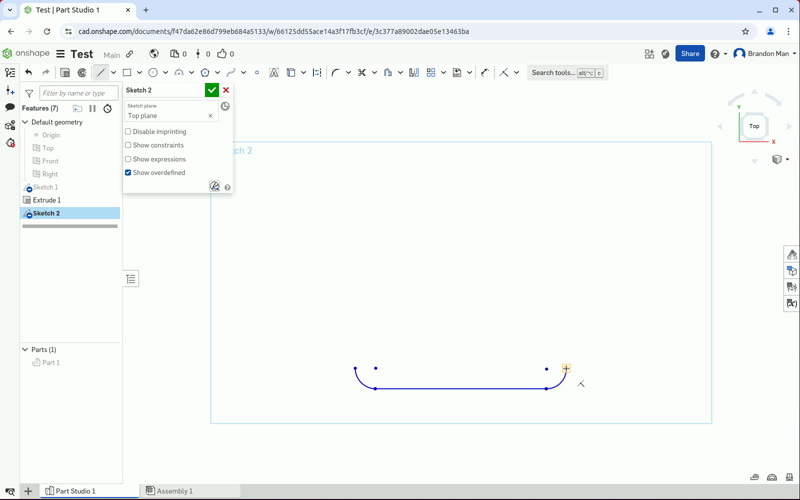
mouse_move(566, 197)
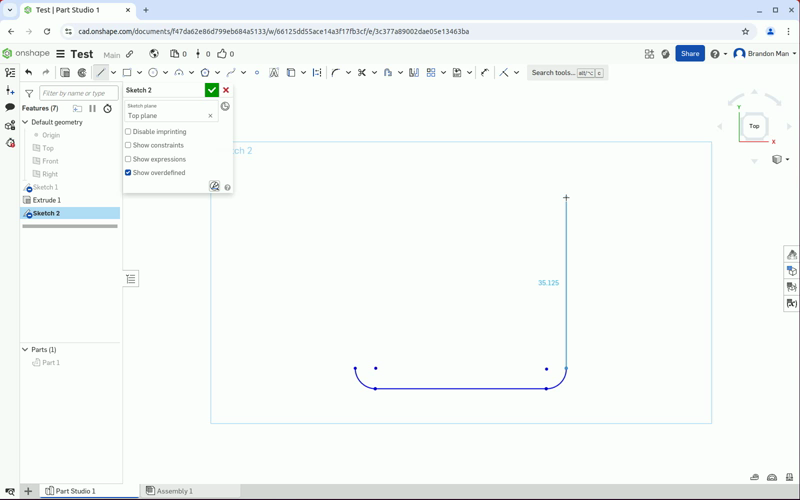
click(566, 197)
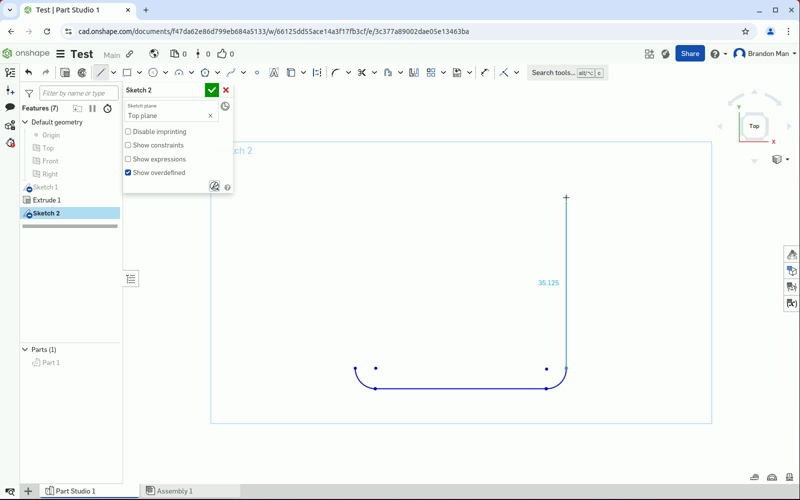
key_up(shift)
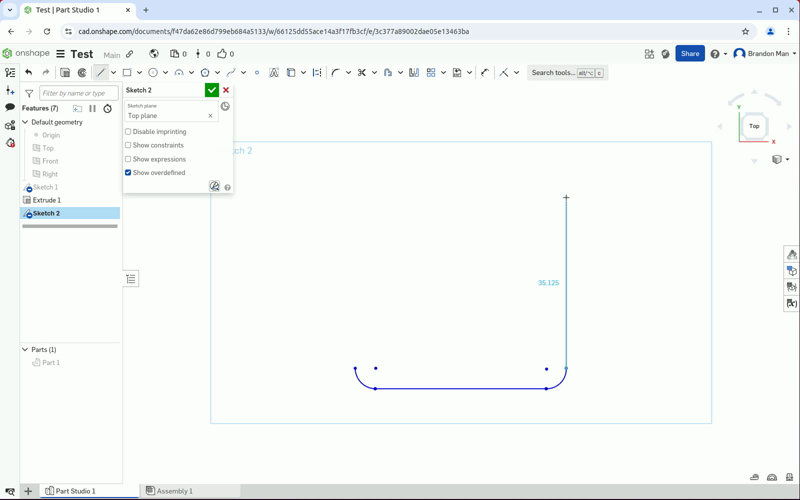
key(esc)
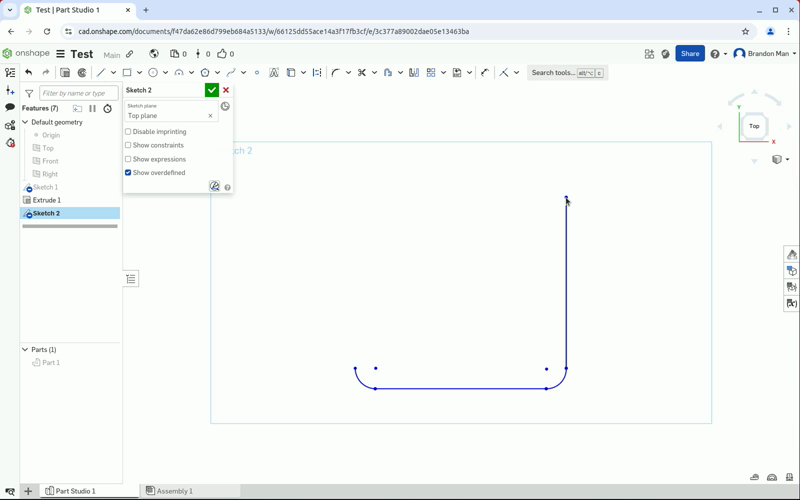
key(a)
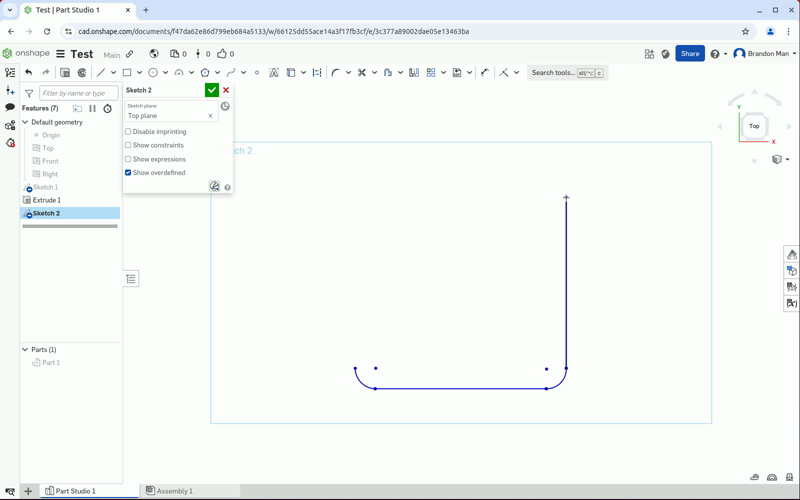
mouse_move(566, 197)
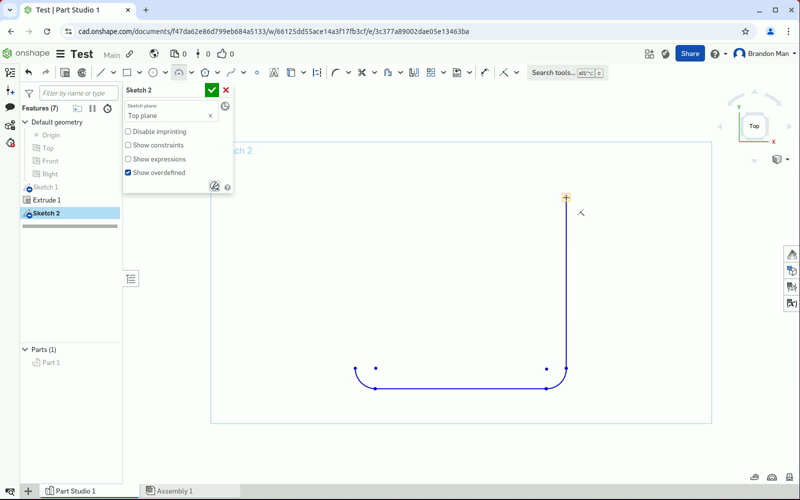
click(566, 197)
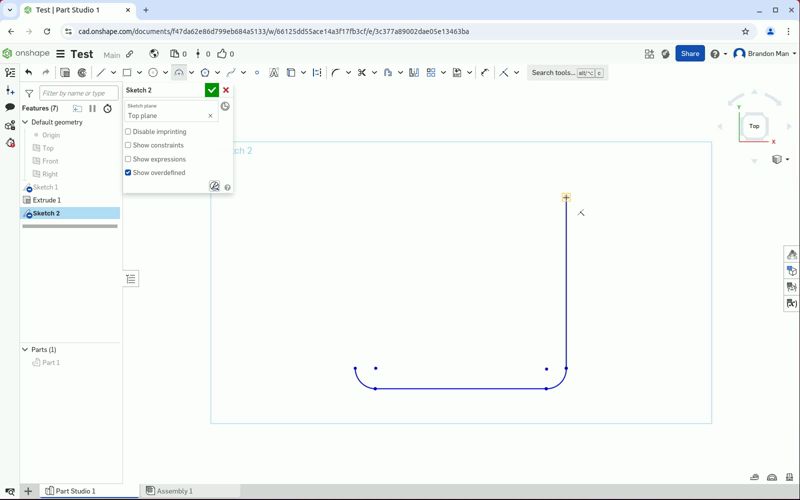
key_down(shift)
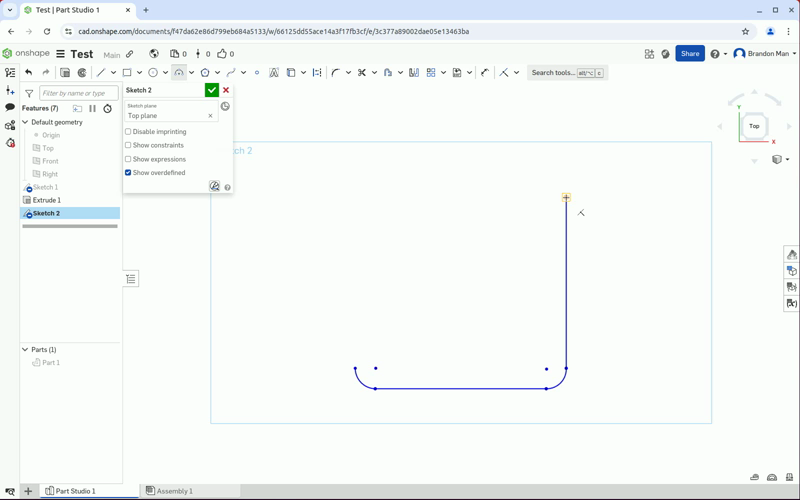
mouse_move(546, 177)
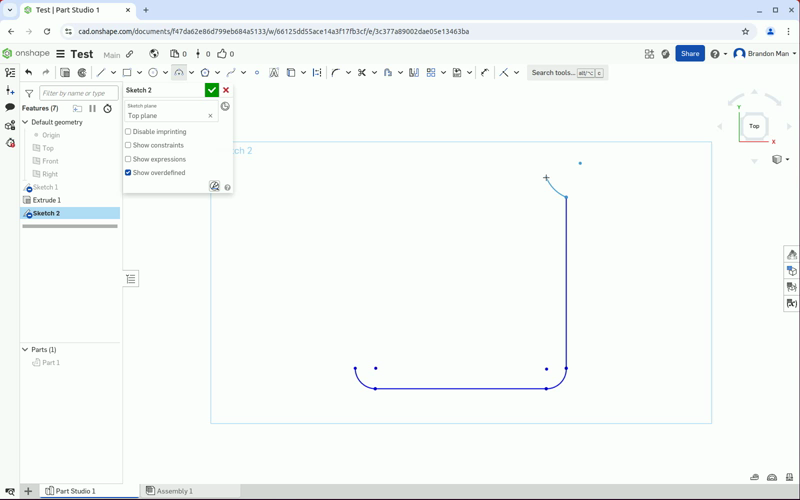
click(546, 177)
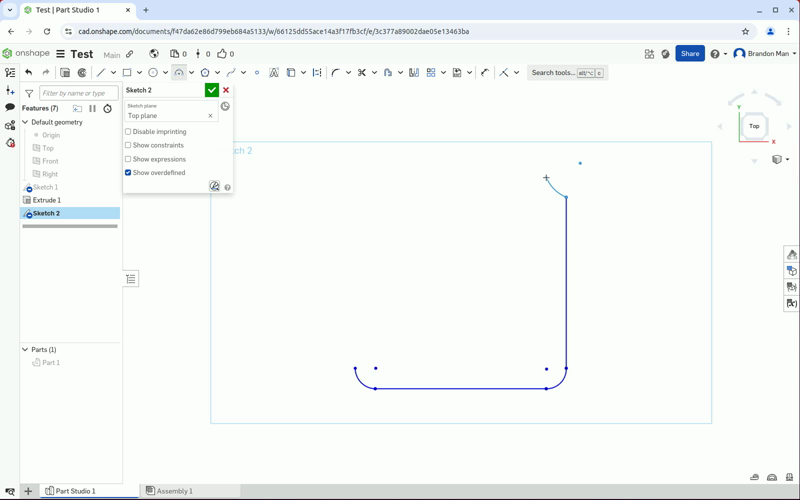
mouse_move(560, 183)
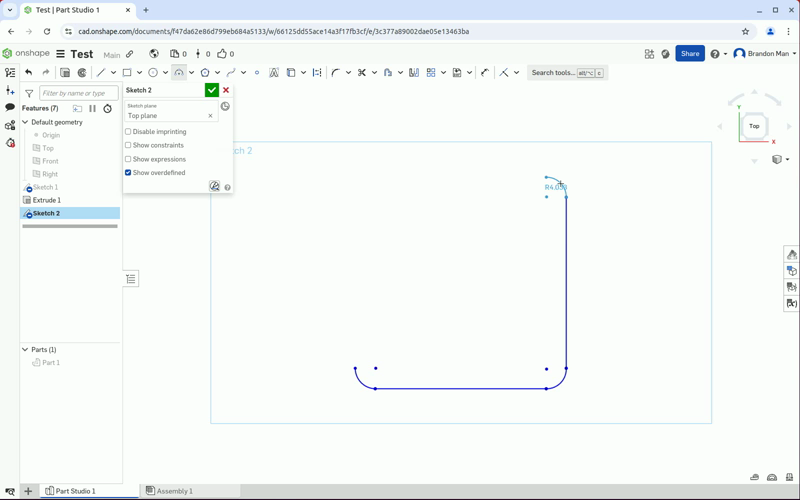
click(560, 183)
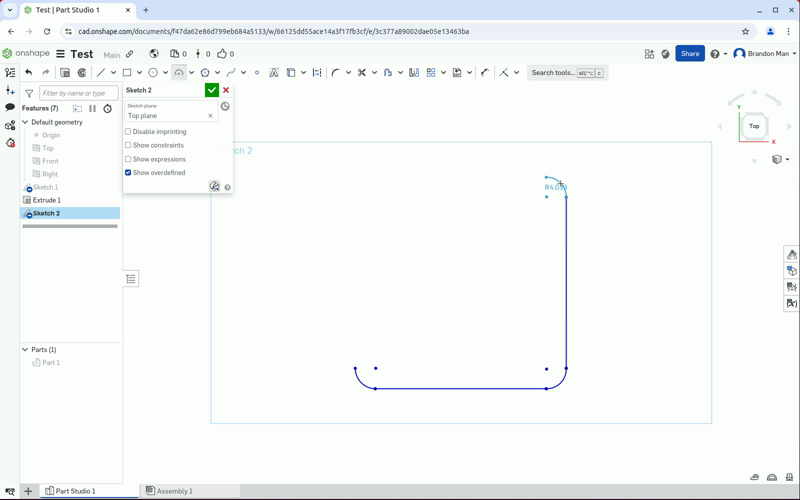
key_up(shift)
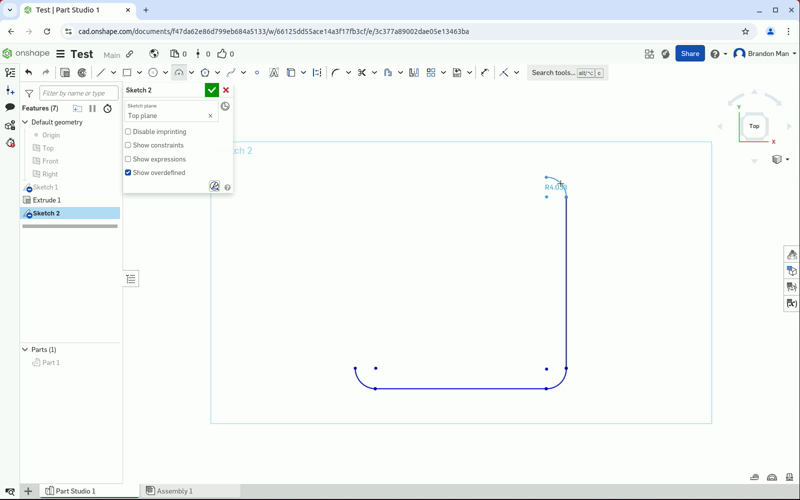
key(esc)
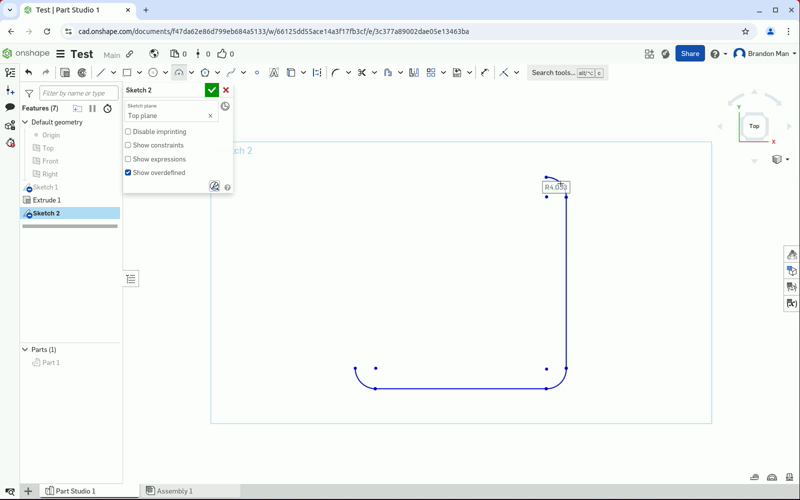
key(l)
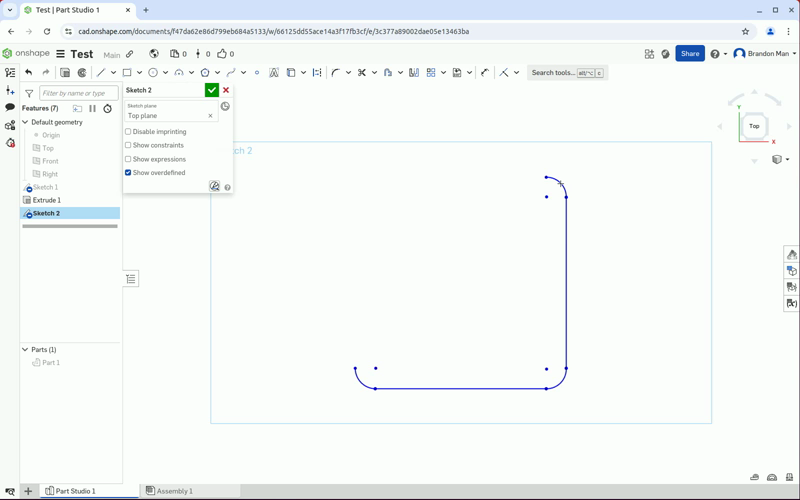
mouse_move(546, 177)
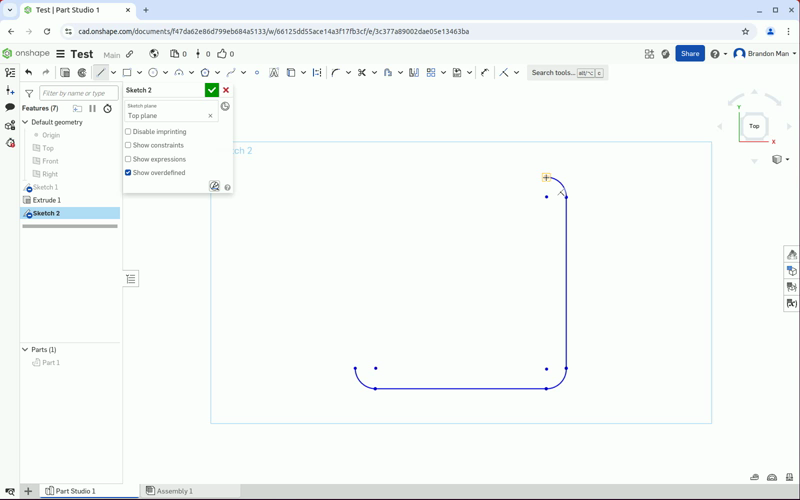
click(546, 177)
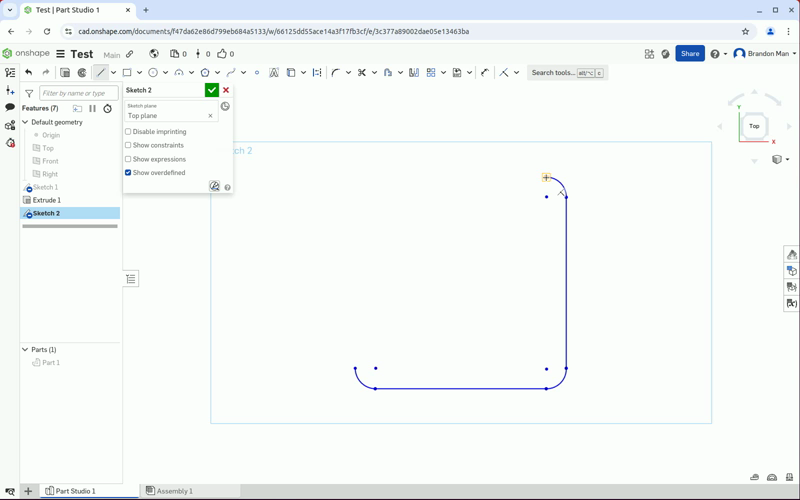
key_down(shift)
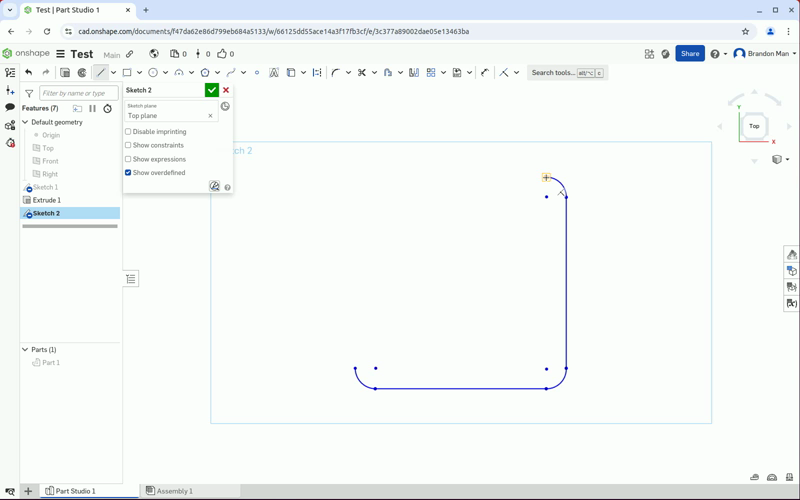
mouse_move(375, 177)
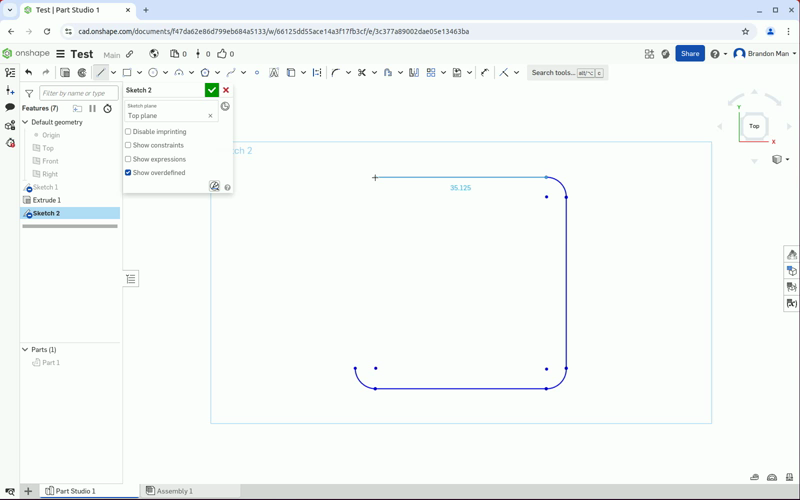
click(375, 177)
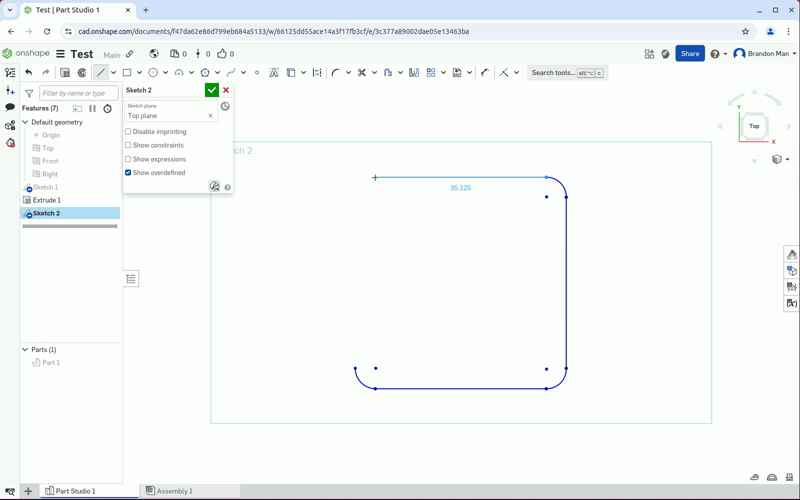
key_up(shift)
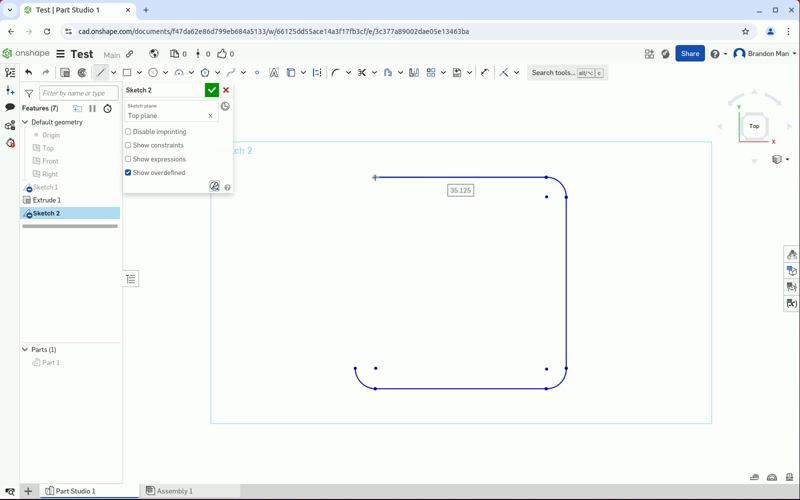
key(esc)
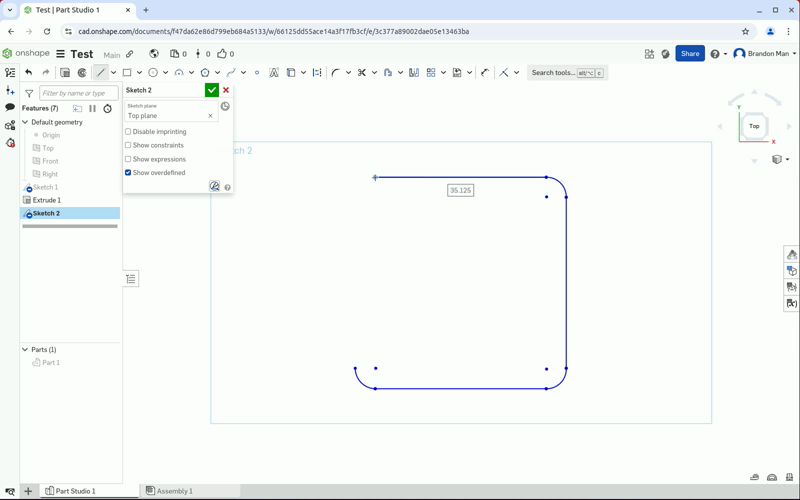
key(a)
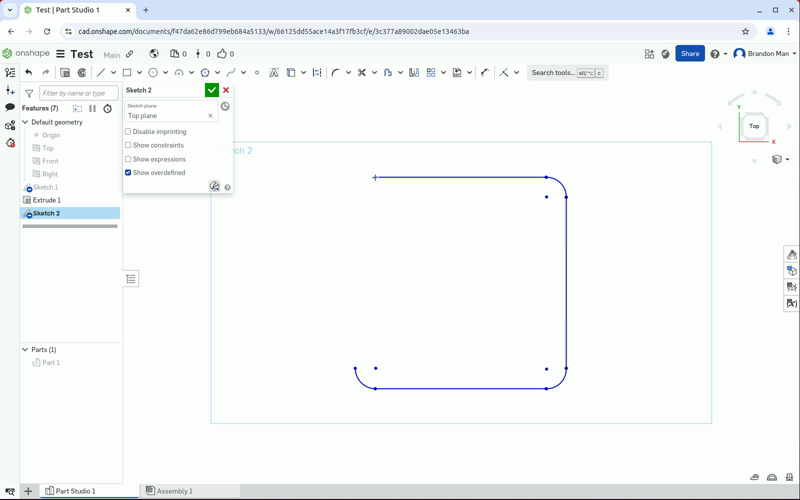
mouse_move(375, 177)
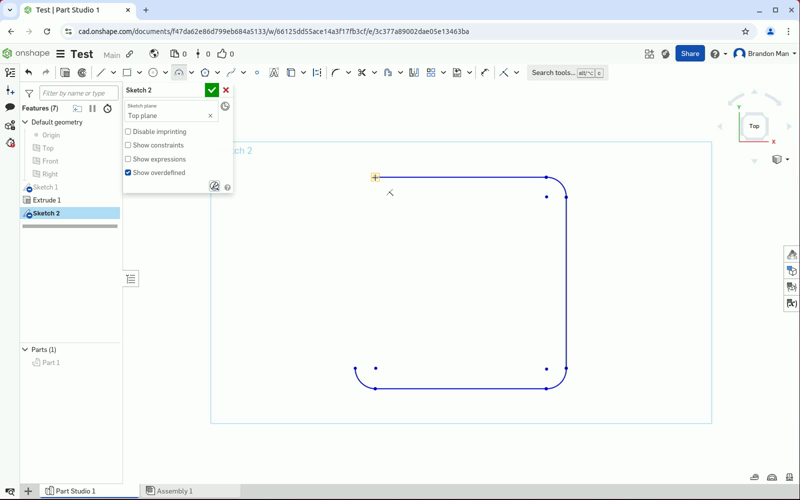
click(375, 177)
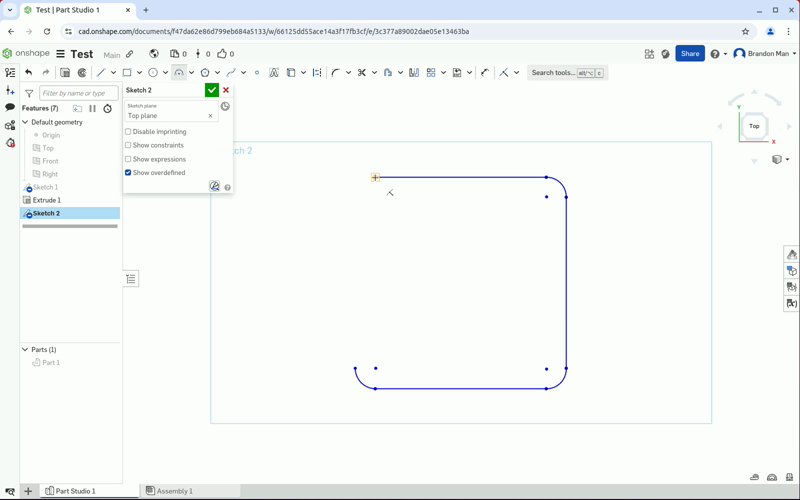
key_down(shift)
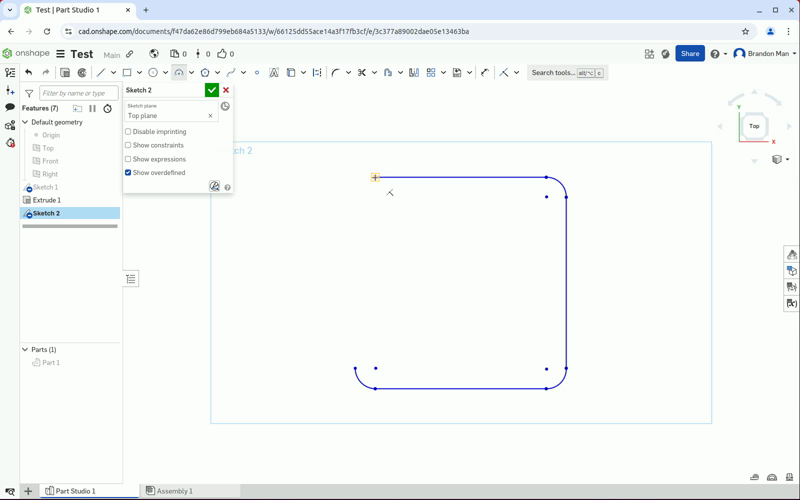
mouse_move(355, 197)
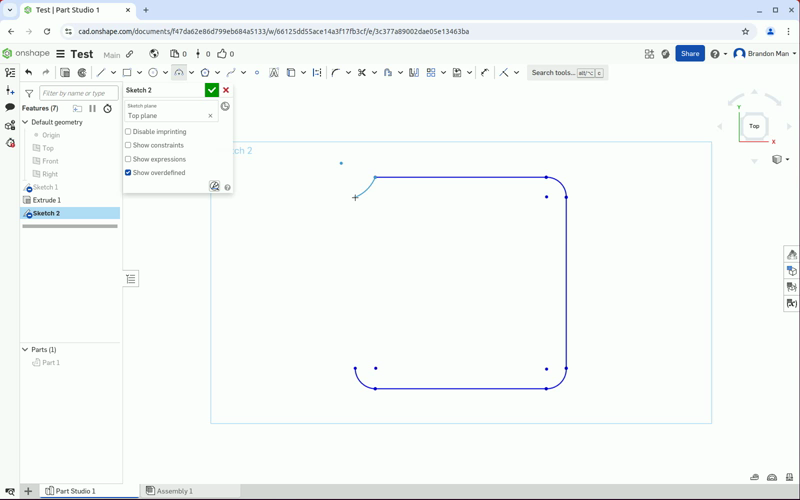
click(355, 197)
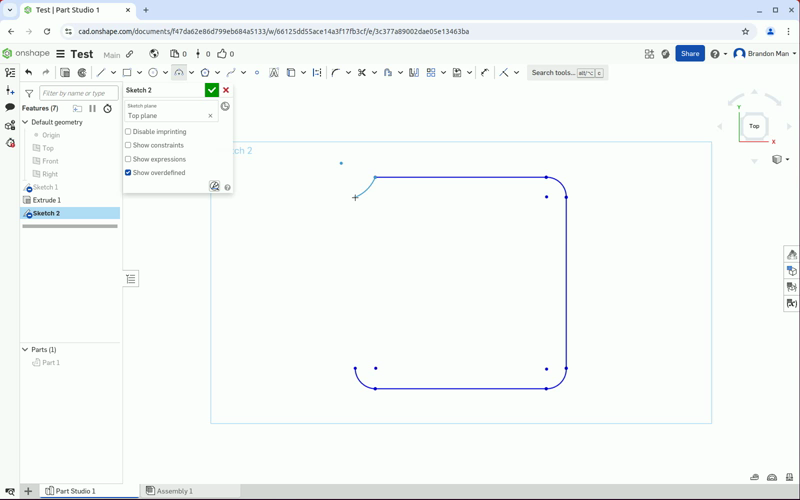
mouse_move(361, 183)
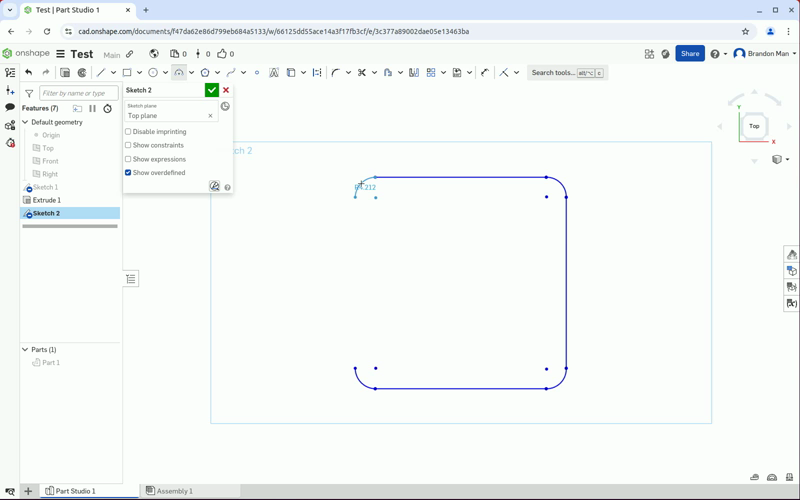
click(361, 183)
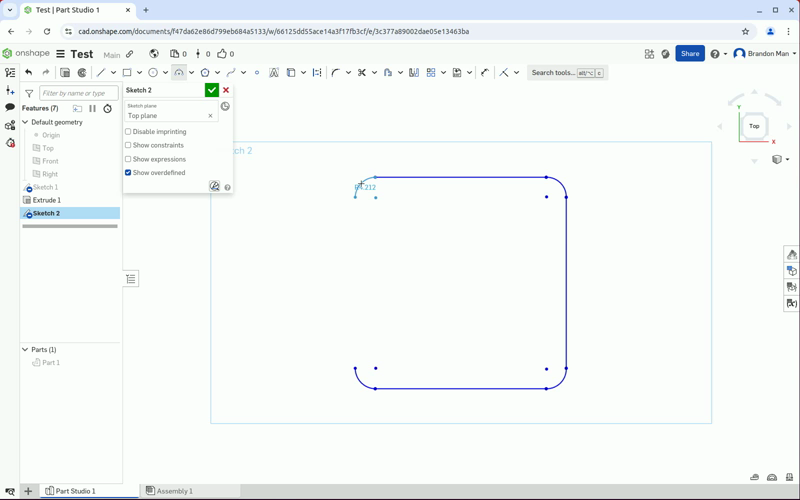
key_up(shift)
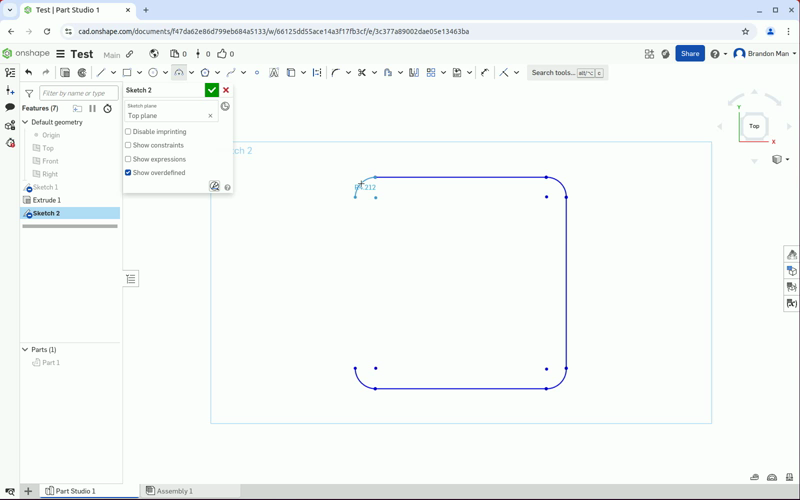
key(esc)
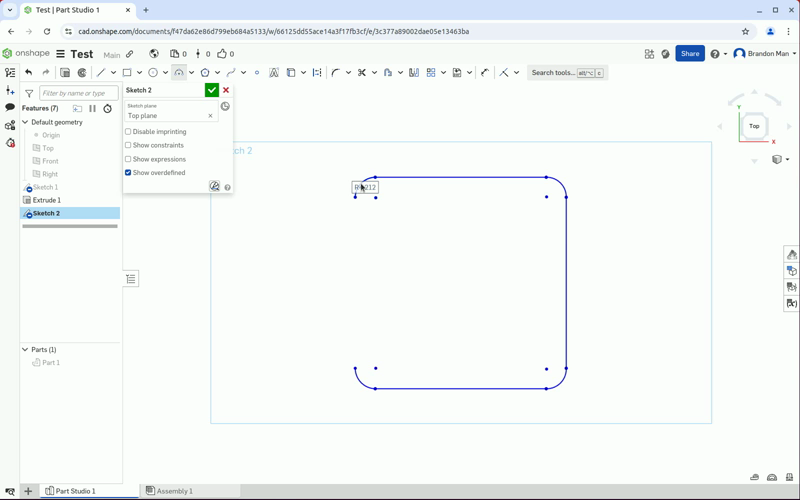
key(l)
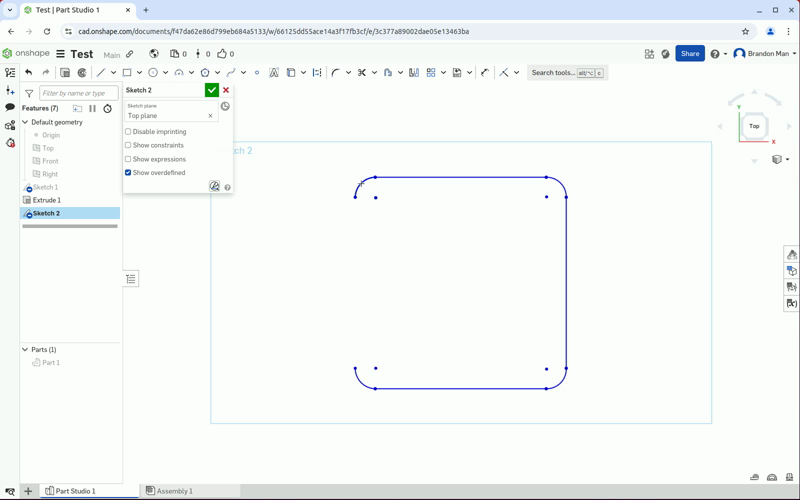
mouse_move(355, 197)
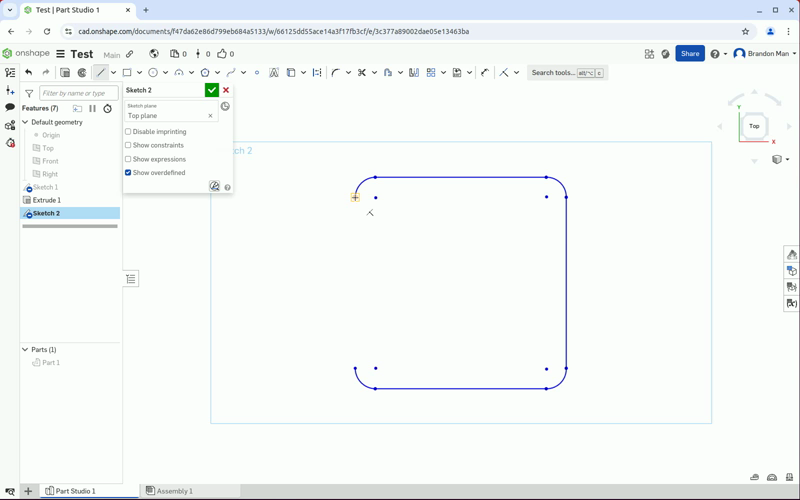
click(355, 197)
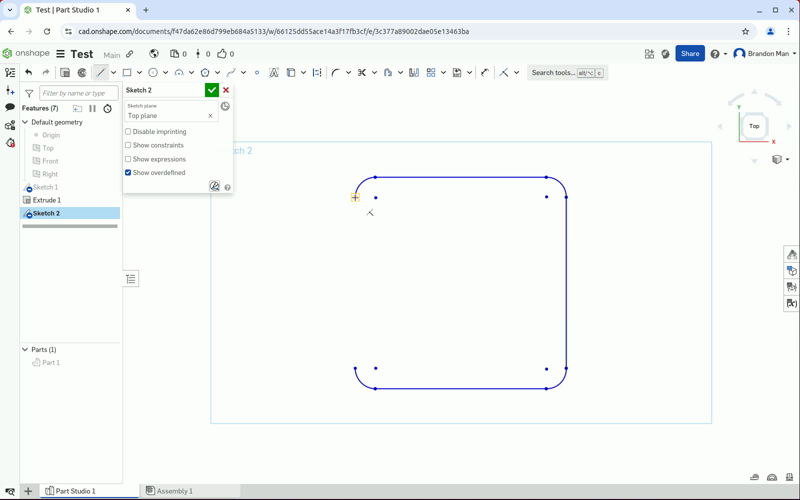
key_down(shift)
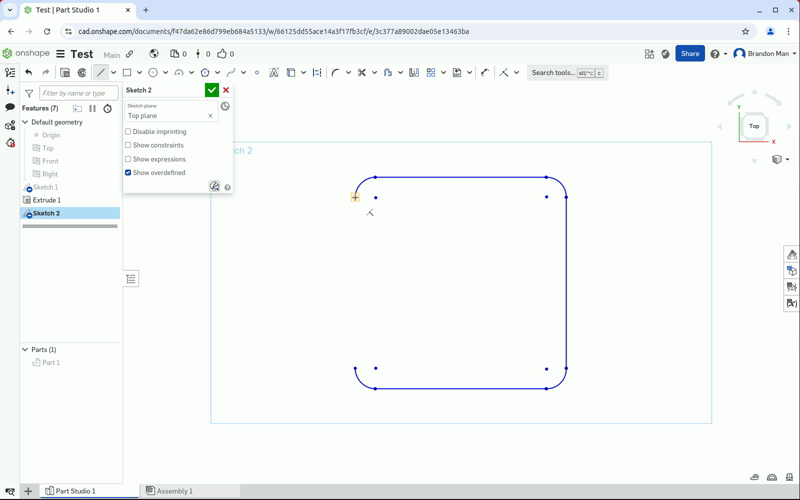
mouse_move(355, 368)
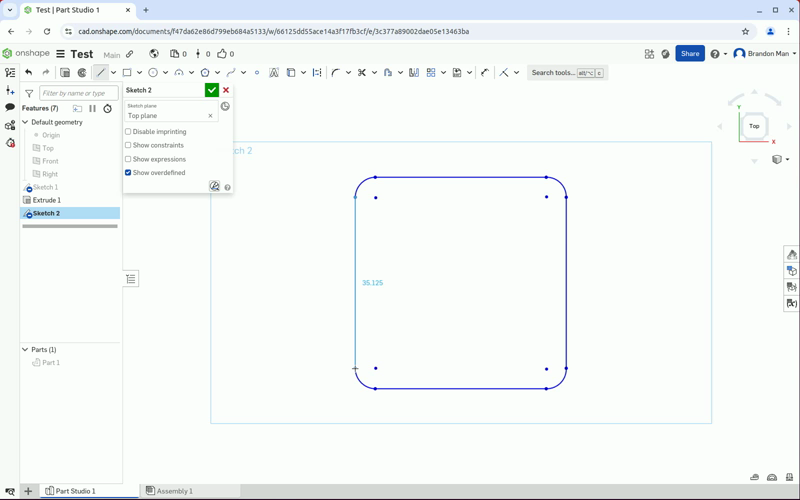
key_up(shift)
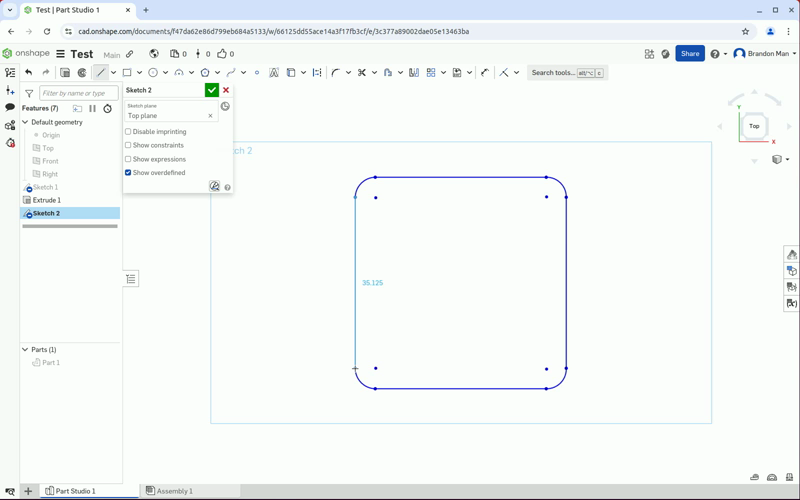
click(355, 368)
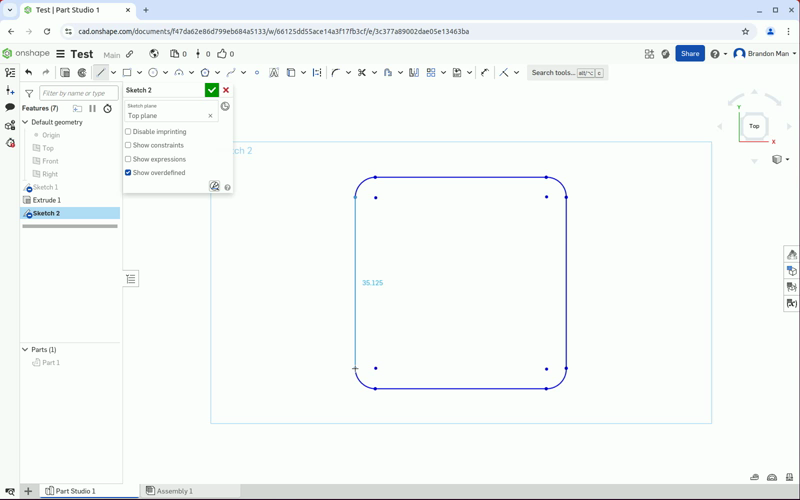
key(esc)
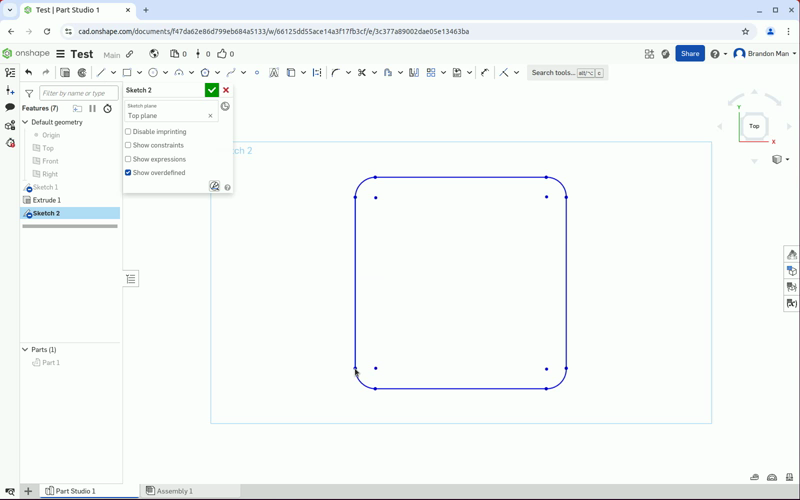
mouse_move(435, 274)
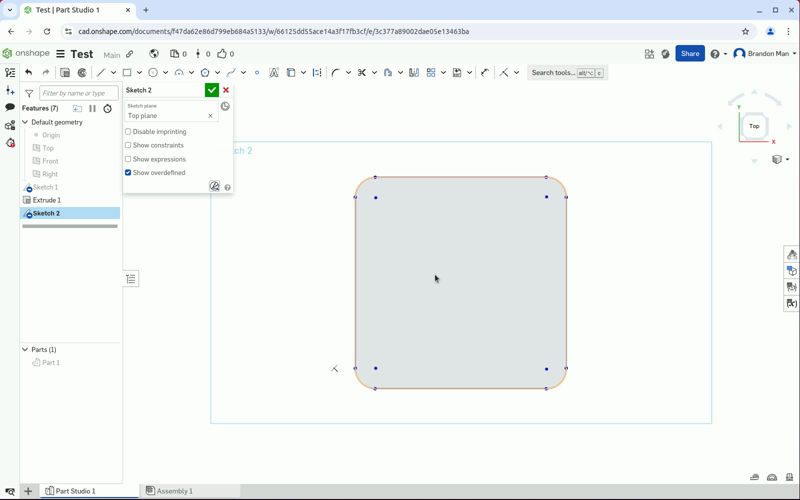
click(435, 274)
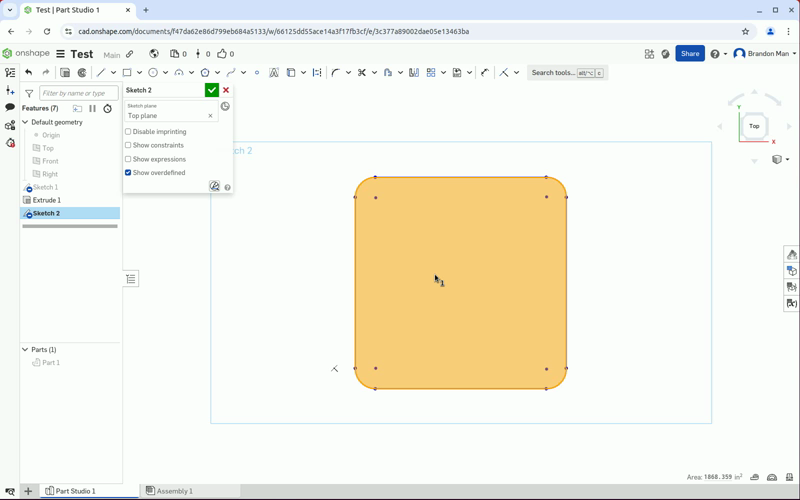
mouse_move(73, 352)
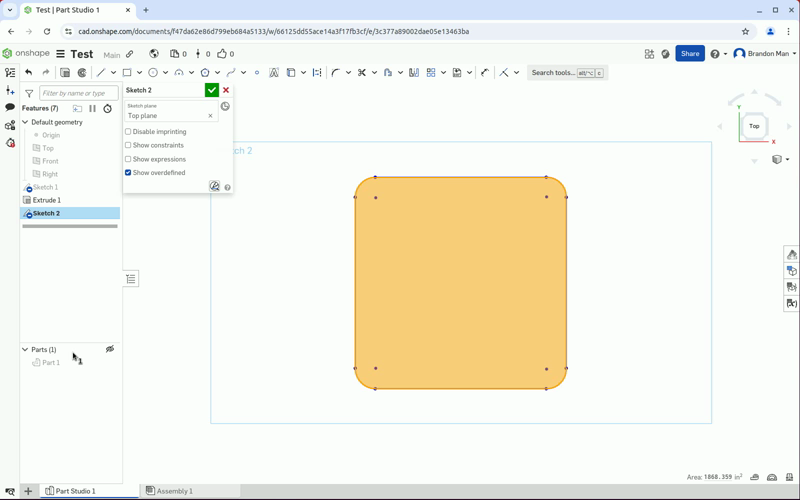
key(shift+y)
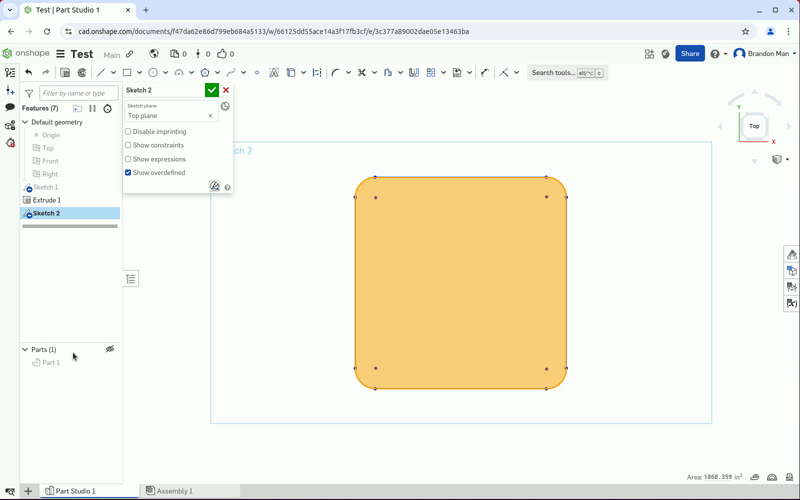
key(shift+e)
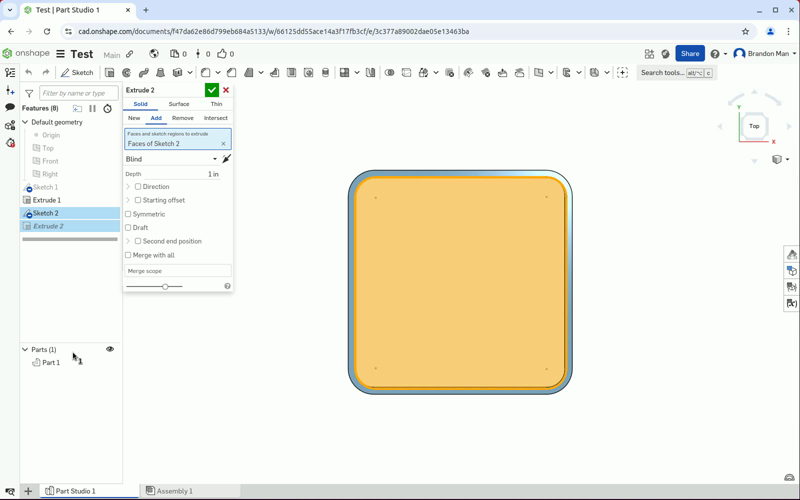
mouse_move(143, 106)
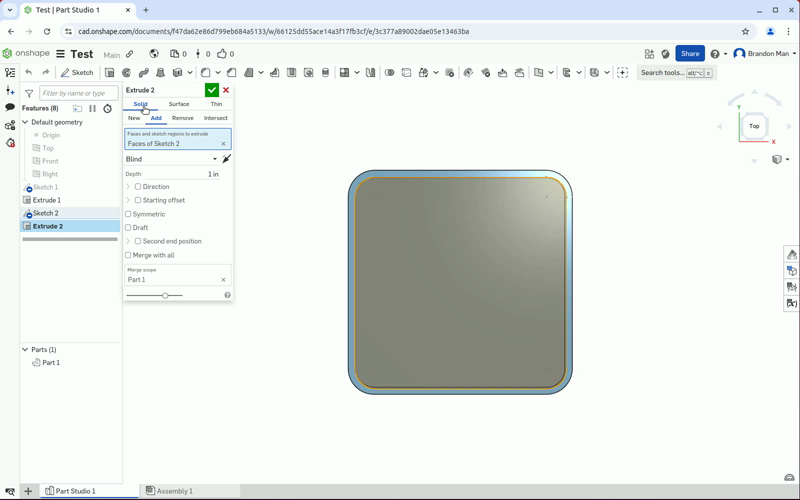
click(143, 106)
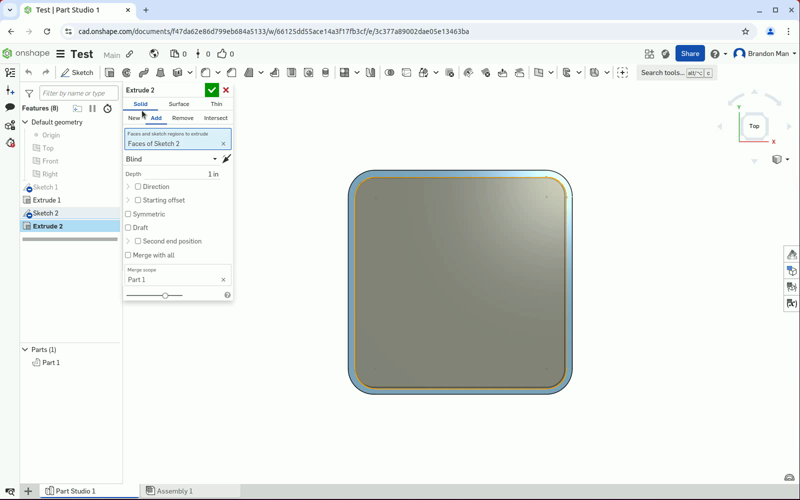
mouse_move(137, 120)
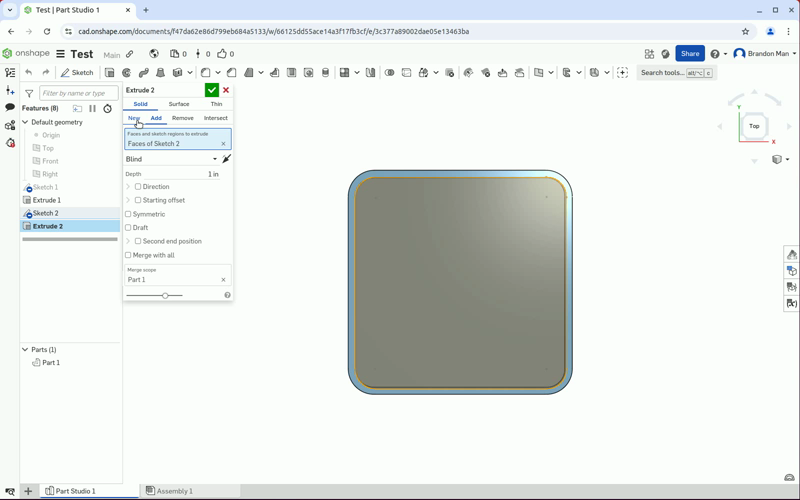
click(137, 120)
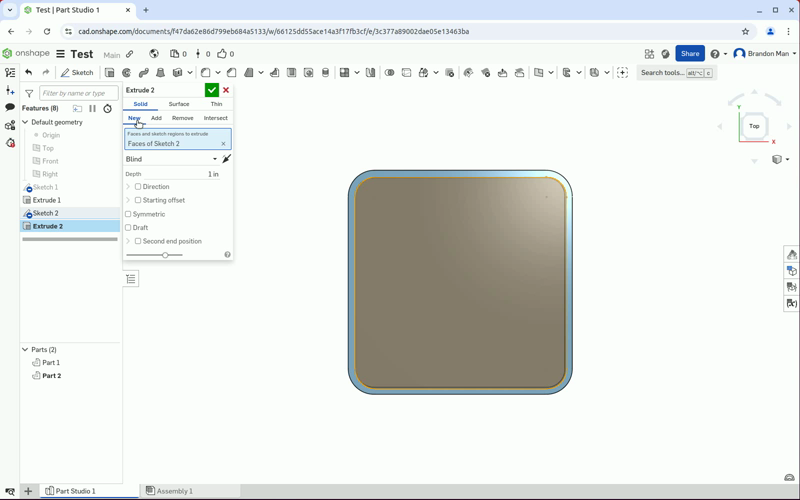
key(tab, 4)
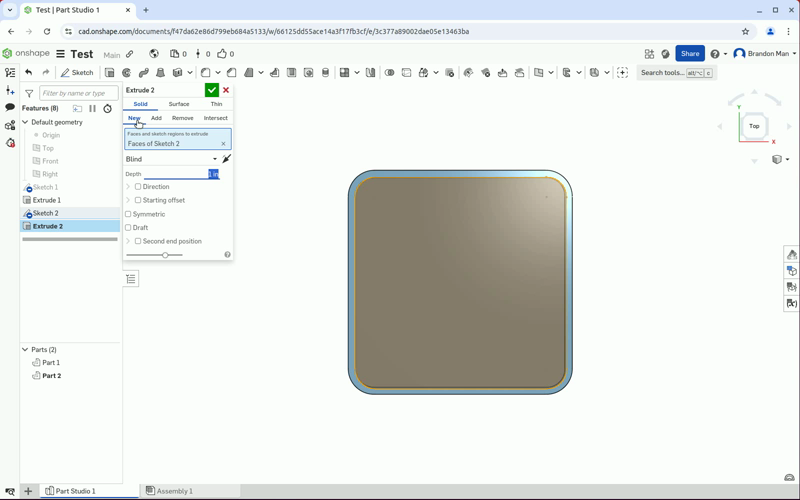
text(0.241)
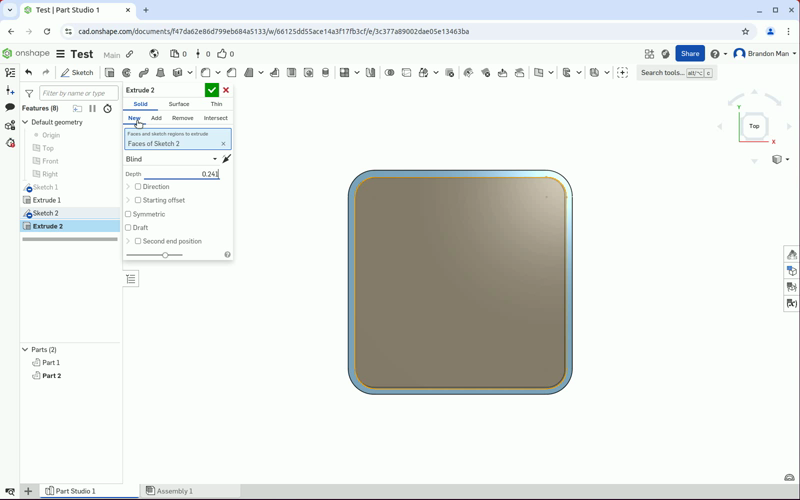
key(enter)
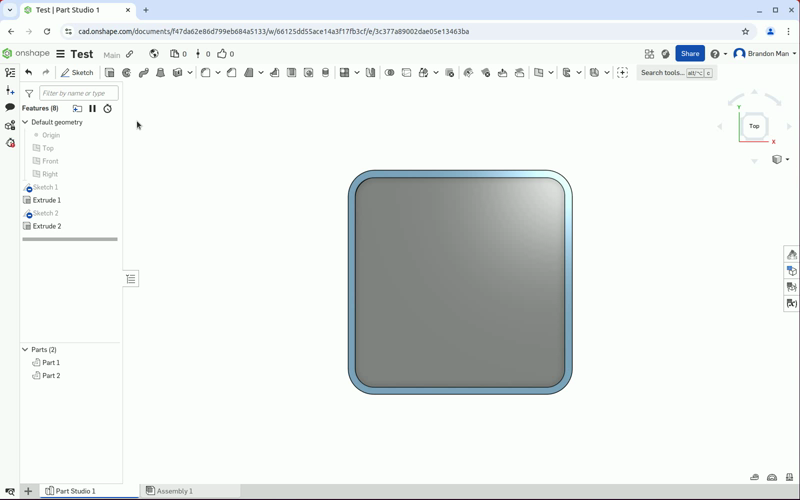
key(shift+h)
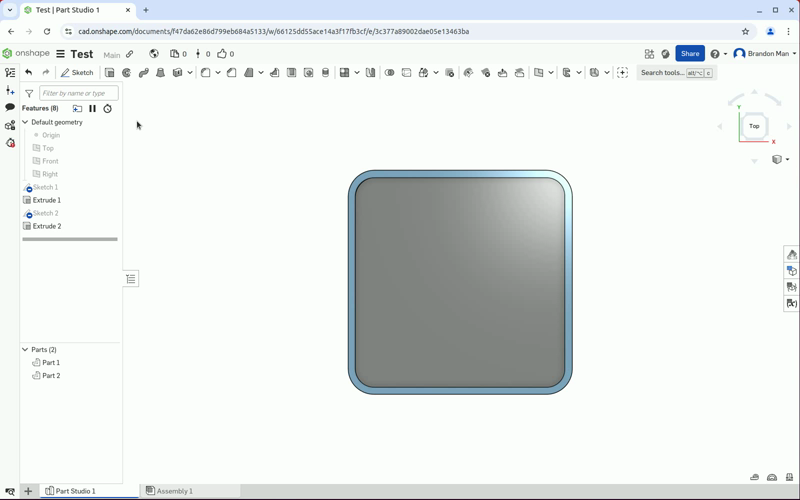
key(shift+h)
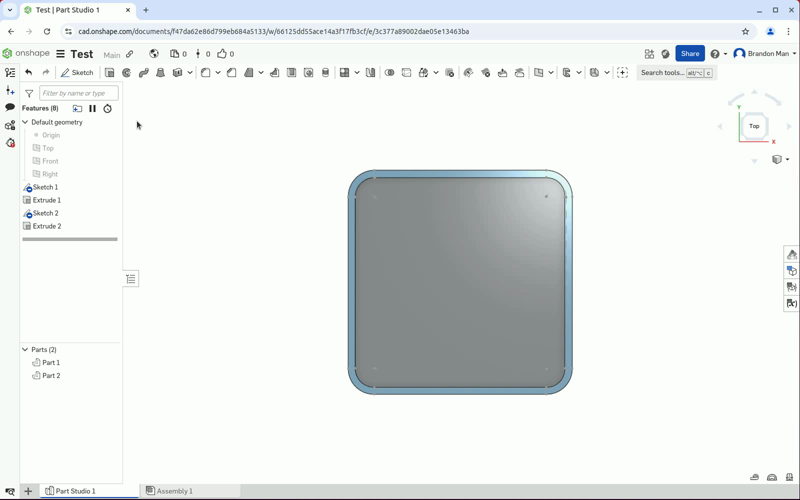
key(shift+7)
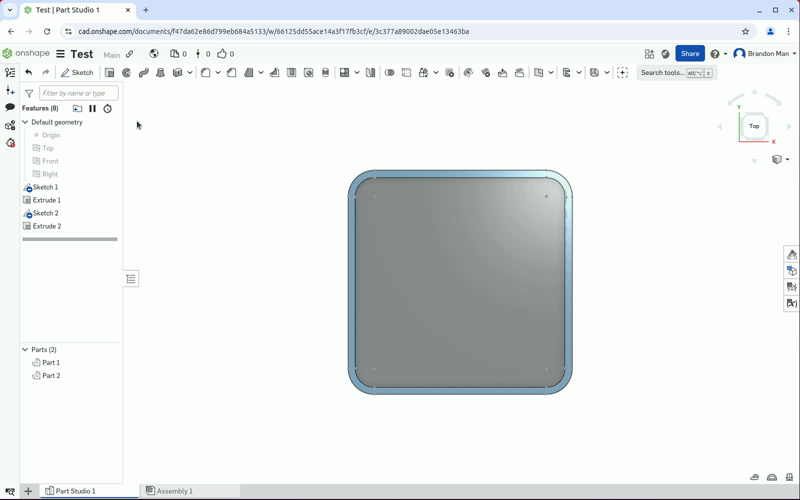
key(up, 3)
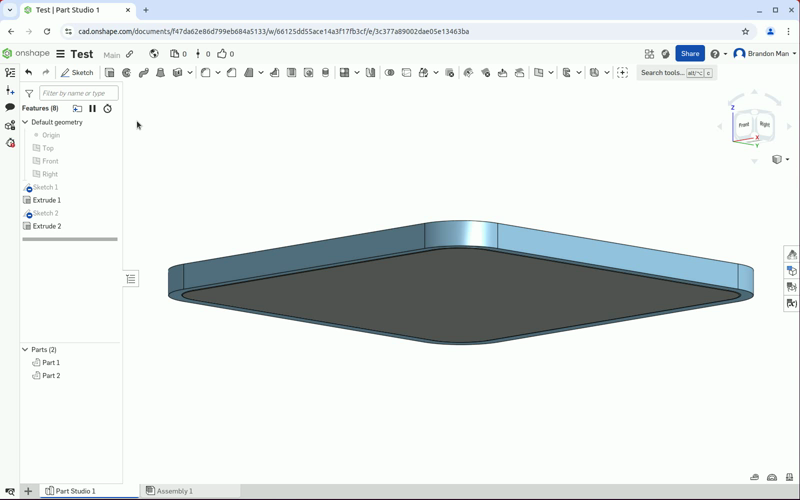
key(left, 3)
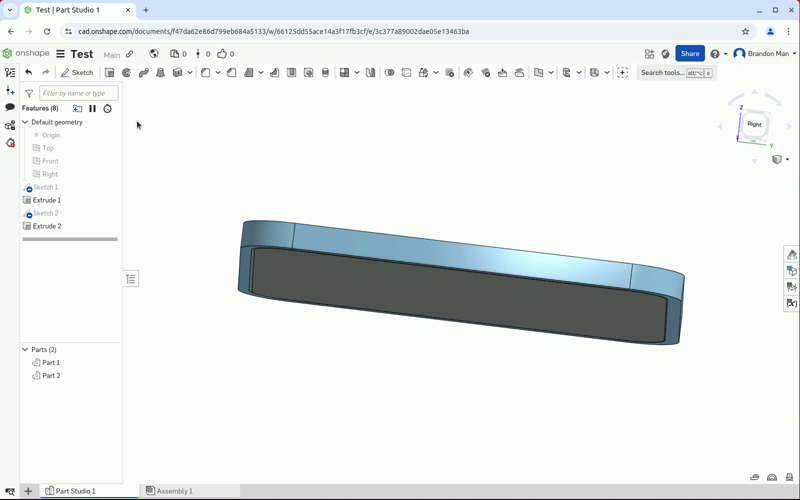
key(right, 3)
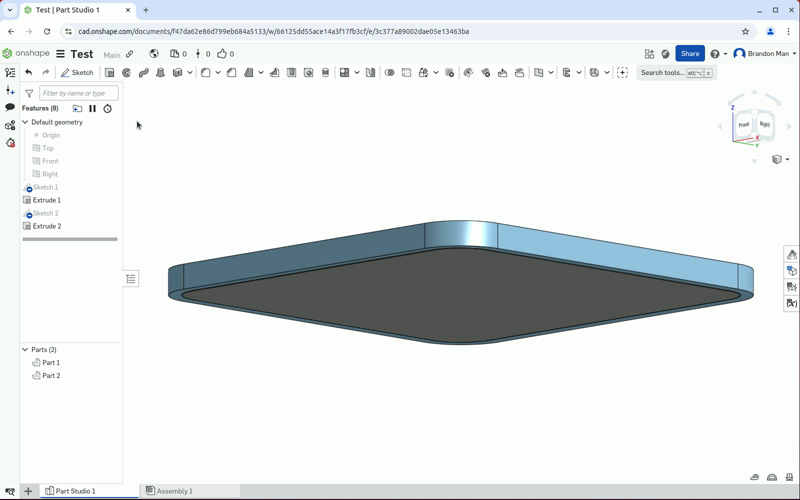
key(down, 3)
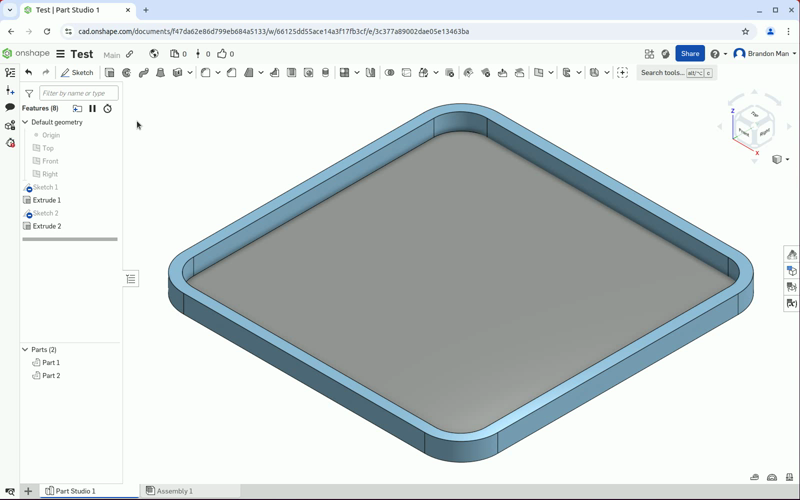
mouse_move(73, 189)
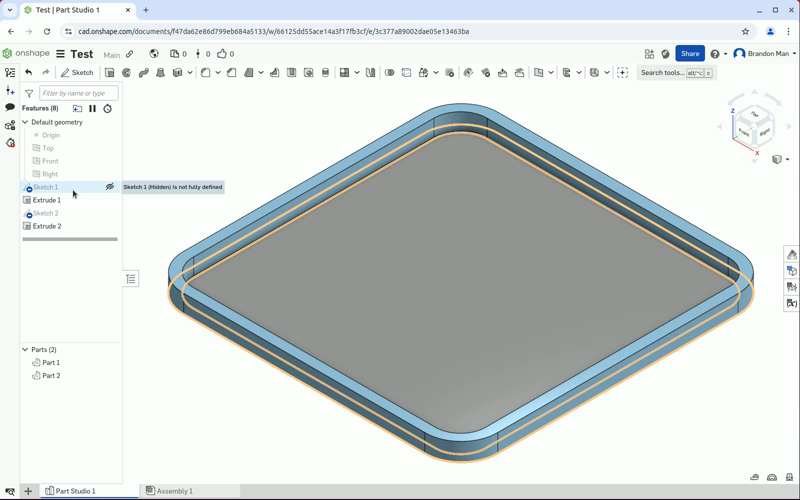
click(73, 189)